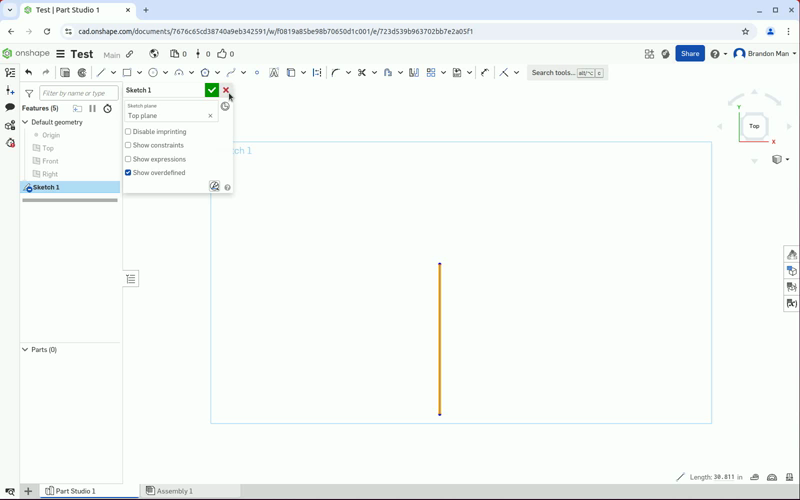
key(shift+h)
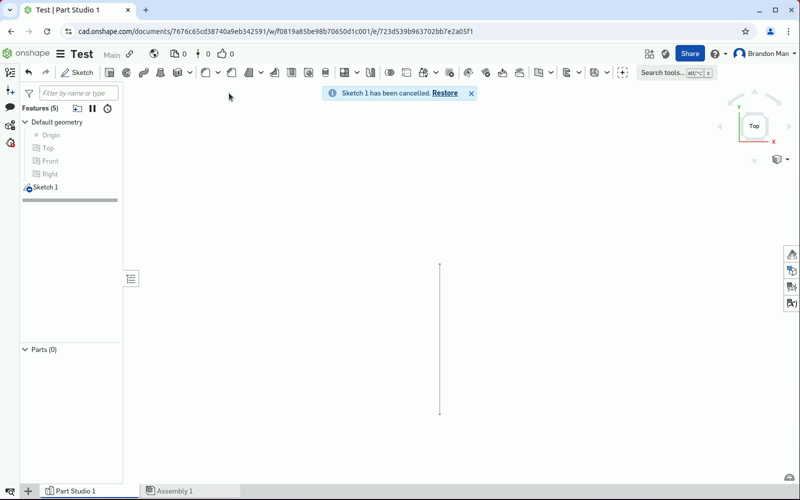
mouse_move(73, 352)
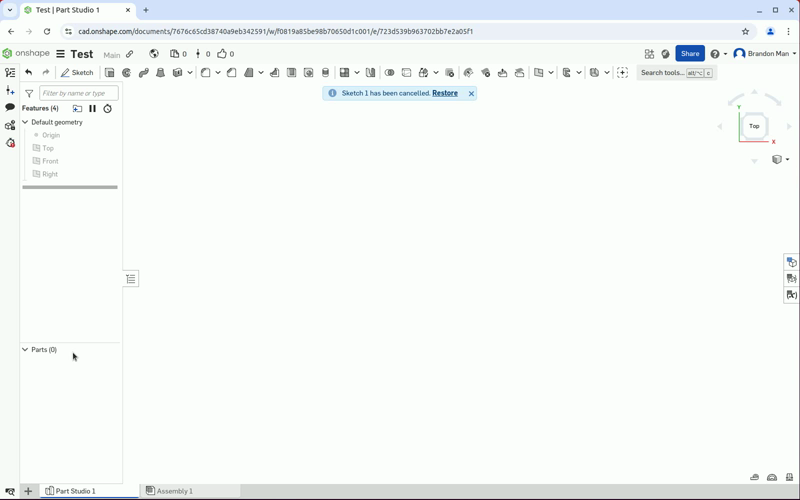
key(y)
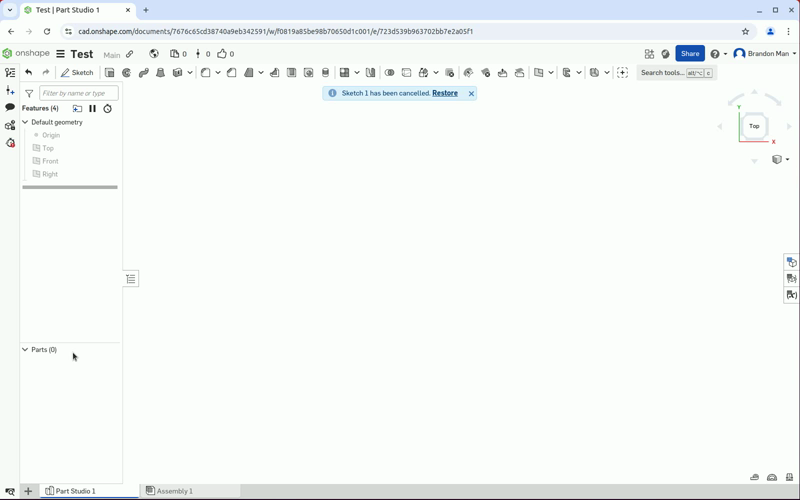
key(shift+p)
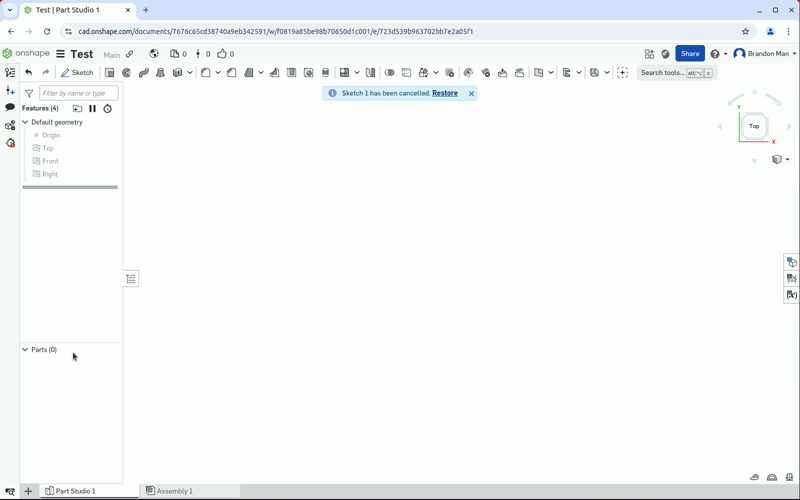
key(space)
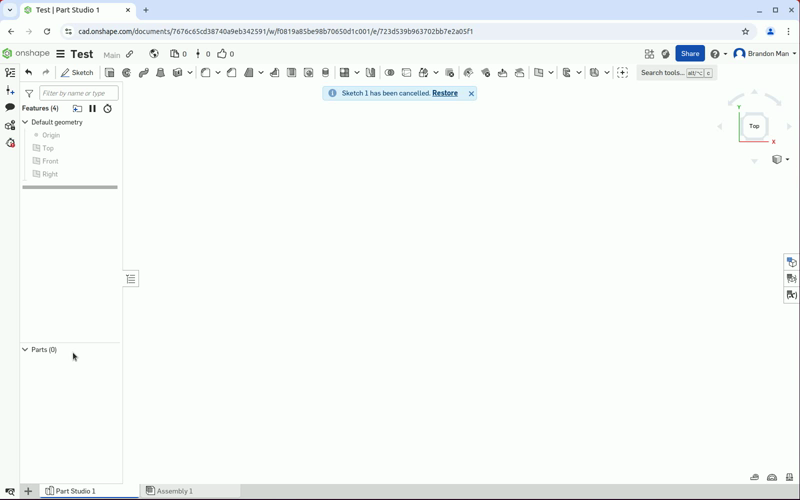
key_down(shift)
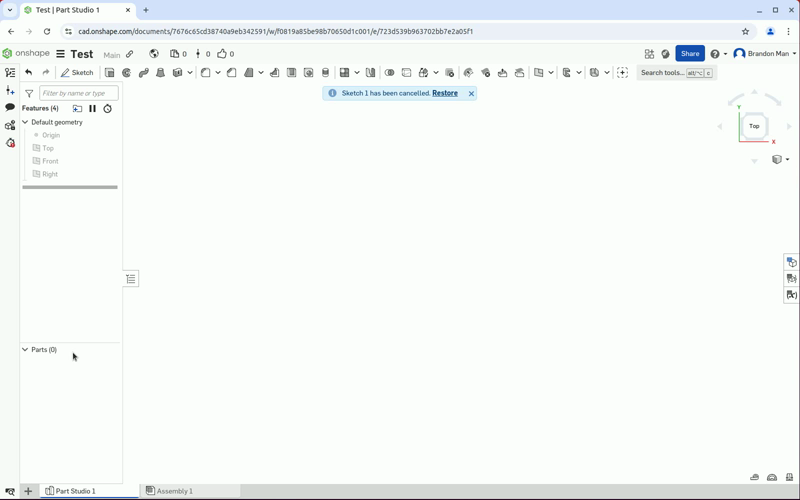
key(up)
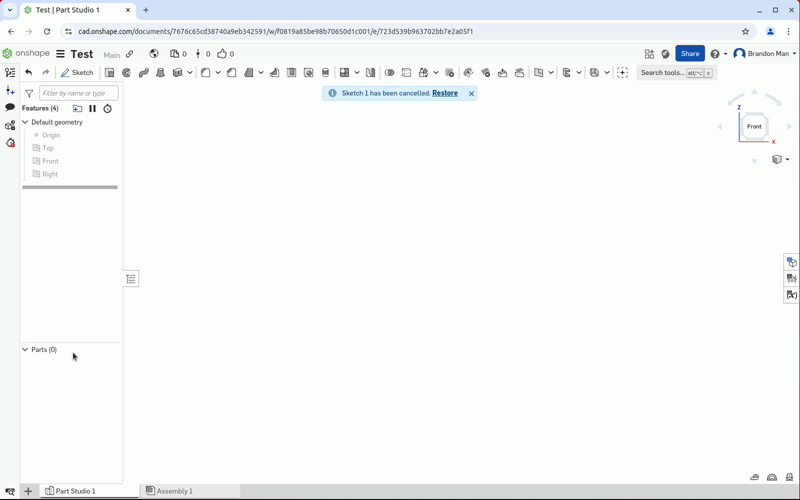
key_up(shift)
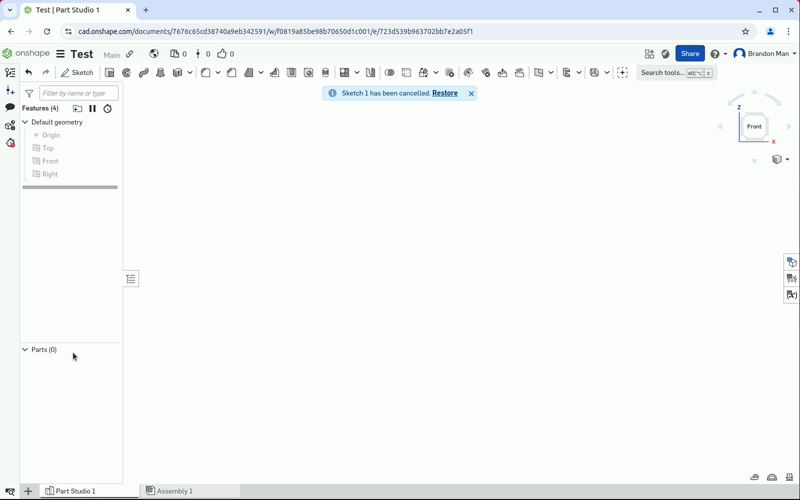
mouse_move(73, 352)
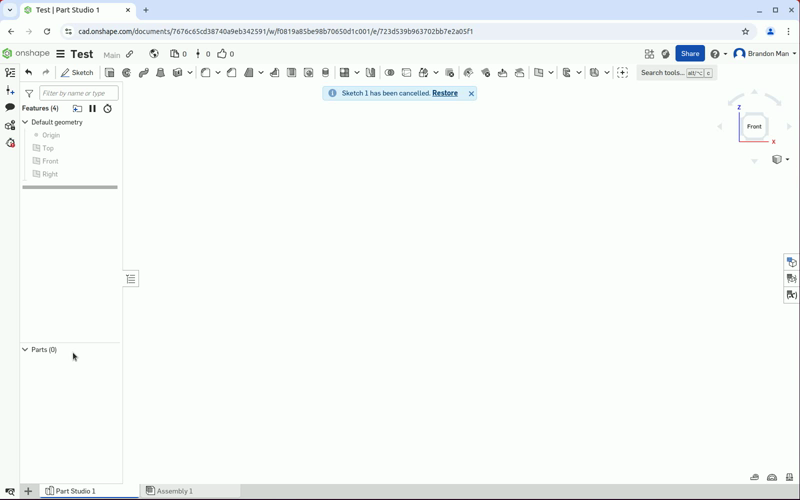
key(shift+y)
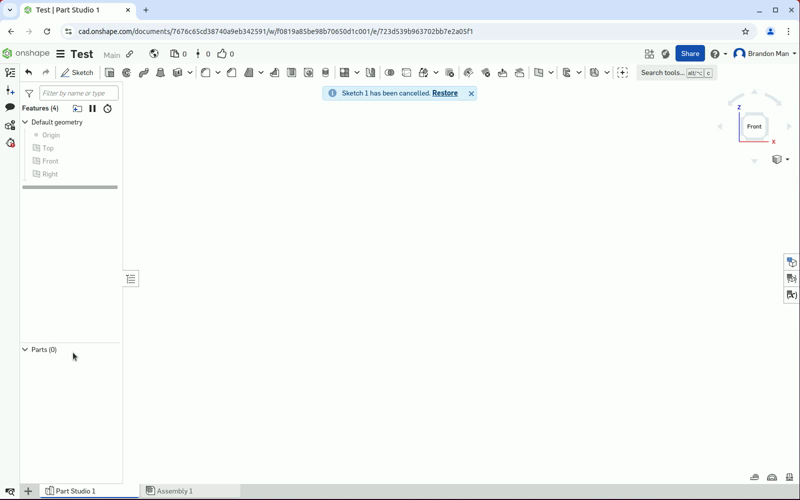
key(shift+s)
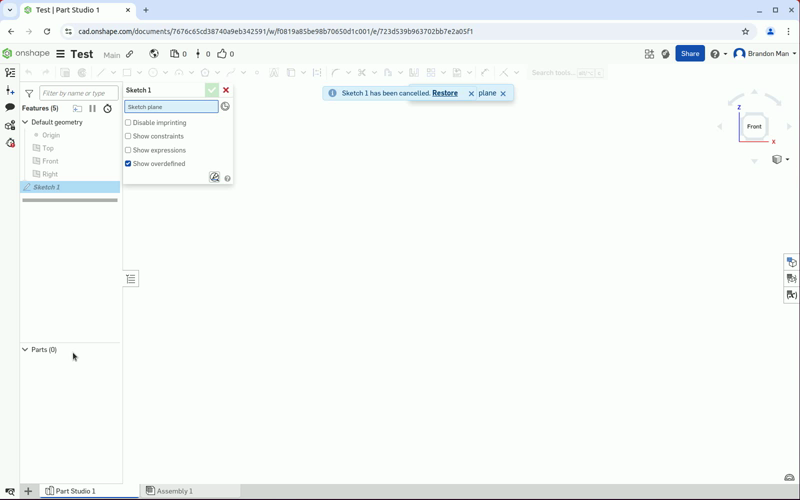
mouse_move(73, 163)
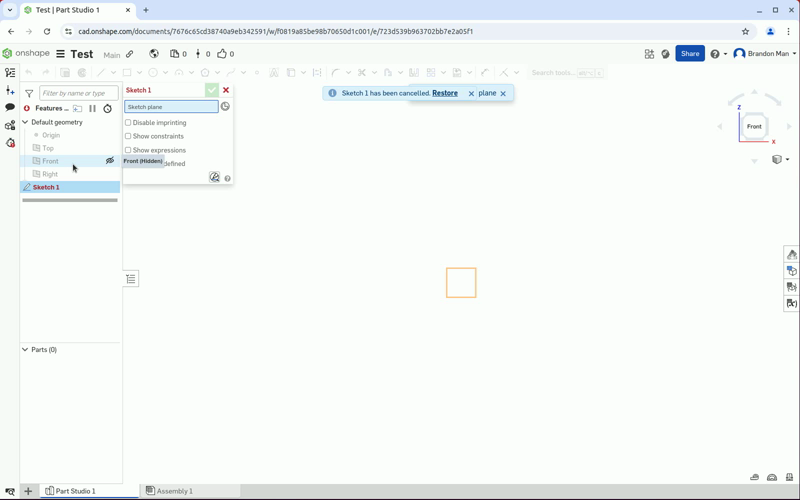
click(73, 163)
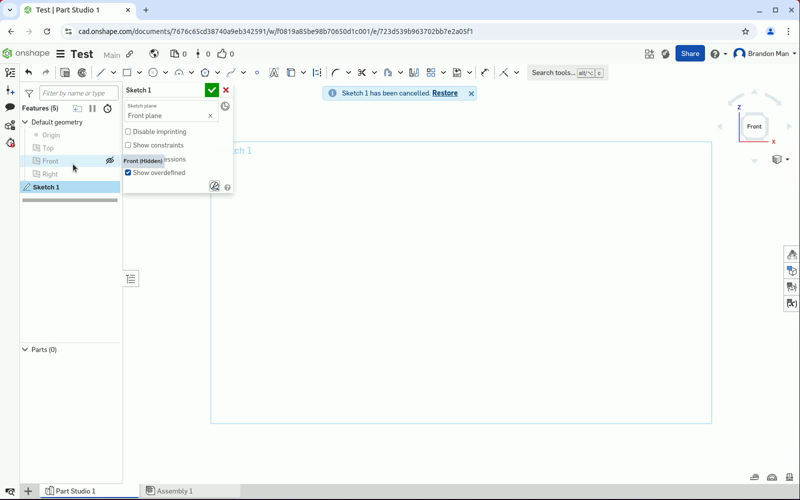
mouse_move(73, 352)
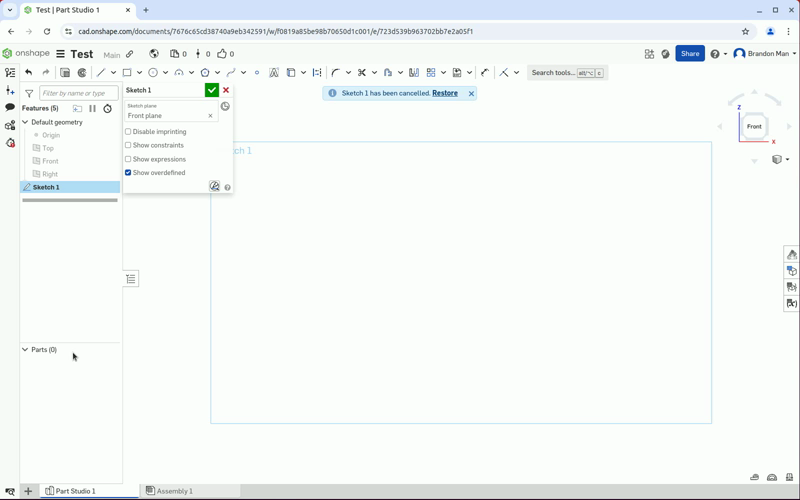
key(y)
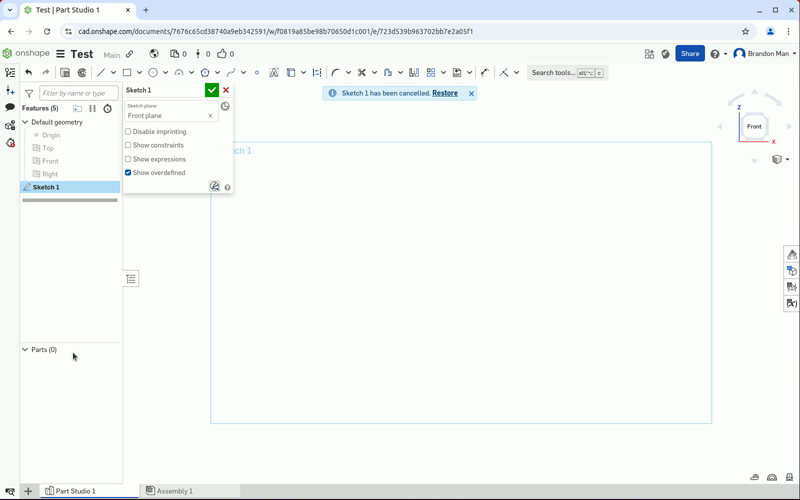
key(l)
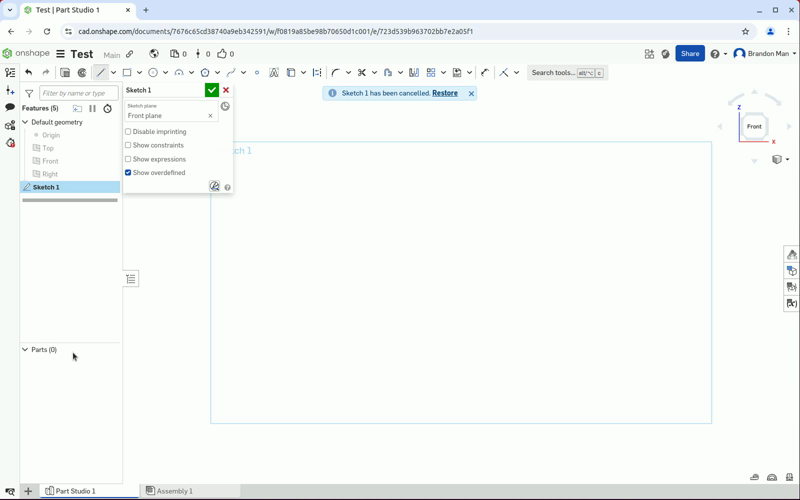
key_down(shift)
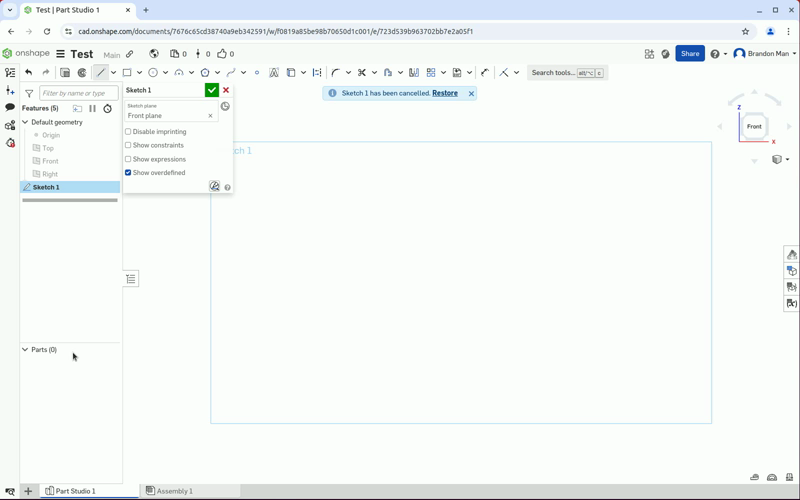
mouse_move(418, 394)
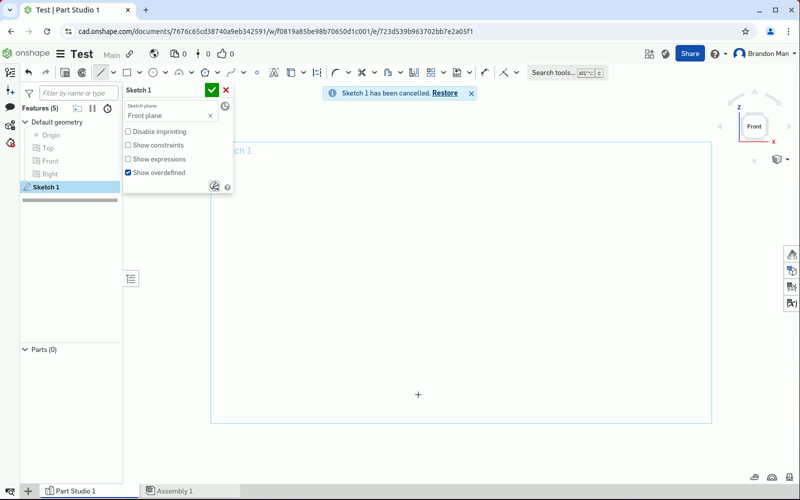
click(418, 394)
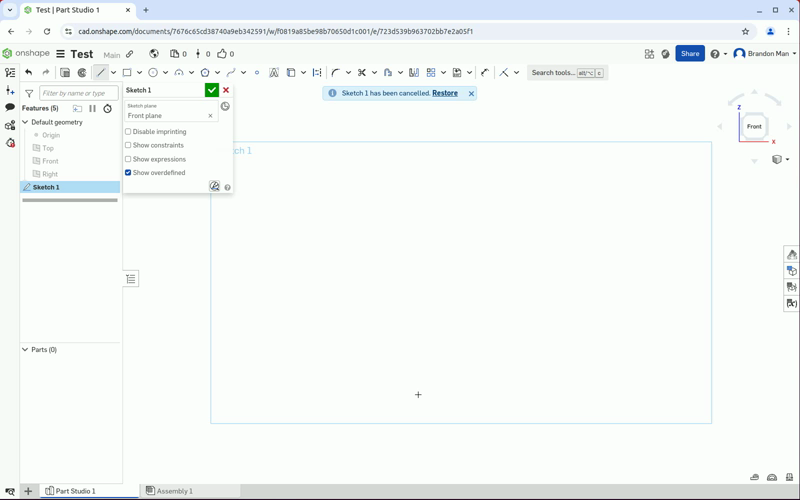
key_up(shift)
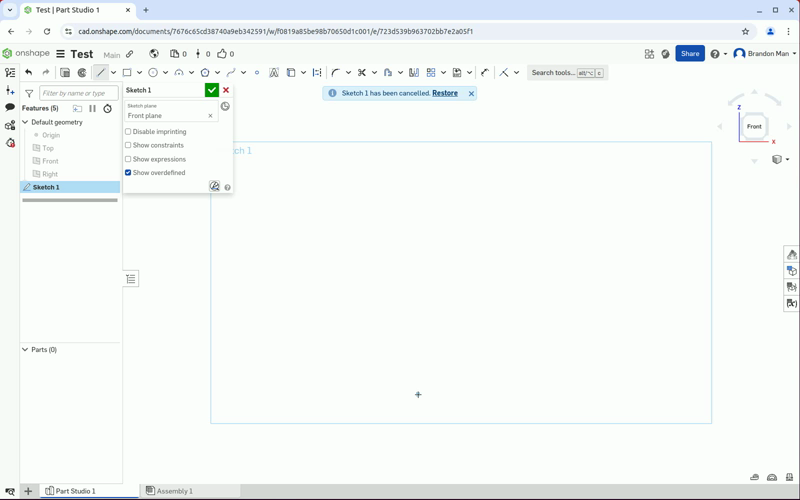
key_down(shift)
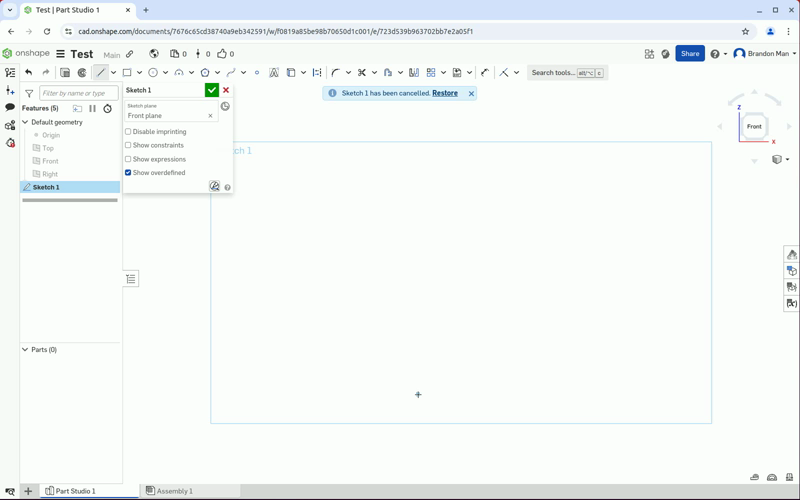
mouse_move(502, 394)
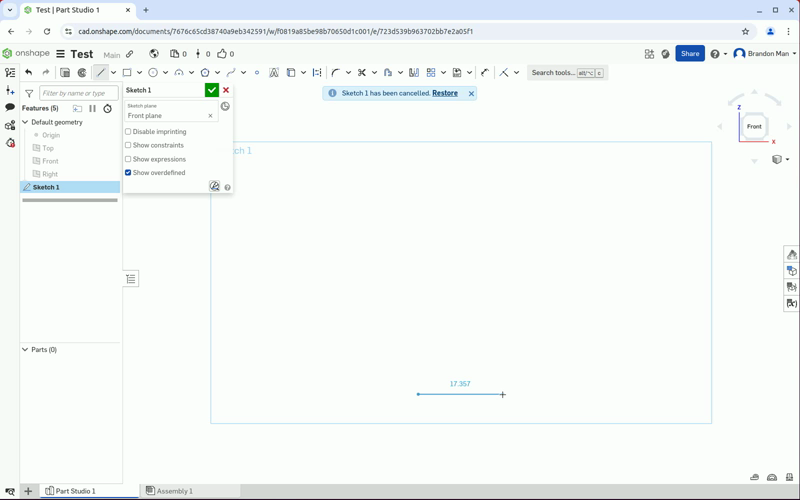
click(502, 394)
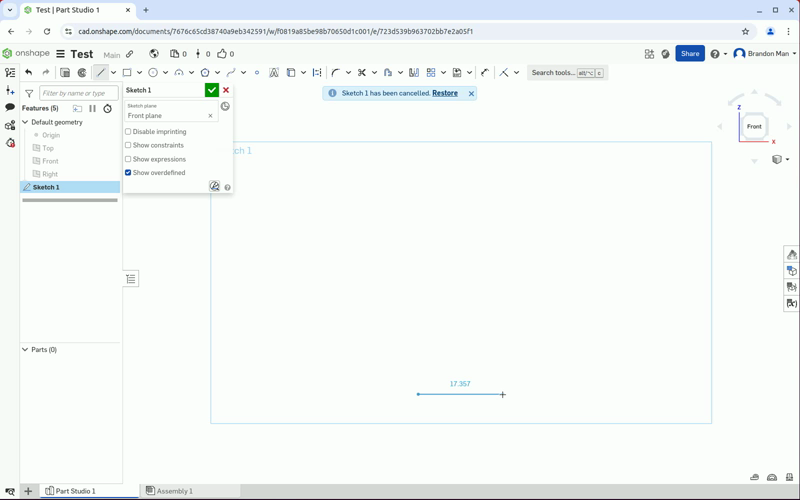
key_up(shift)
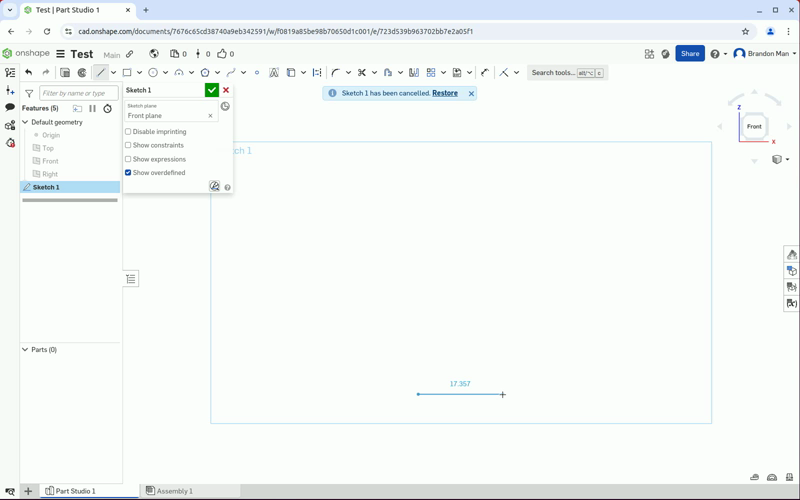
key_down(shift)
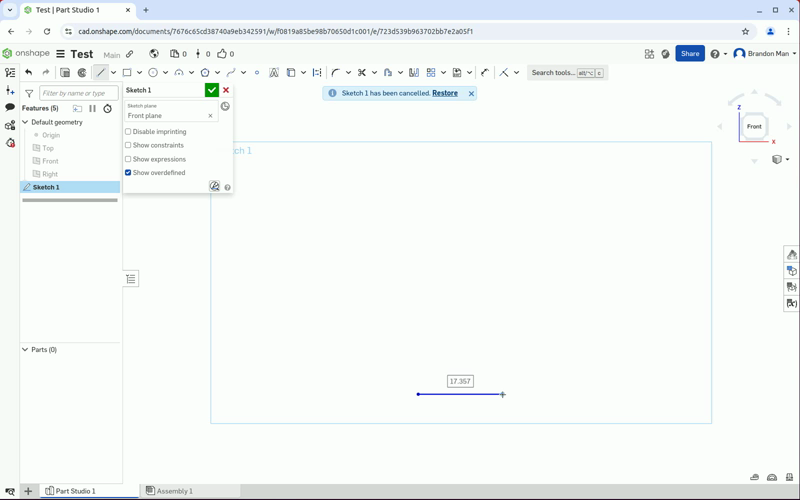
mouse_move(502, 172)
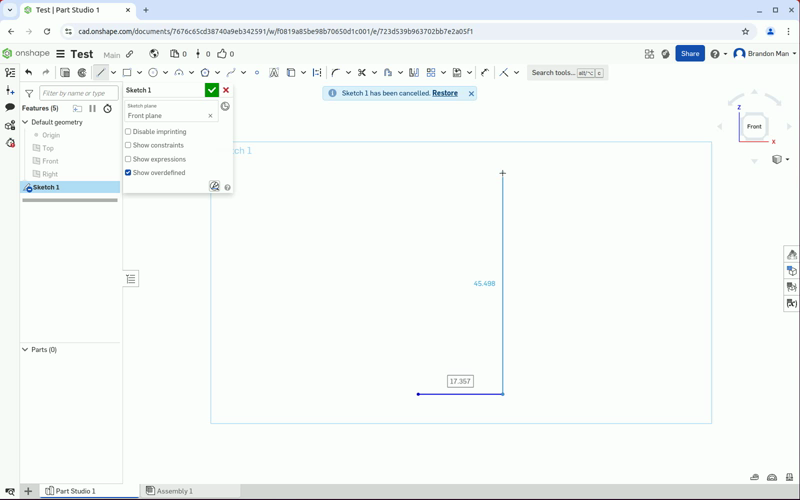
click(502, 172)
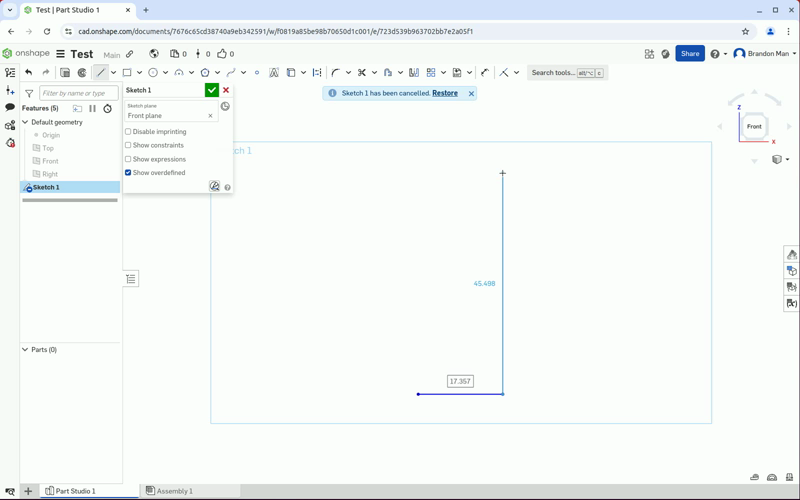
key_up(shift)
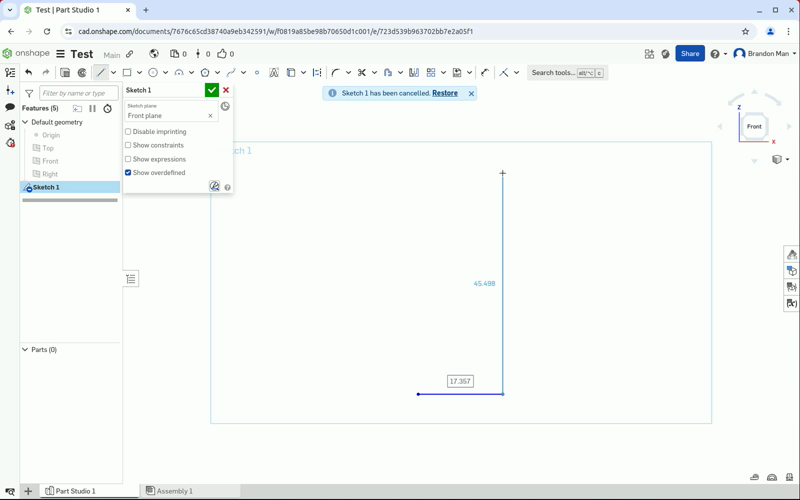
key_down(shift)
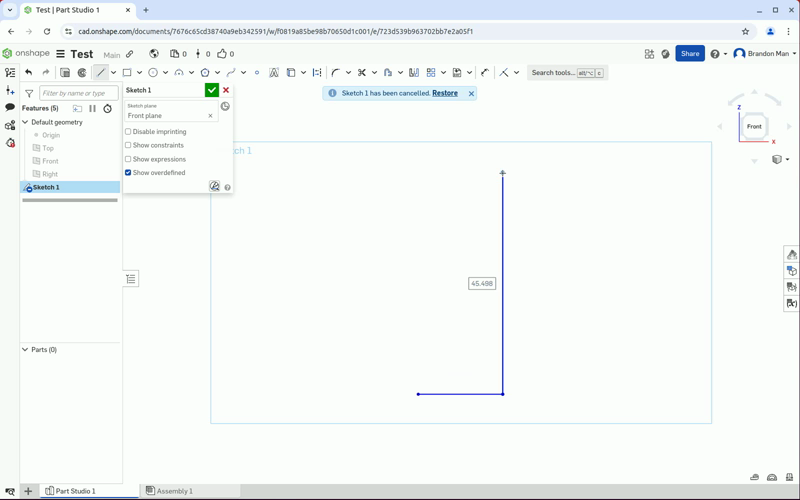
mouse_move(418, 172)
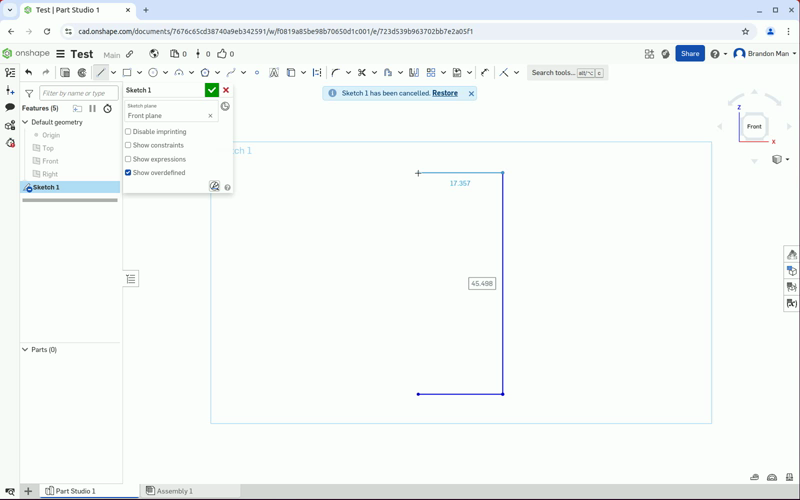
click(418, 172)
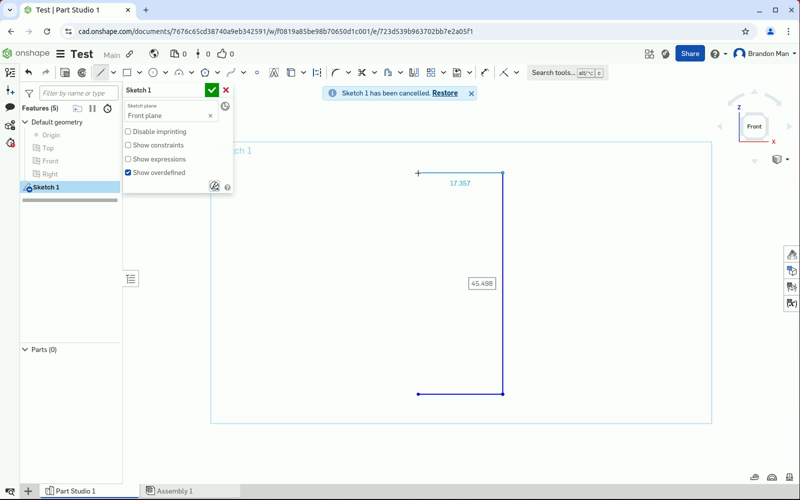
key_up(shift)
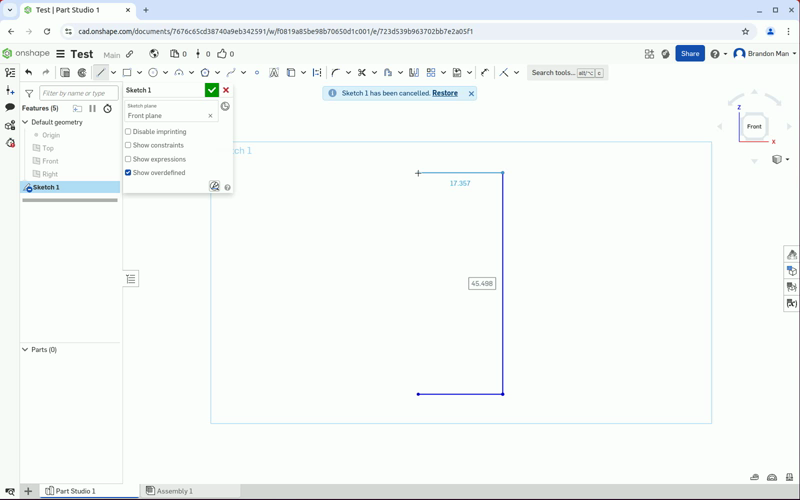
key_down(shift)
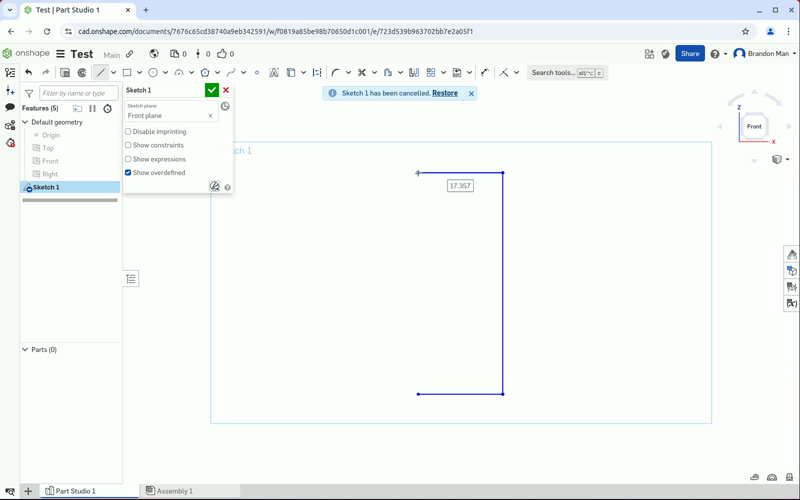
mouse_move(418, 394)
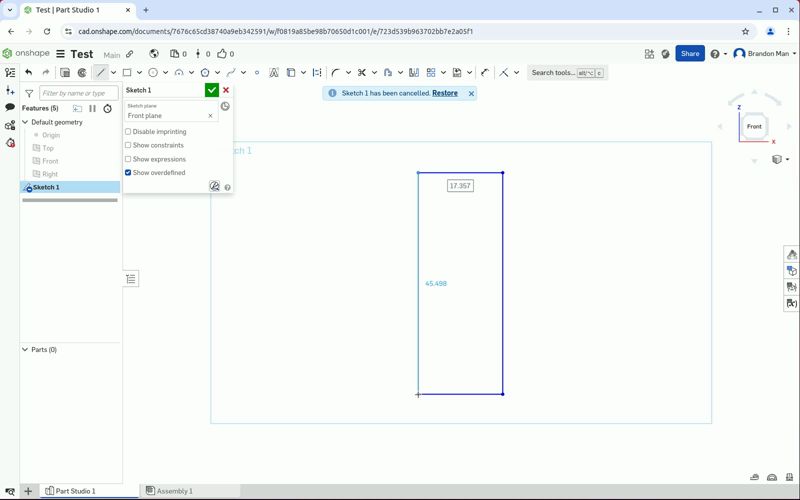
key_up(shift)
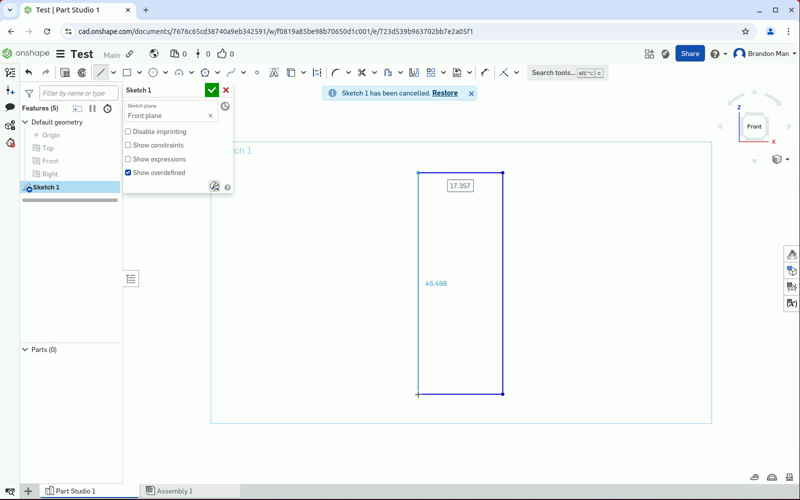
click(418, 394)
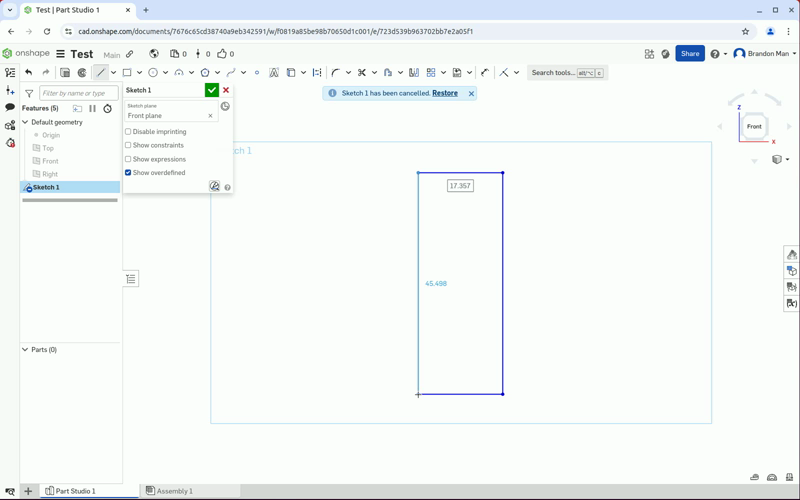
key(esc)
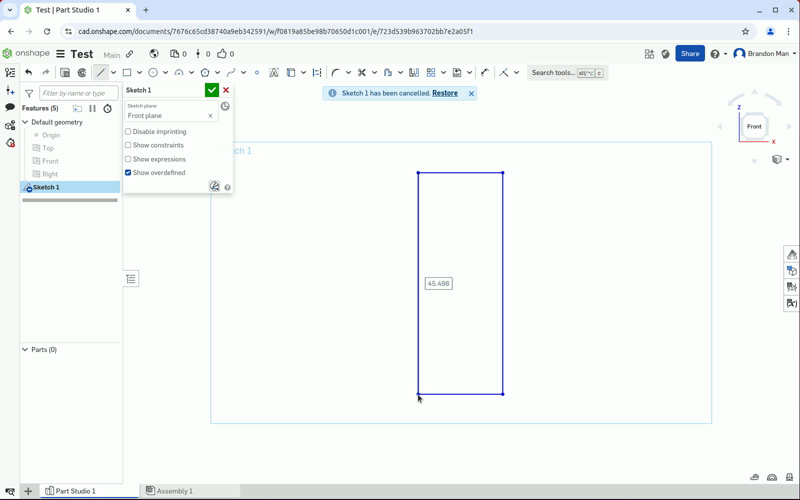
key(l)
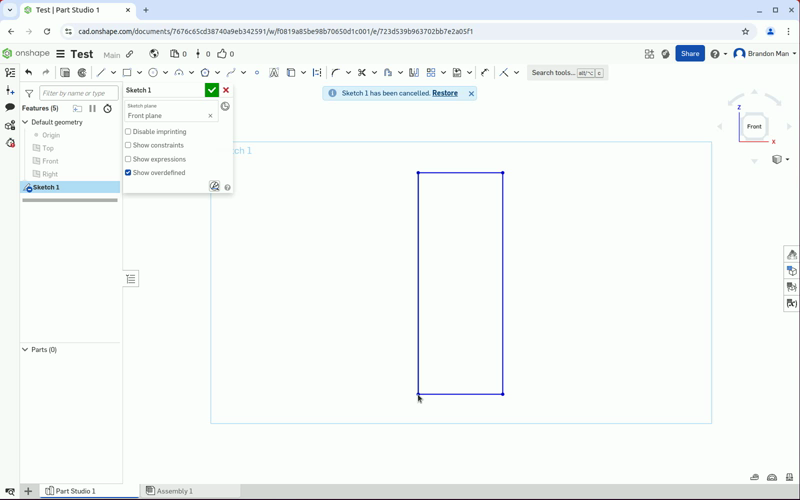
key_down(shift)
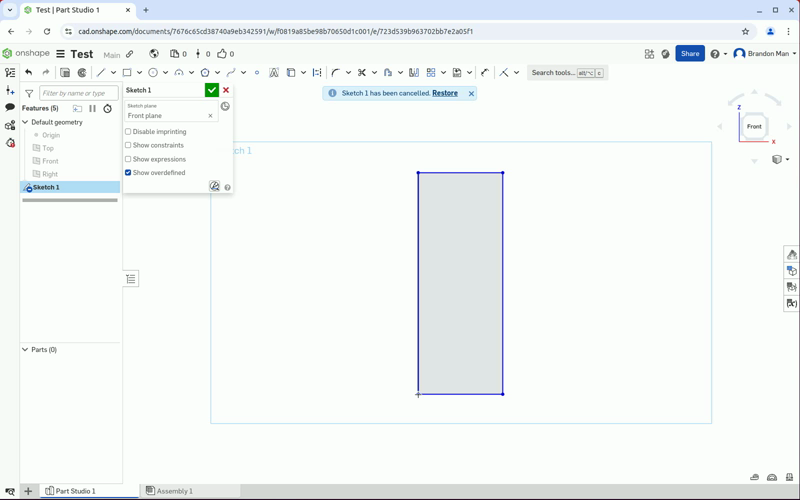
mouse_move(430, 373)
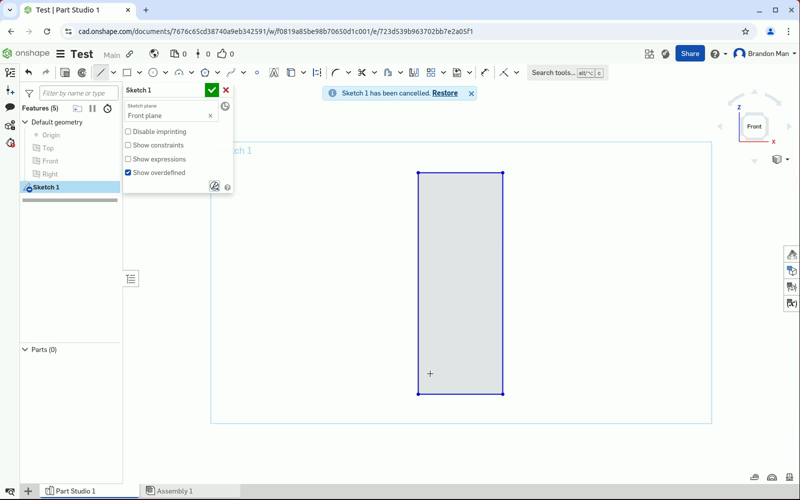
click(430, 373)
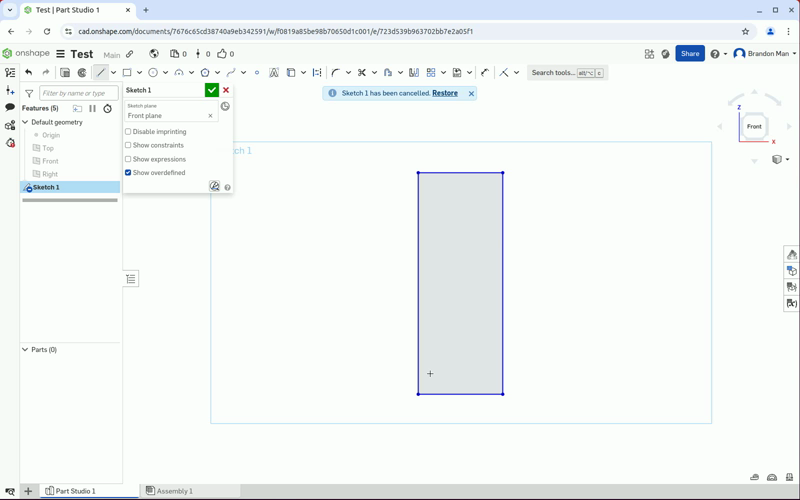
key_up(shift)
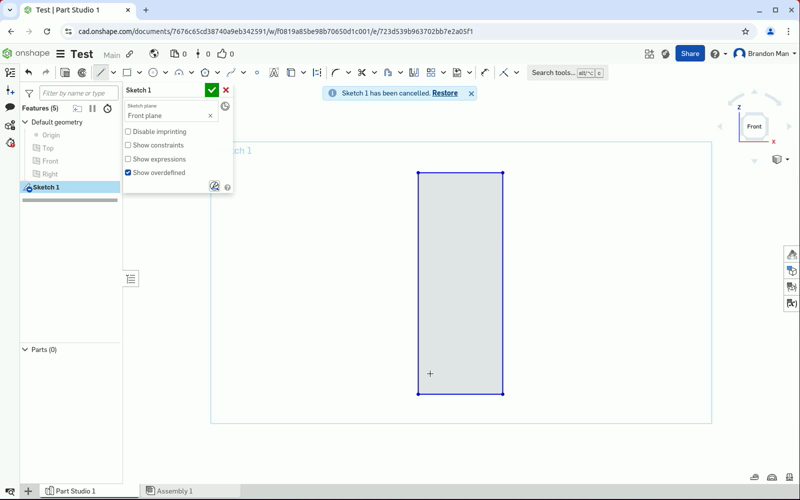
key_down(shift)
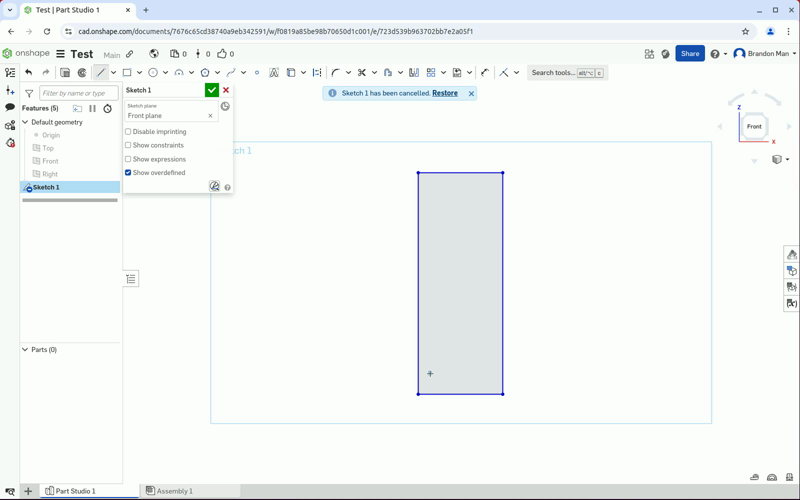
mouse_move(460, 373)
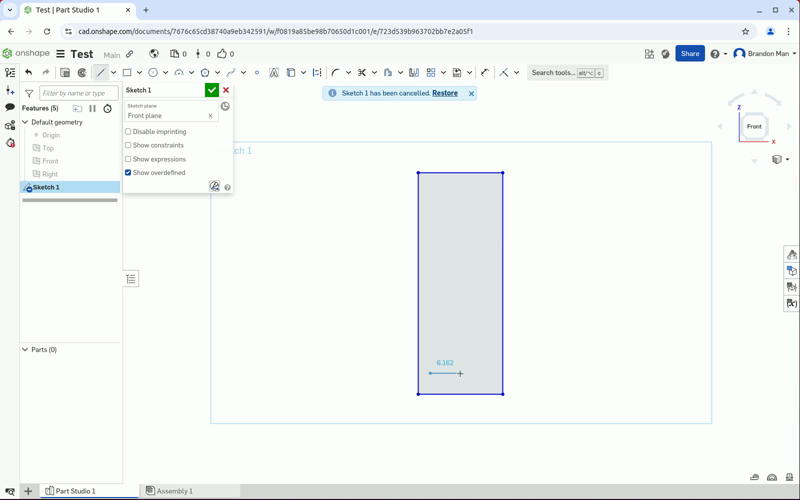
mouse_move(488, 373)
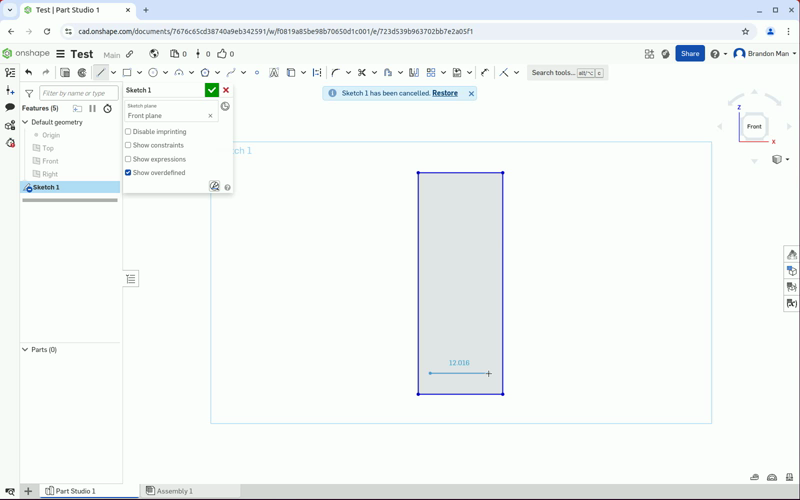
click(488, 373)
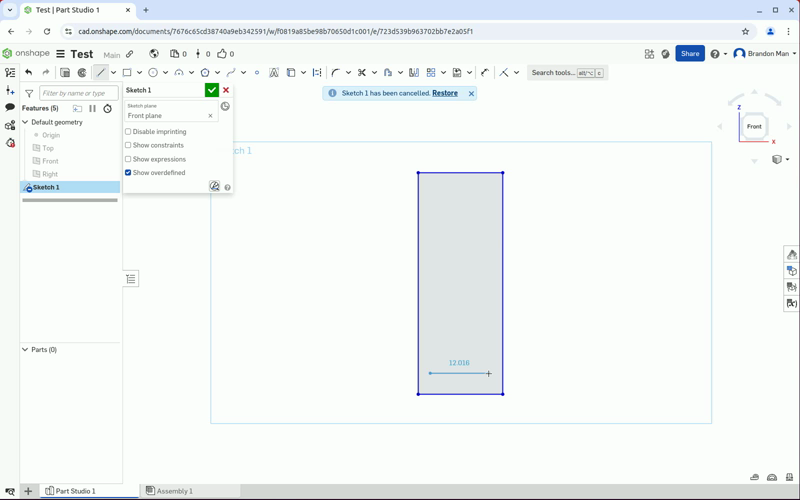
key_up(shift)
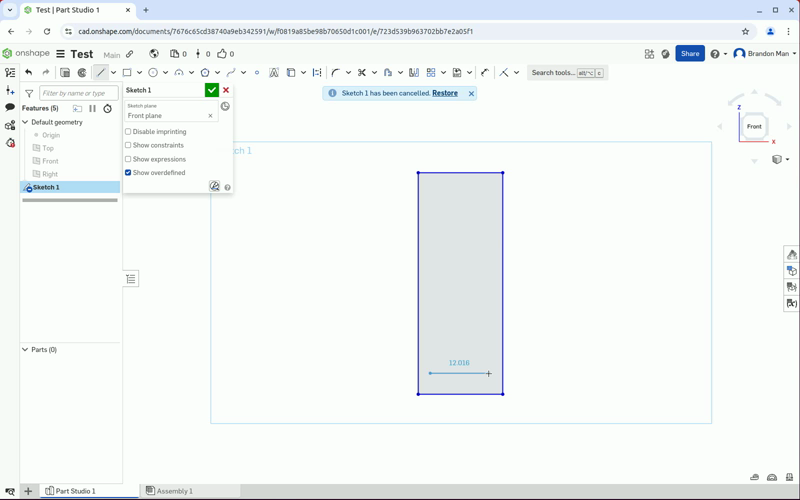
key_down(shift)
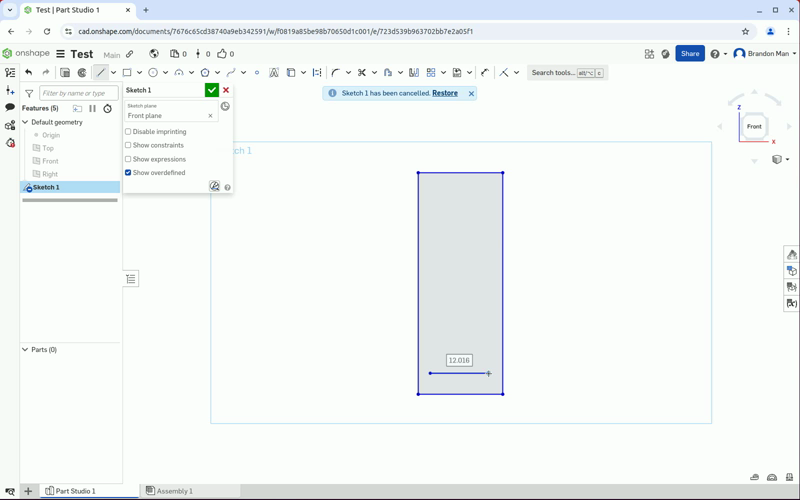
mouse_move(488, 184)
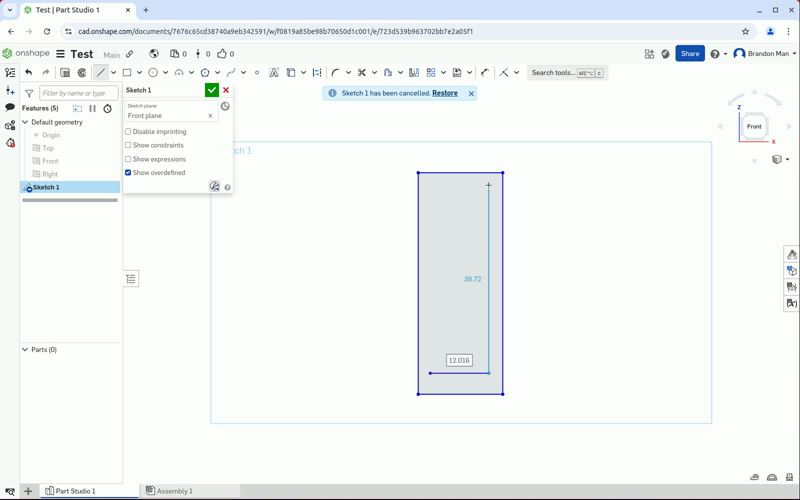
click(488, 184)
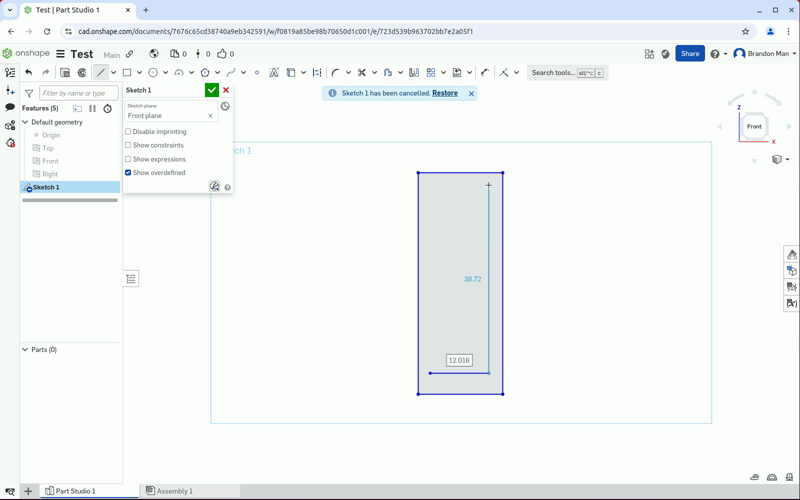
key_up(shift)
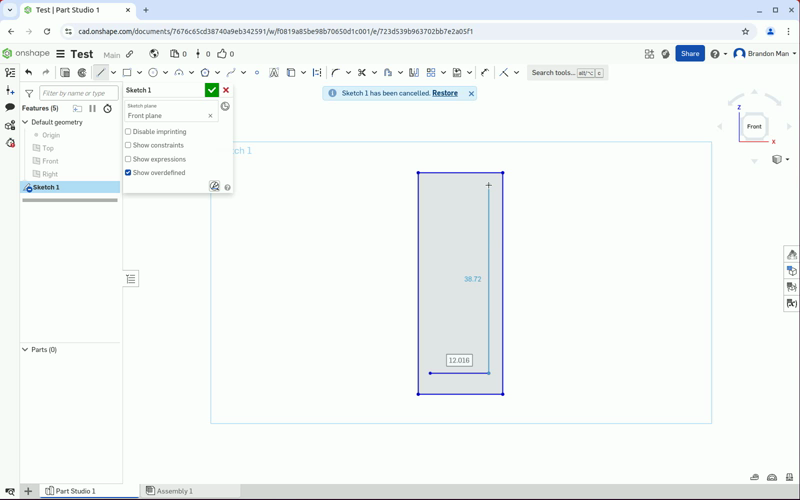
key_down(shift)
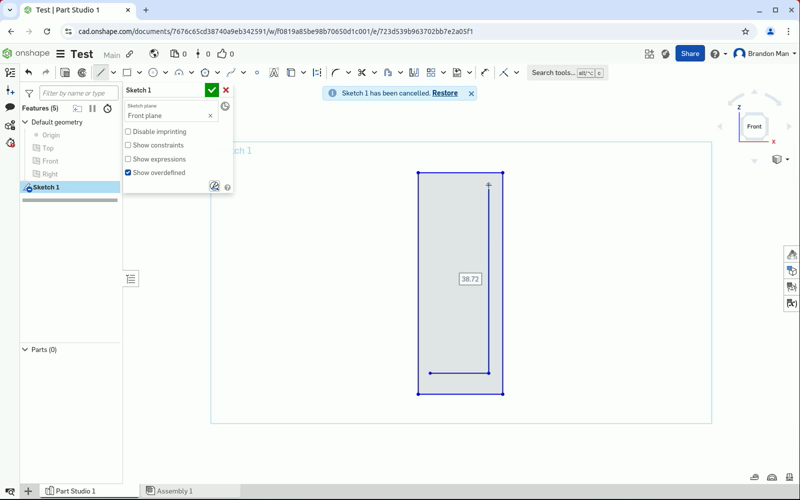
mouse_move(518, 184)
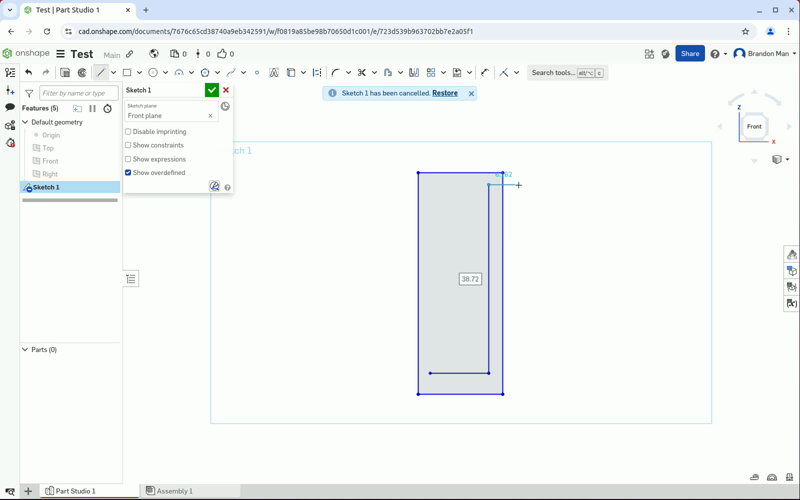
mouse_move(430, 184)
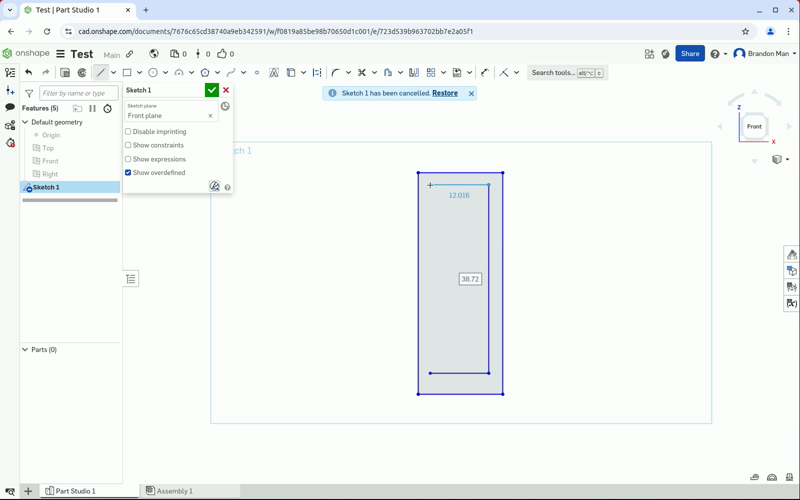
click(430, 184)
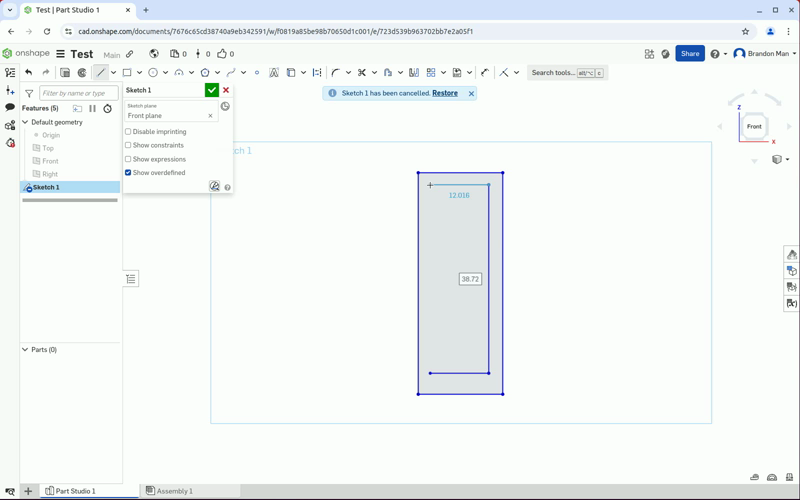
key_up(shift)
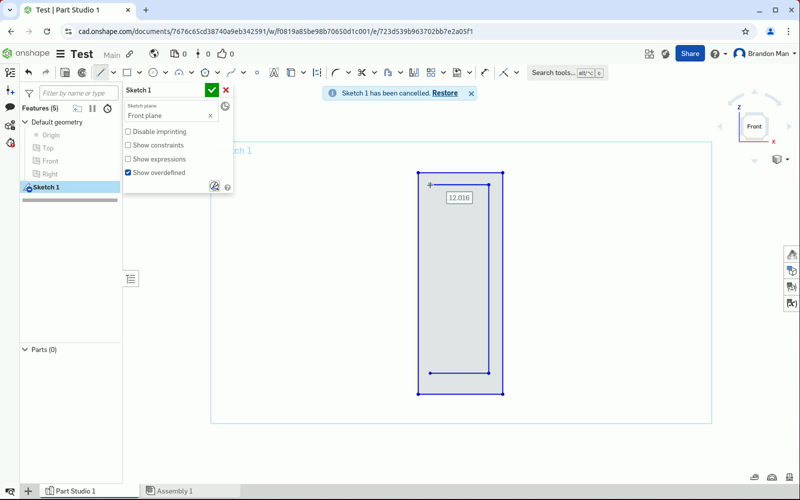
key_down(shift)
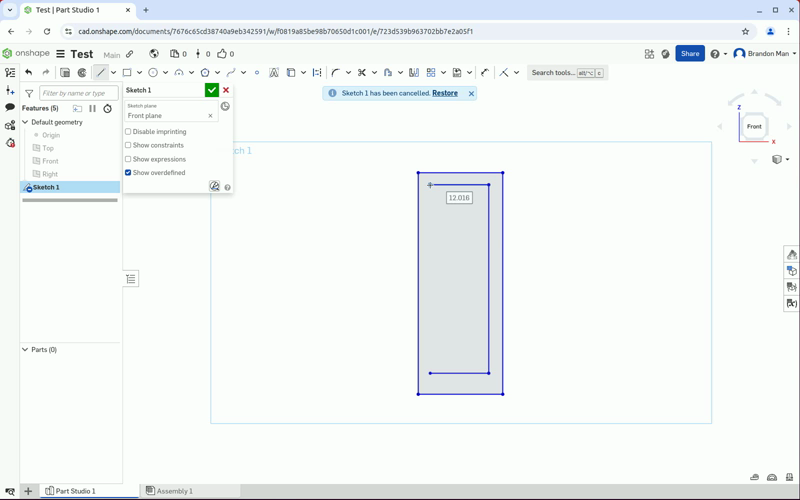
mouse_move(430, 373)
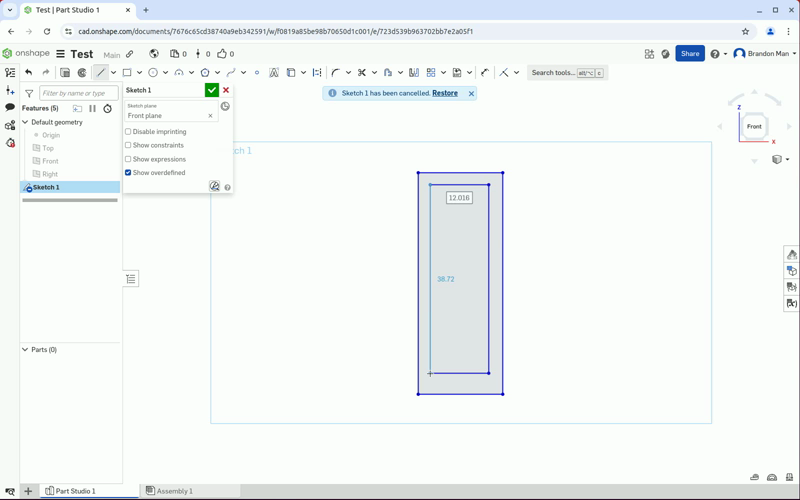
key_up(shift)
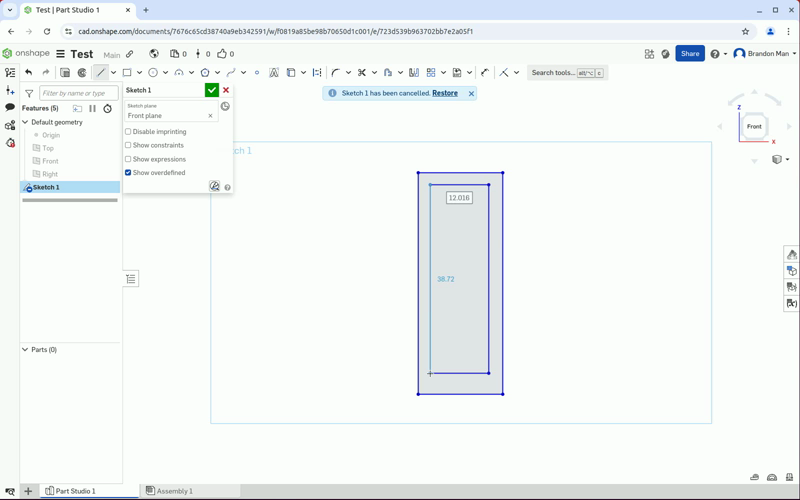
click(430, 373)
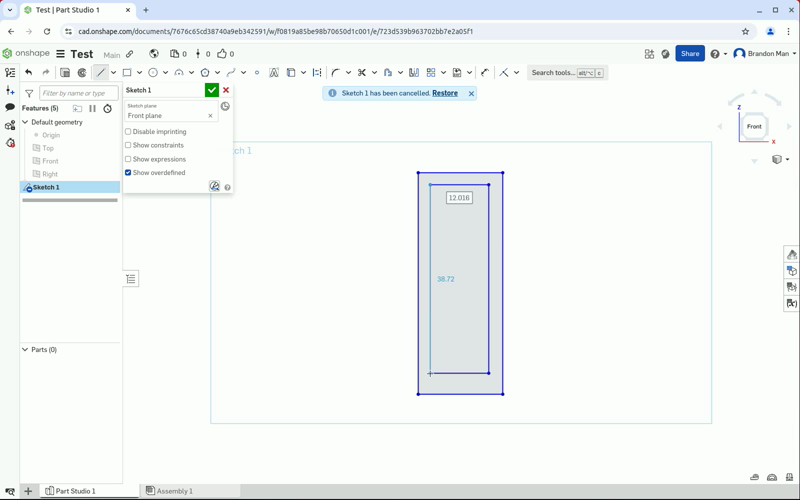
key(esc)
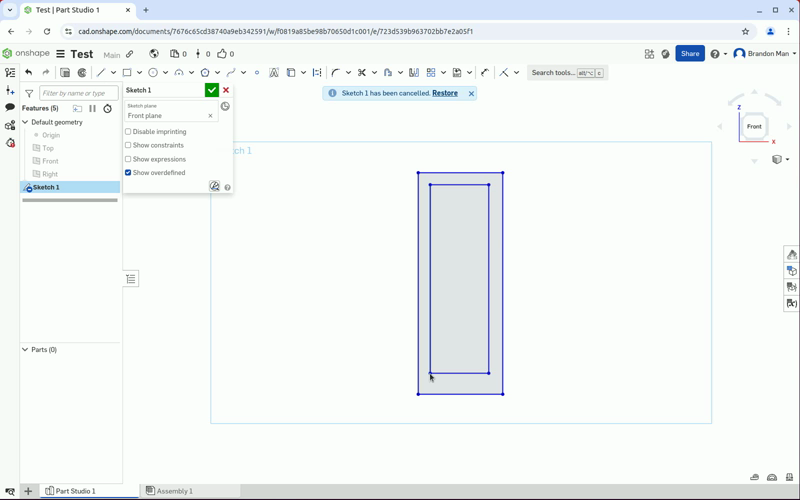
mouse_move(480, 387)
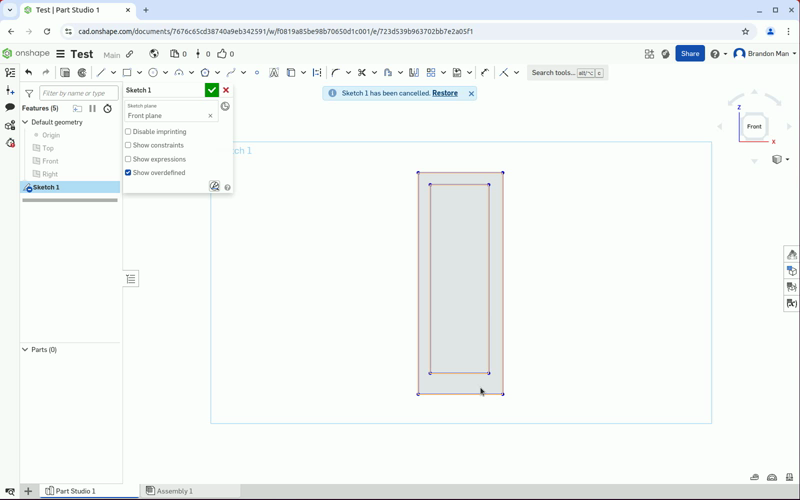
click(480, 387)
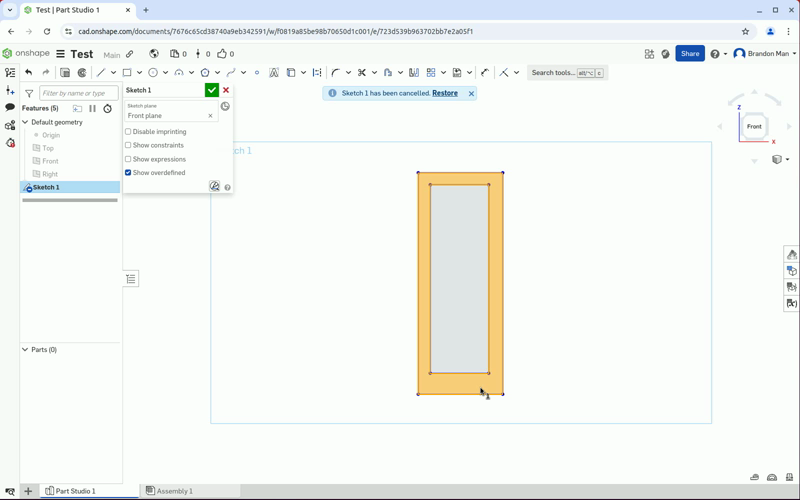
mouse_move(73, 352)
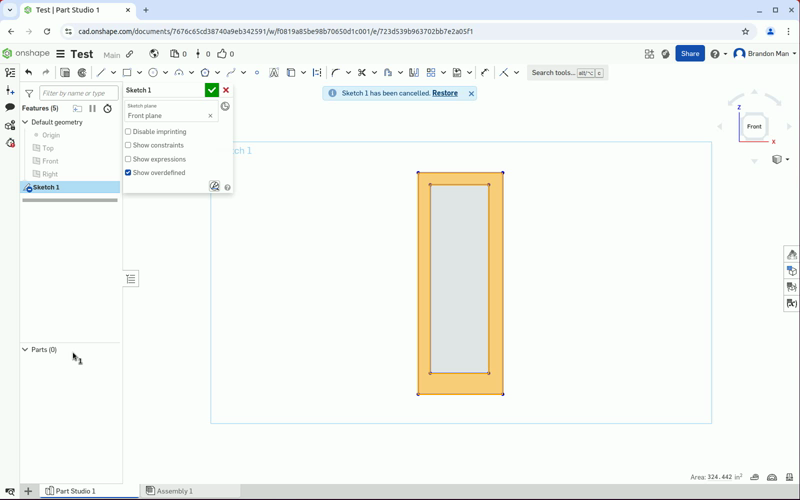
key(shift+y)
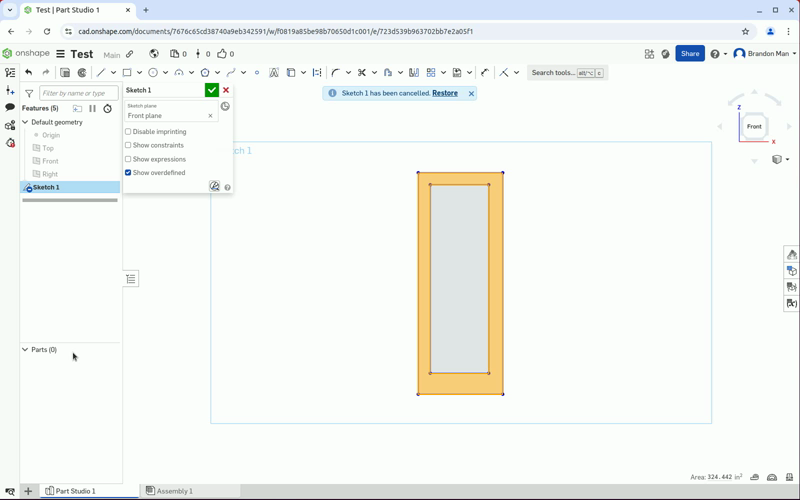
key(shift+e)
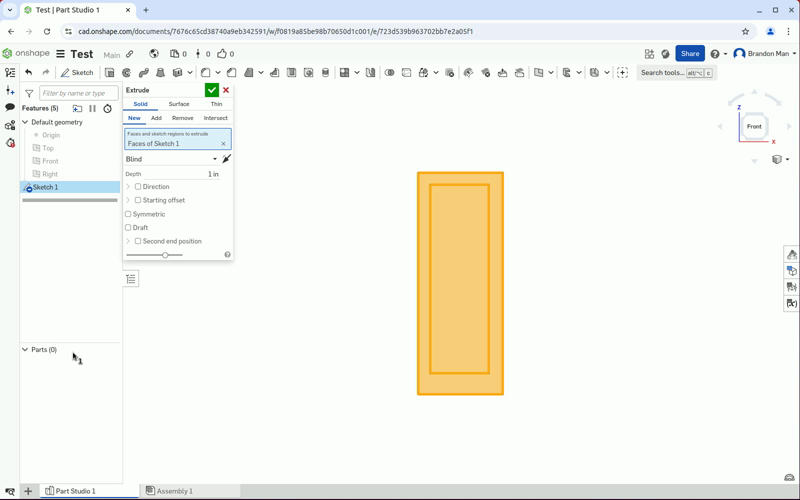
mouse_move(143, 106)
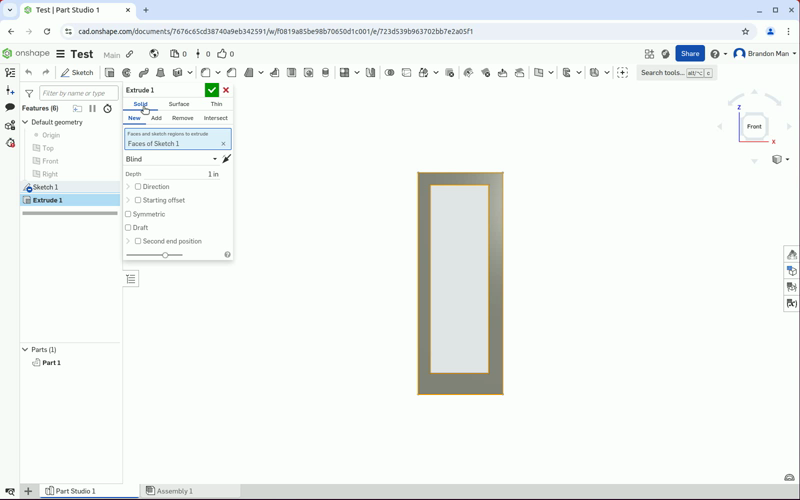
click(143, 106)
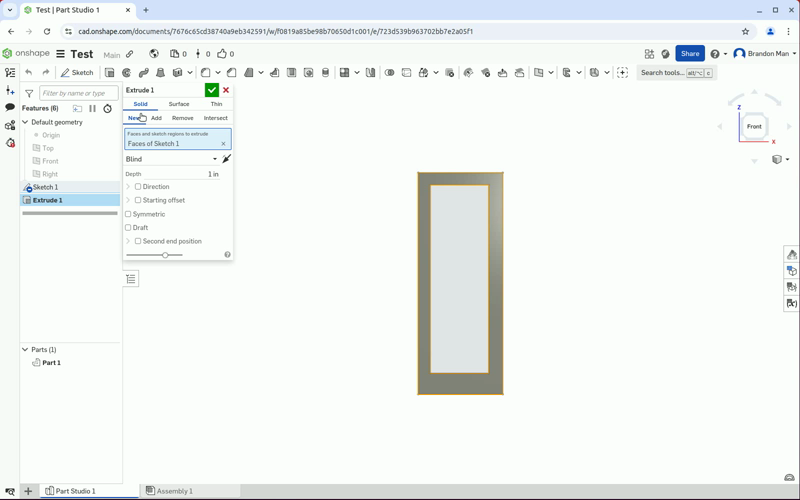
mouse_move(137, 120)
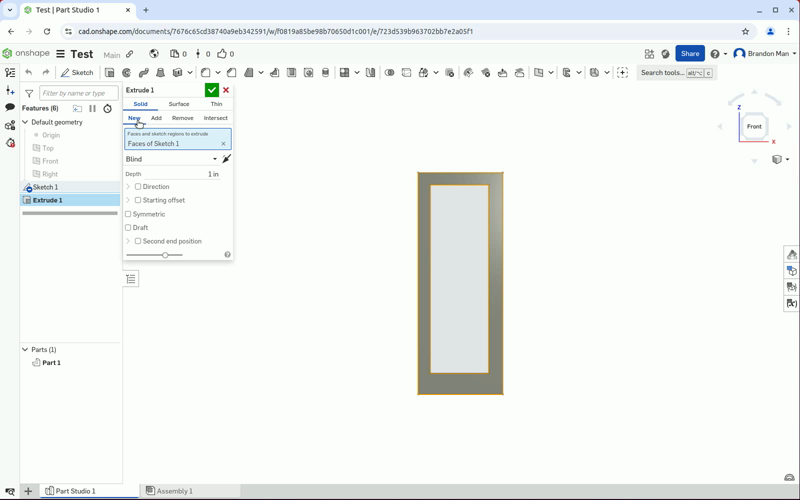
click(137, 120)
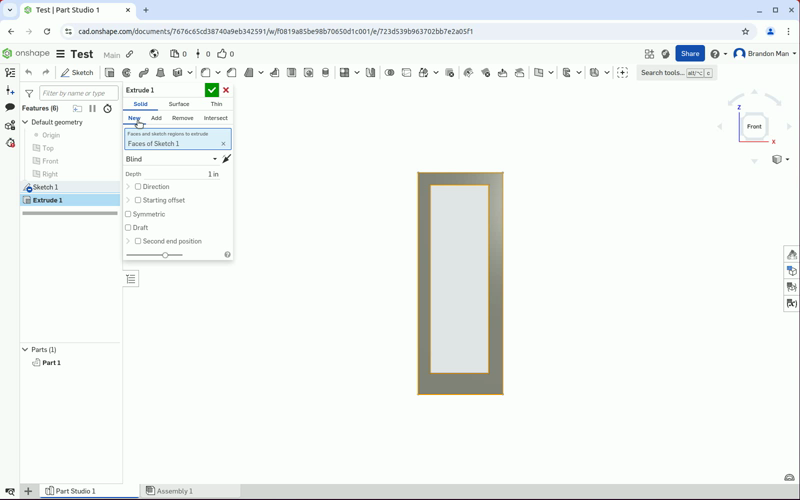
key(tab, 4)
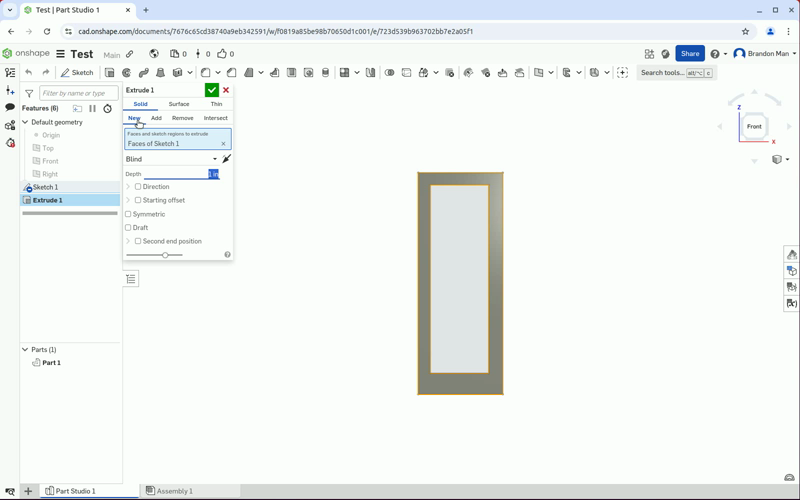
text(0.481)
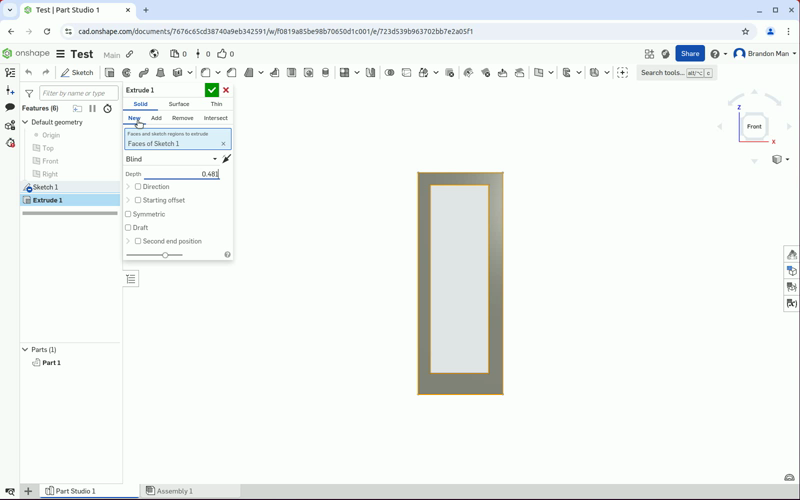
key(tab, 3)
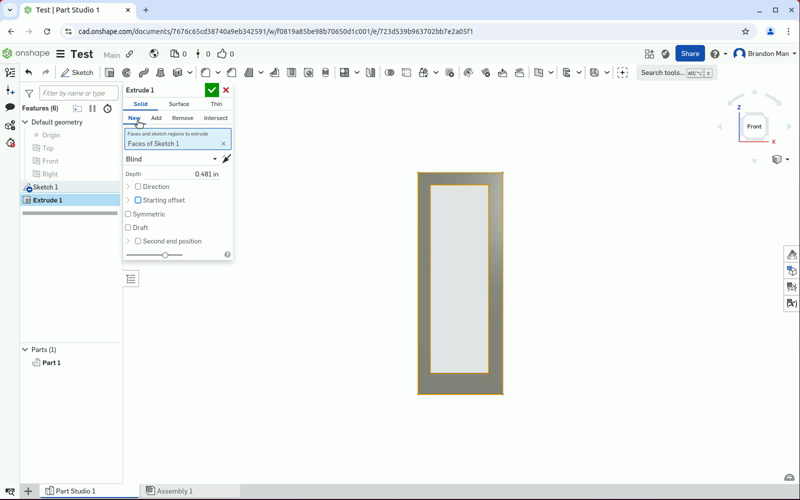
key(tab, 2)
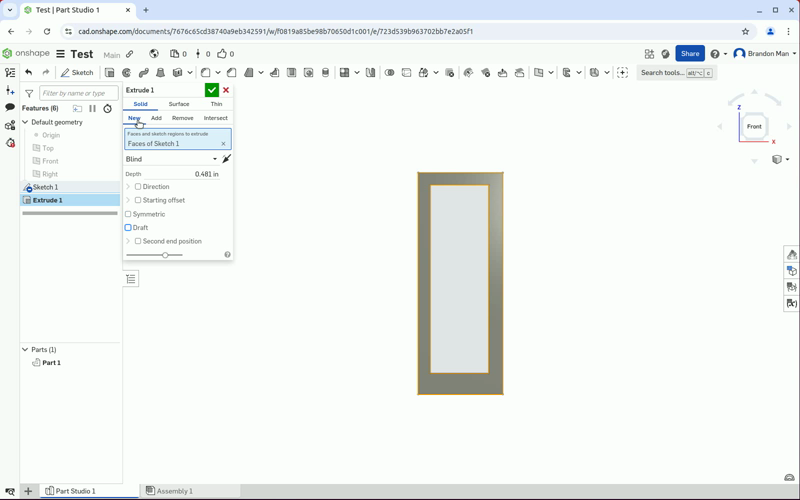
key(space)
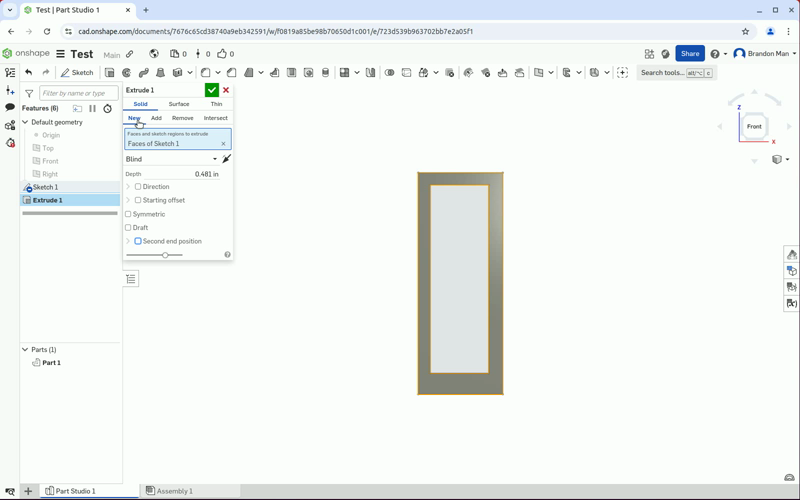
key(tab, 3)
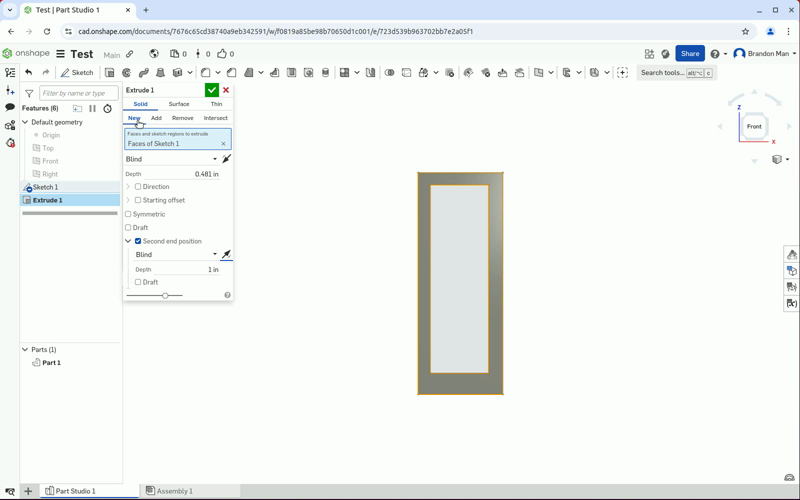
text(0.481)
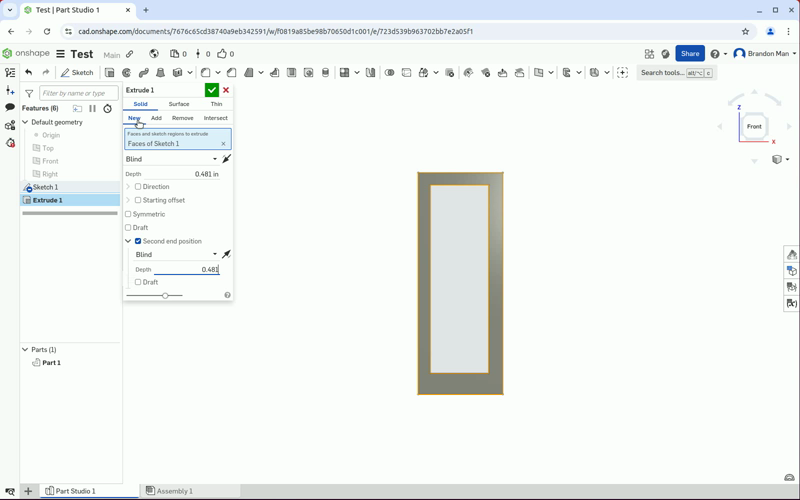
key(enter)
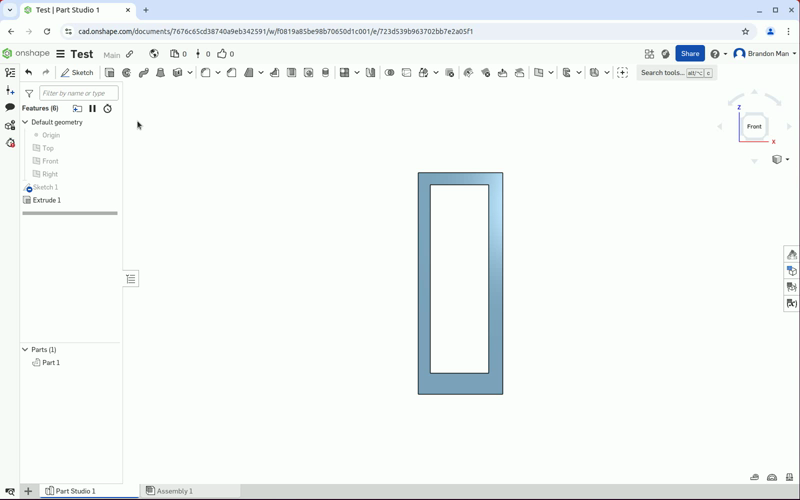
key(shift+h)
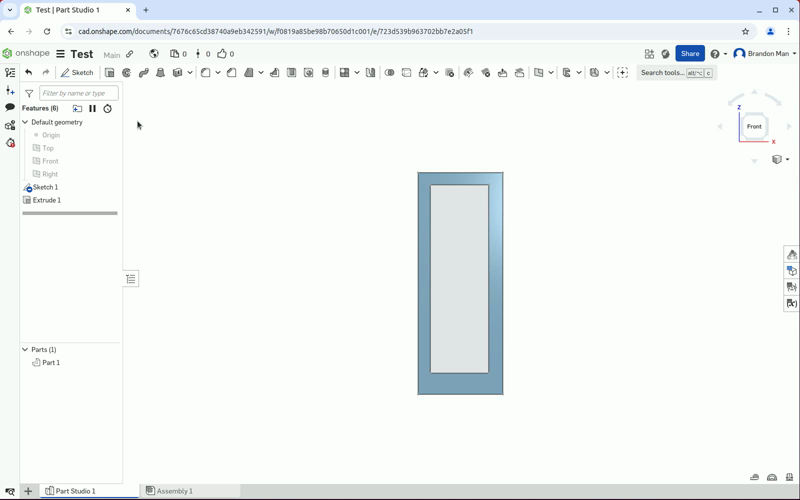
key(shift+h)
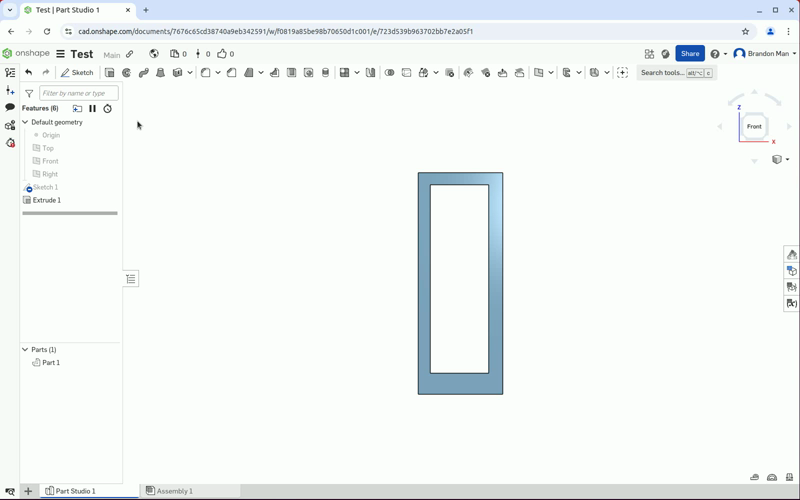
mouse_move(73, 189)
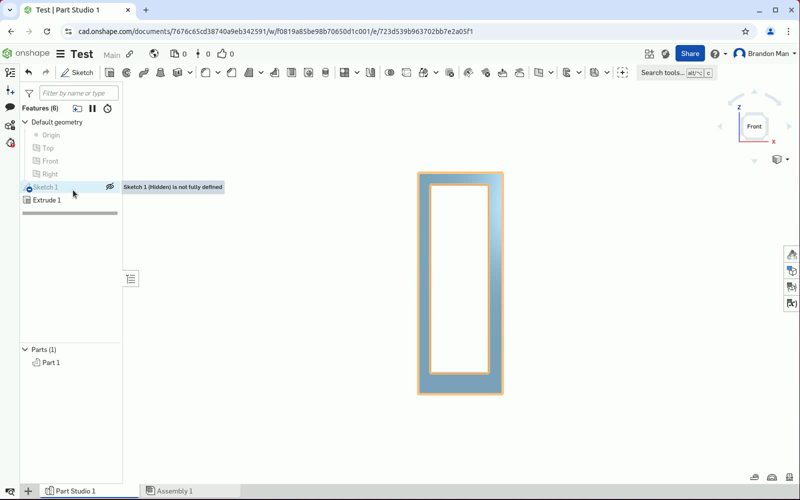
click(73, 189)
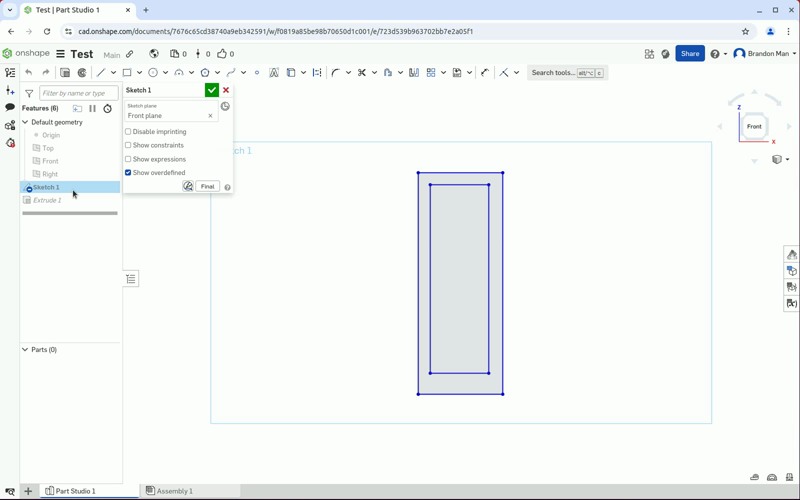
mouse_move(229, 92)
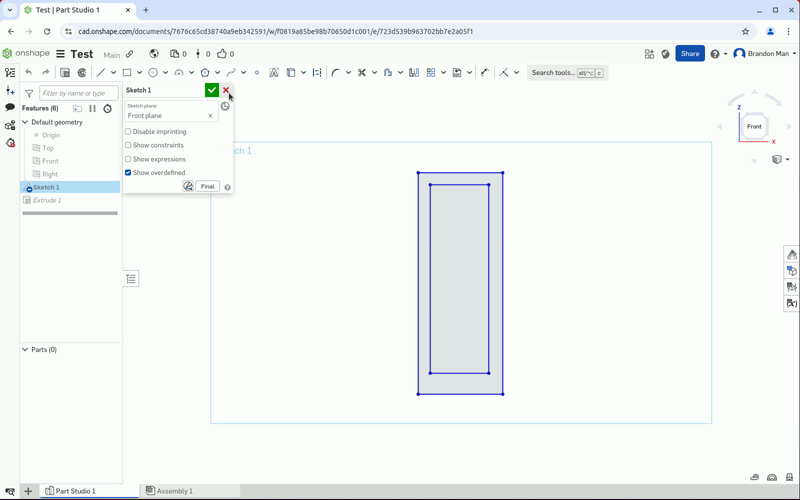
click(229, 92)
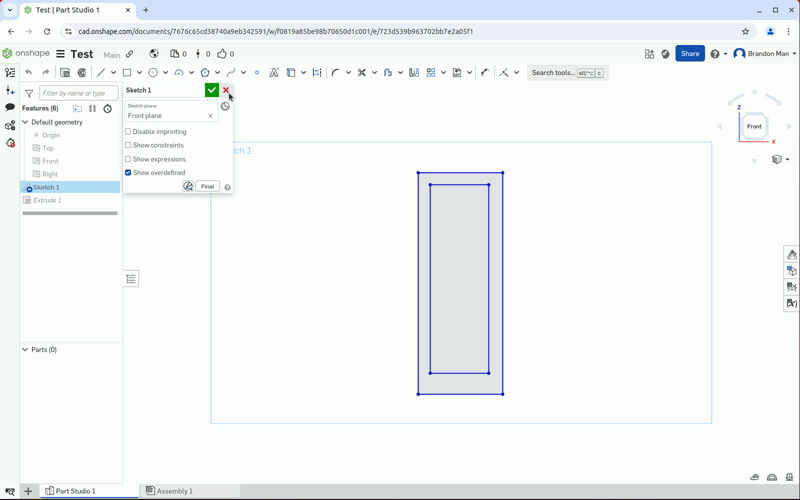
key(shift+s)
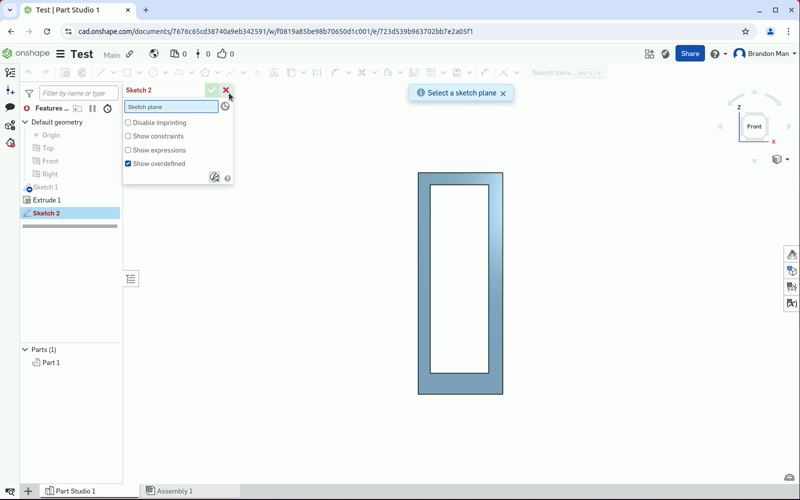
mouse_move(73, 163)
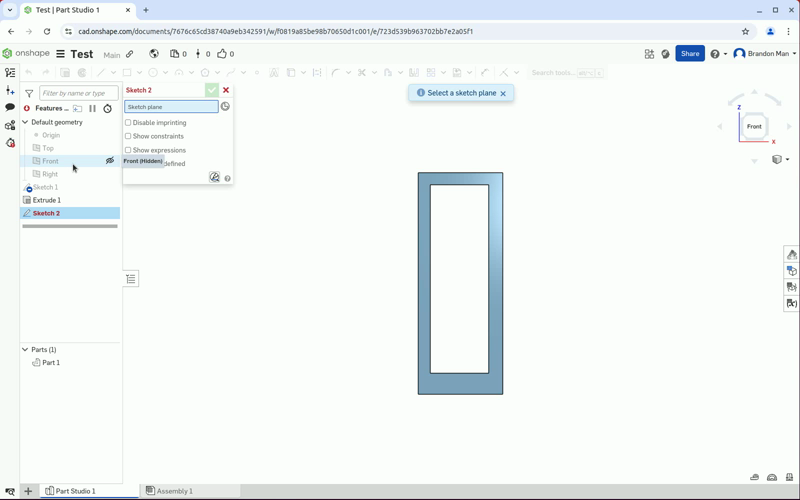
click(73, 163)
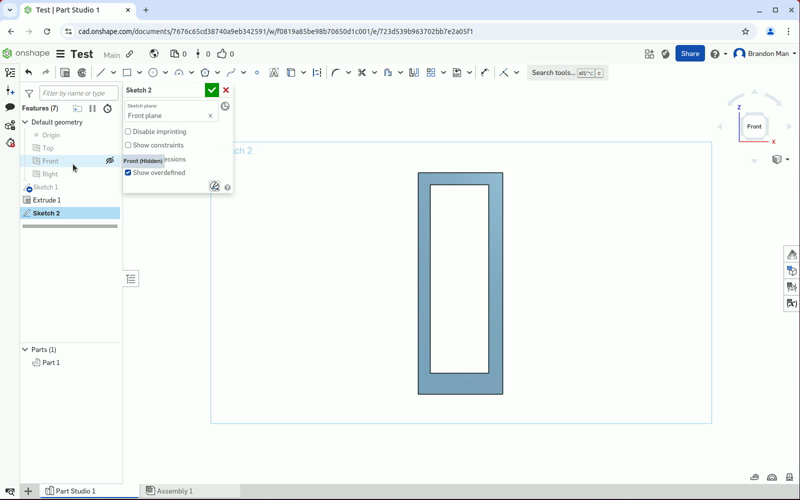
mouse_move(73, 352)
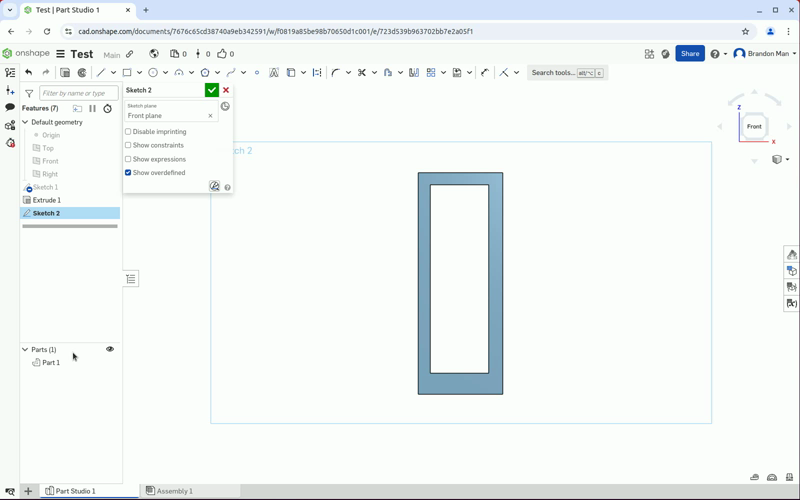
key(y)
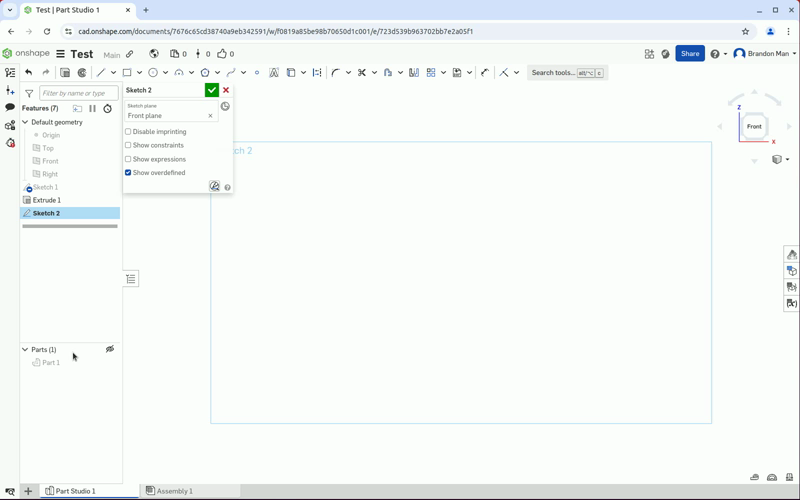
key(l)
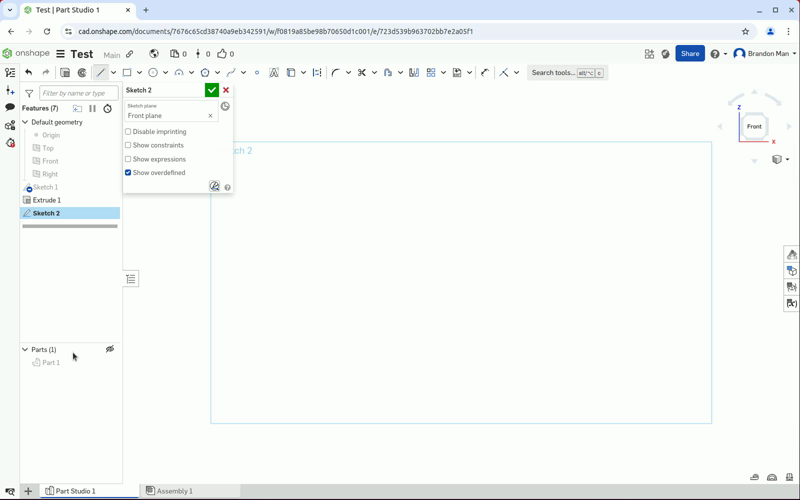
key_down(shift)
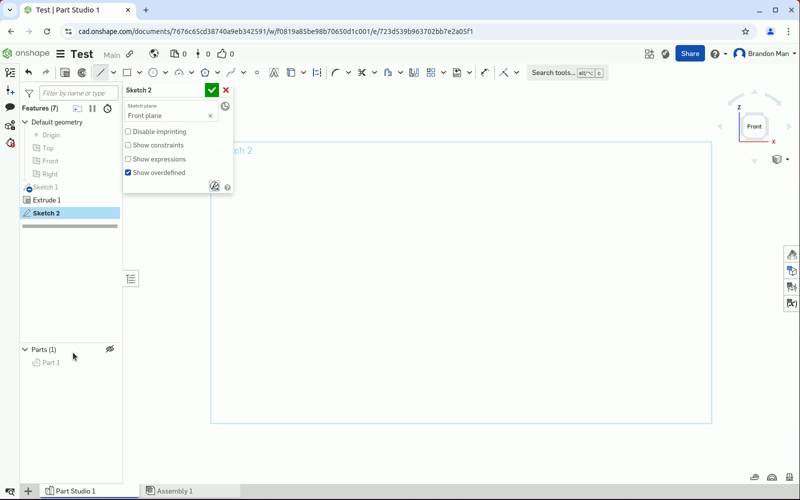
mouse_move(431, 373)
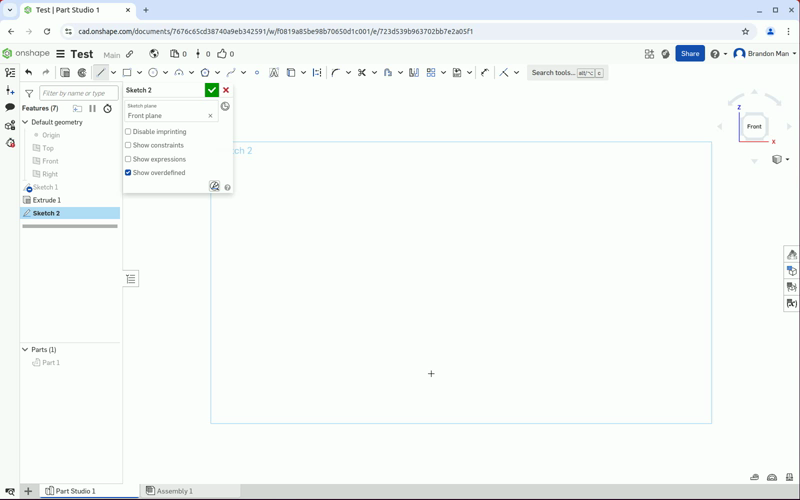
click(431, 373)
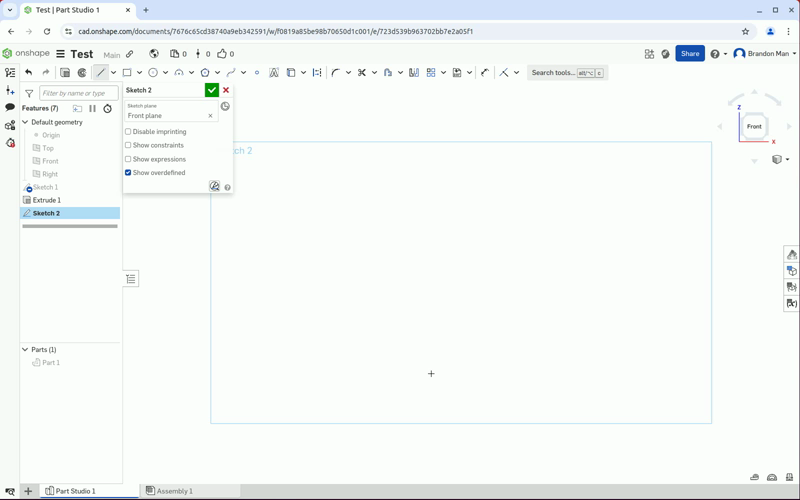
key_up(shift)
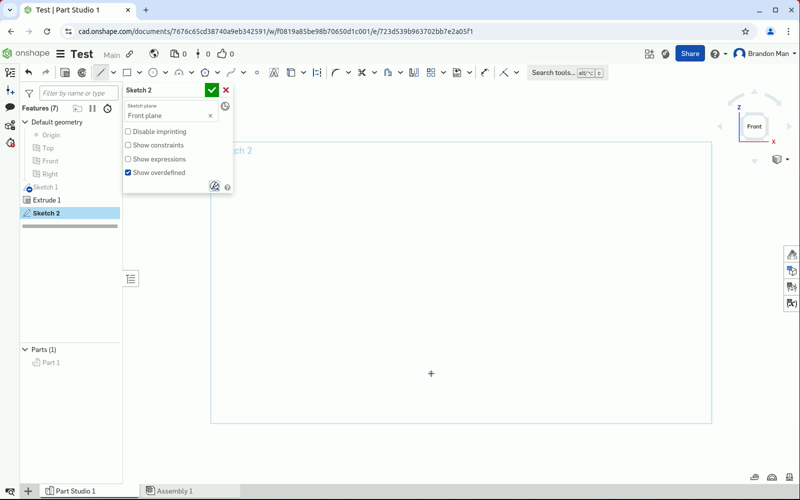
key_down(shift)
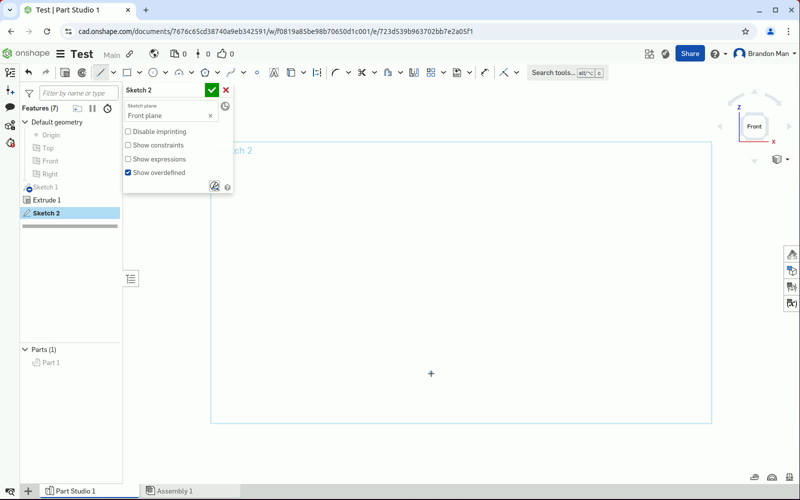
mouse_move(461, 373)
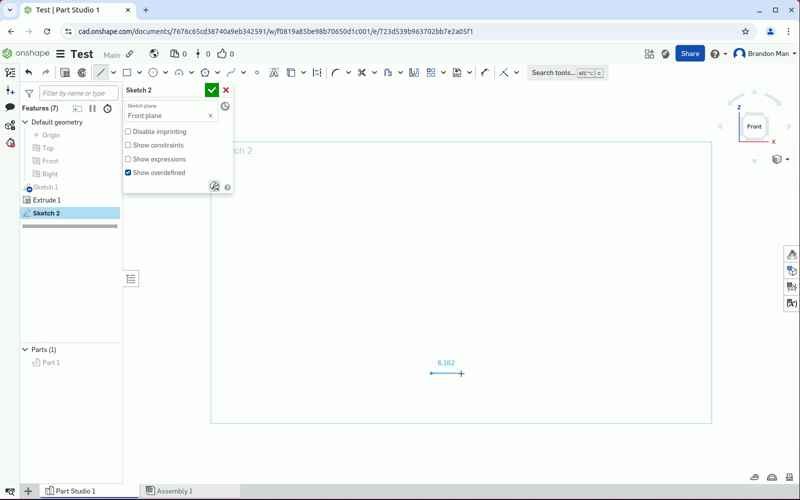
mouse_move(489, 373)
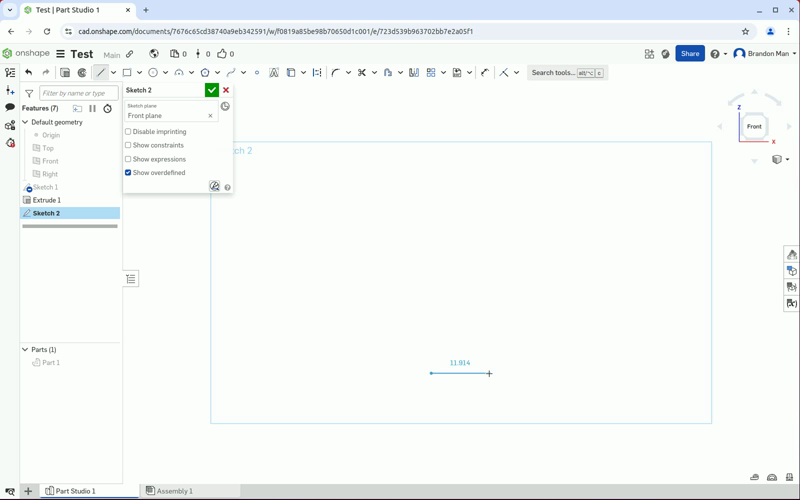
click(489, 373)
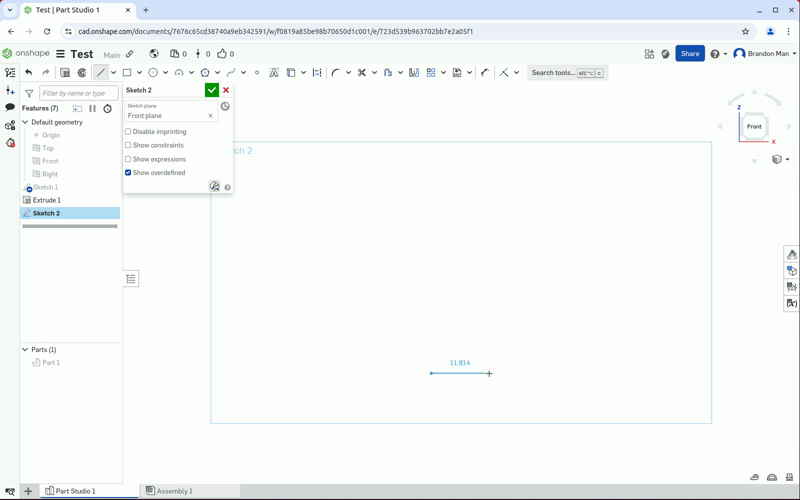
key_up(shift)
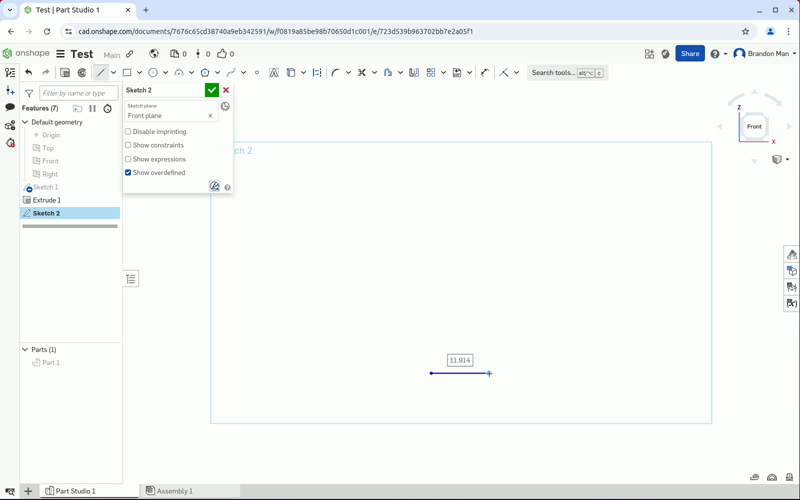
key_down(shift)
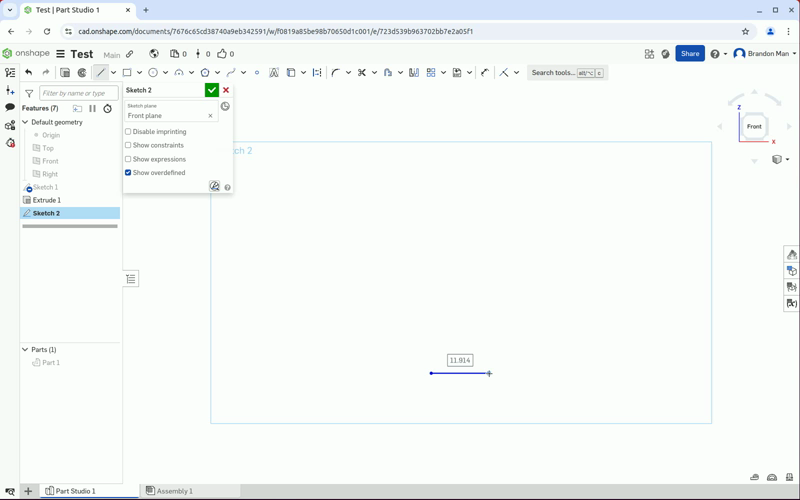
mouse_move(489, 185)
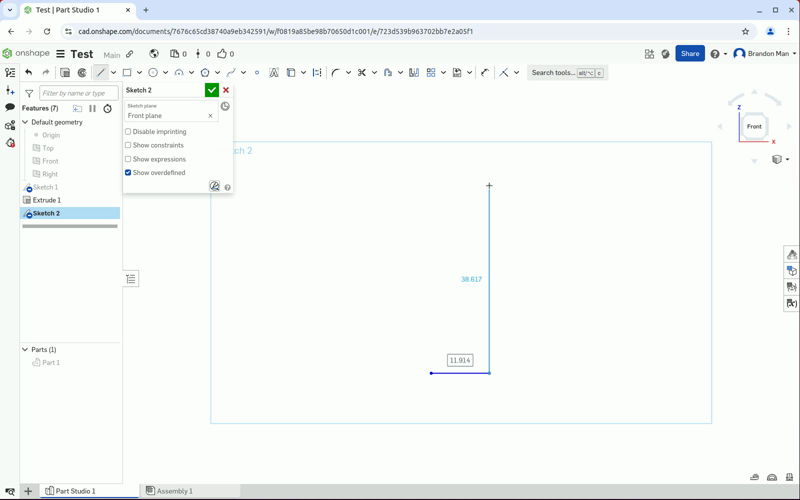
click(489, 185)
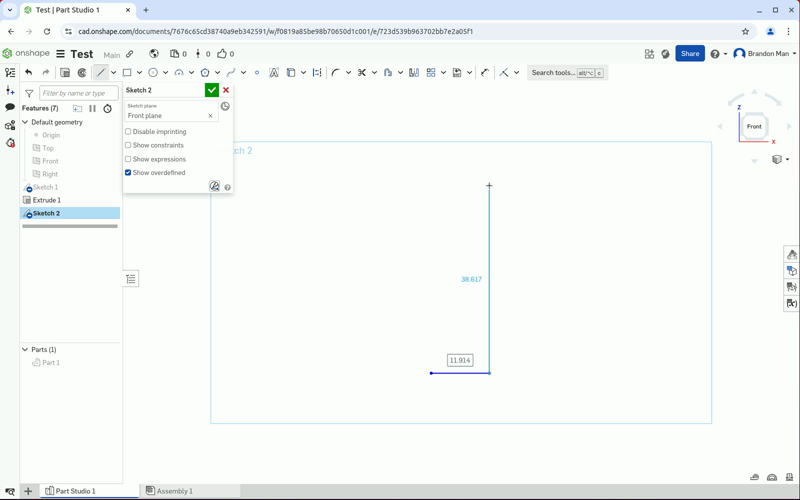
key_up(shift)
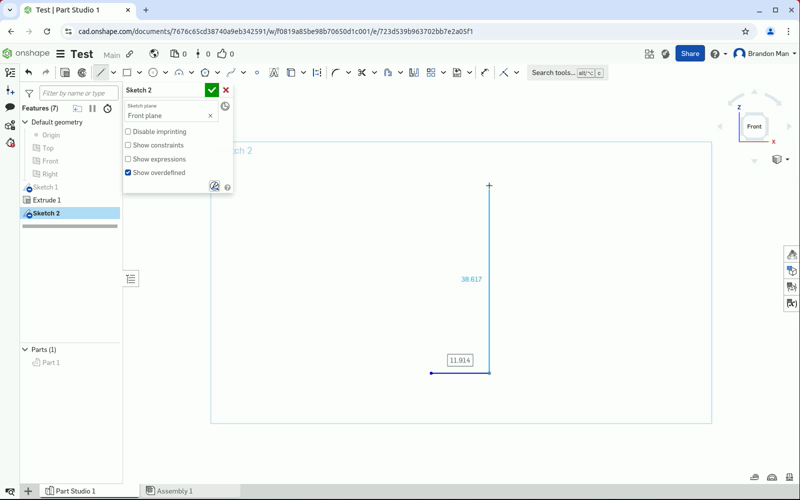
key_down(shift)
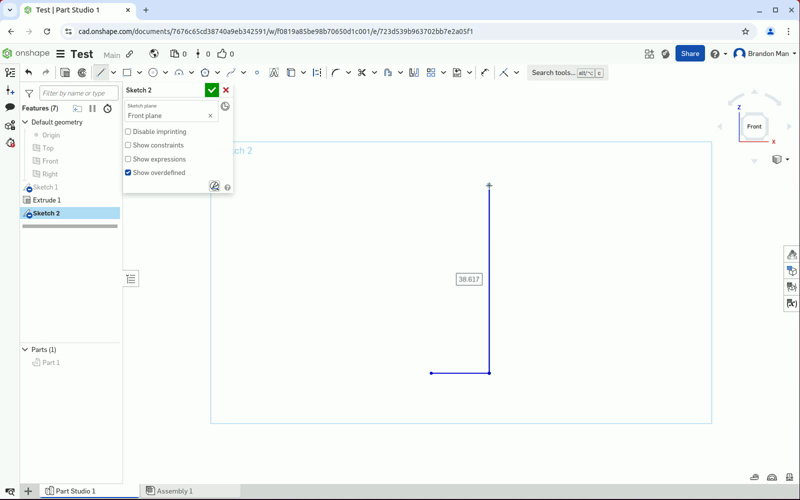
mouse_move(519, 185)
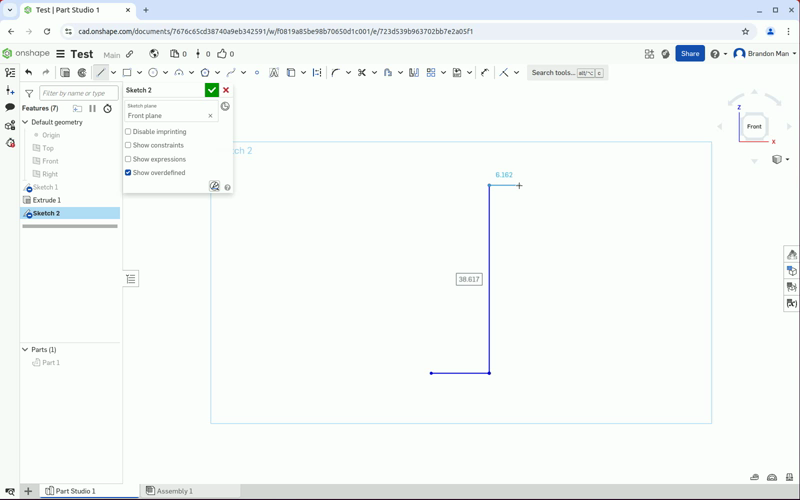
mouse_move(431, 185)
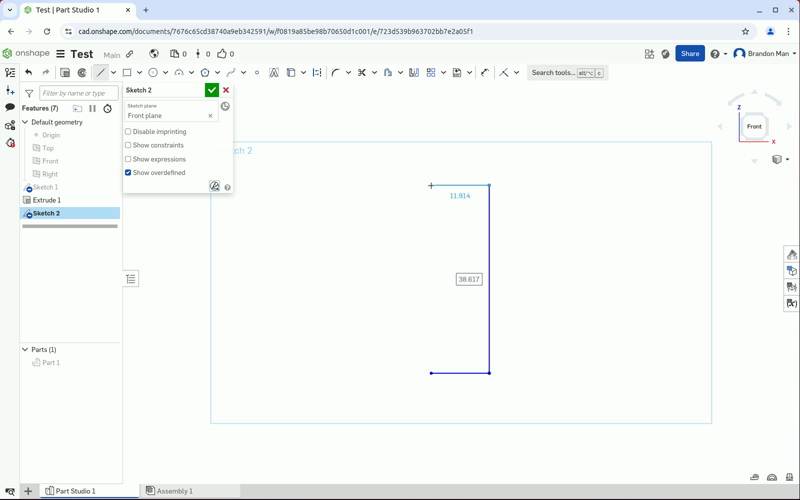
click(431, 185)
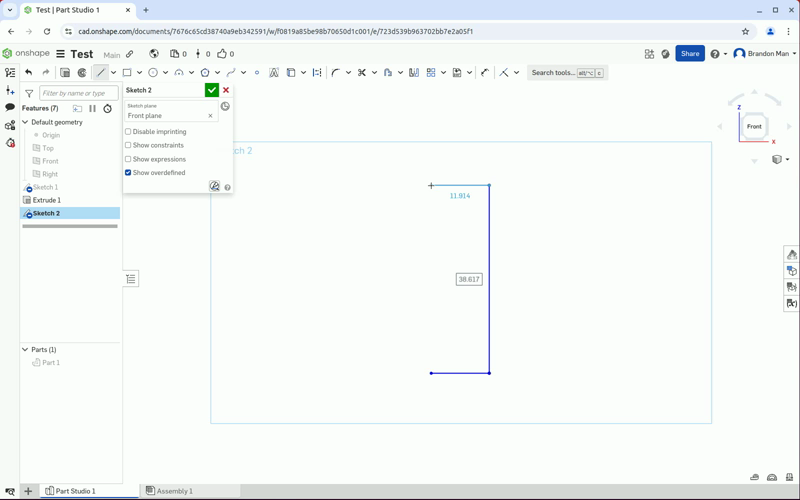
key_up(shift)
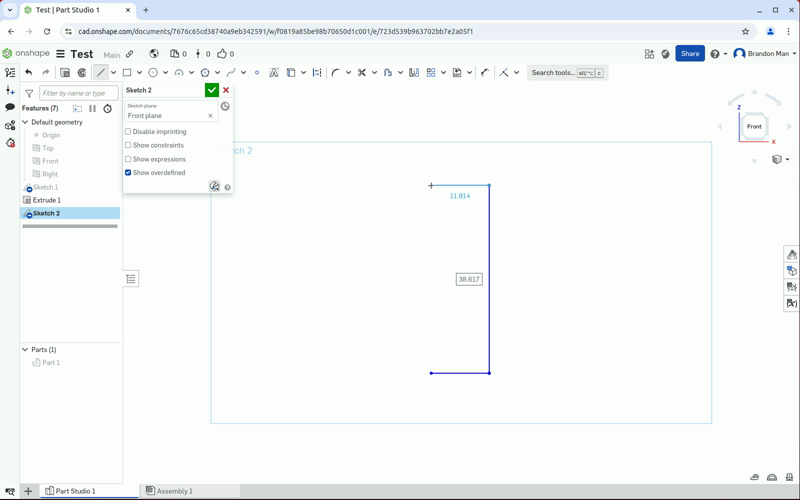
key_down(shift)
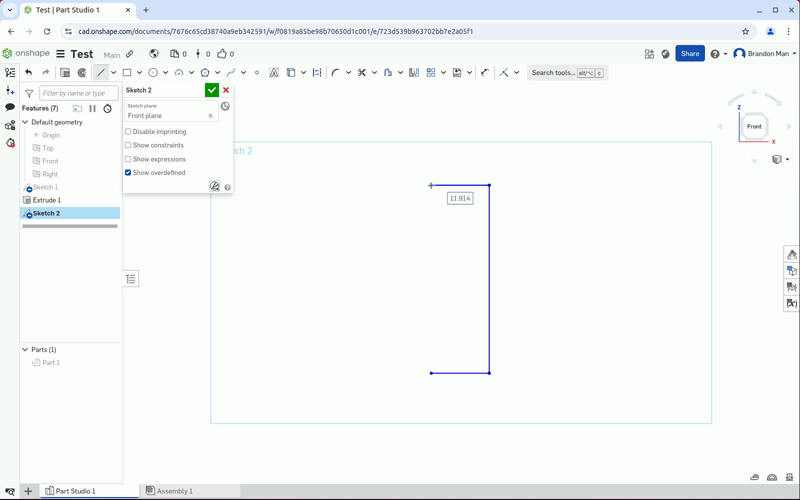
mouse_move(431, 373)
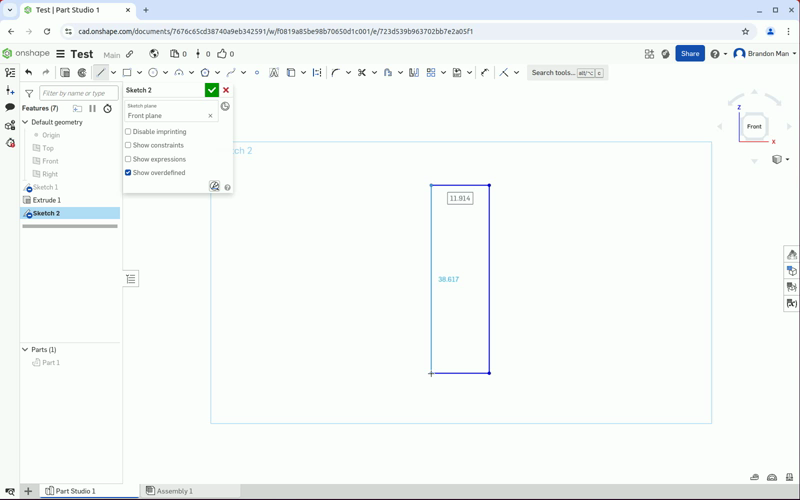
key_up(shift)
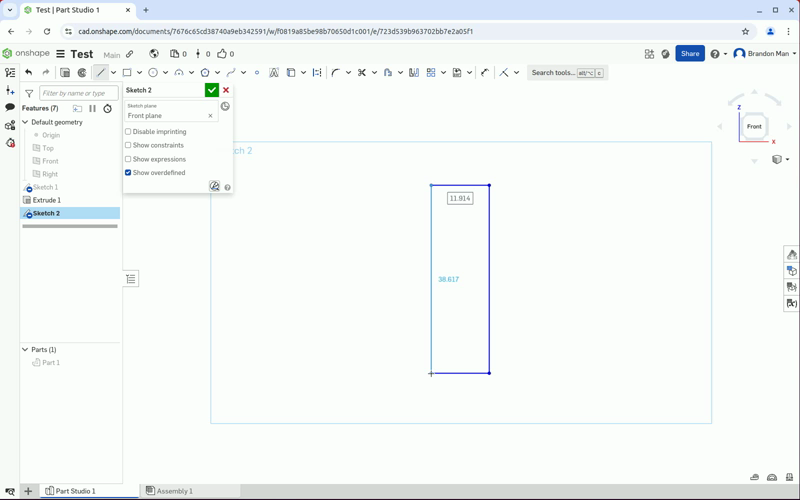
click(431, 373)
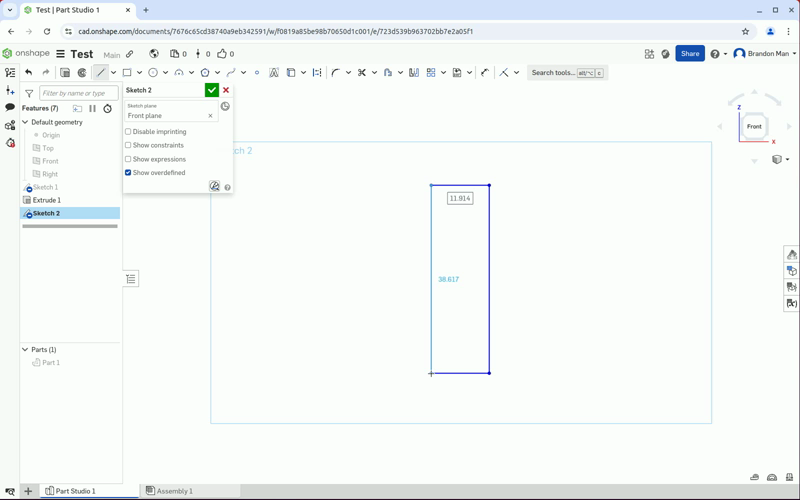
key(esc)
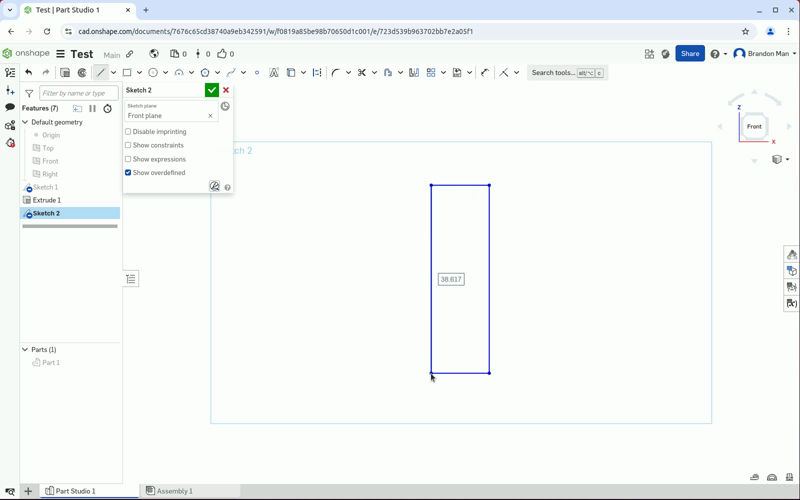
mouse_move(454, 209)
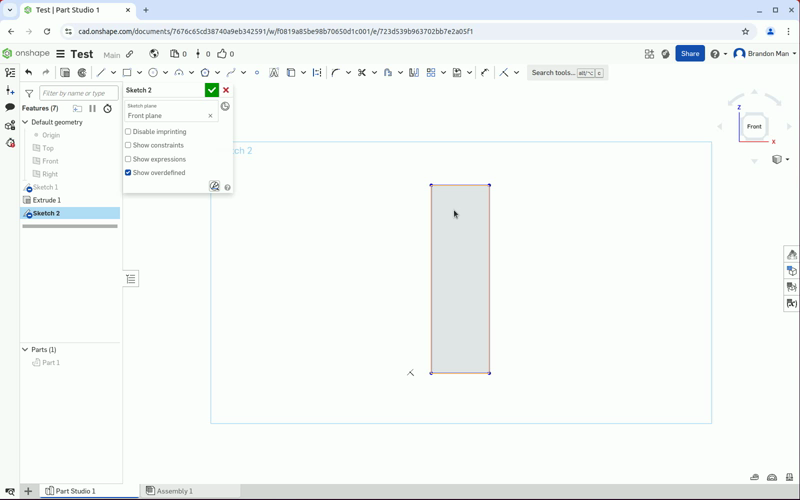
click(454, 209)
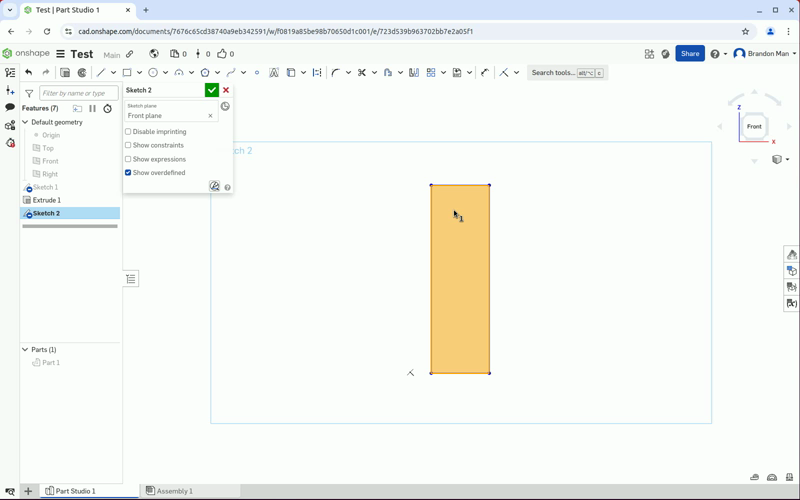
mouse_move(73, 352)
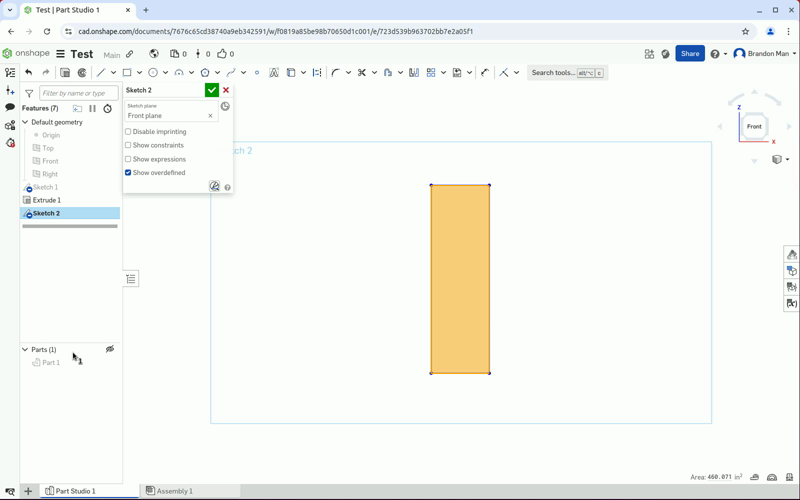
key(shift+y)
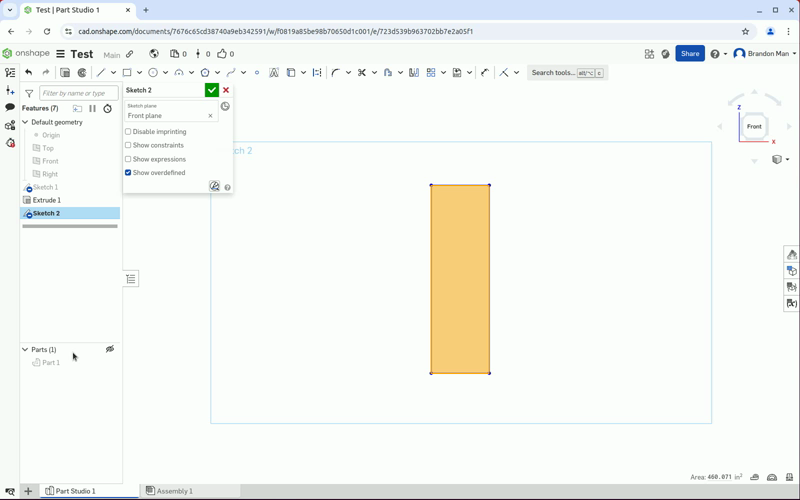
key(shift+e)
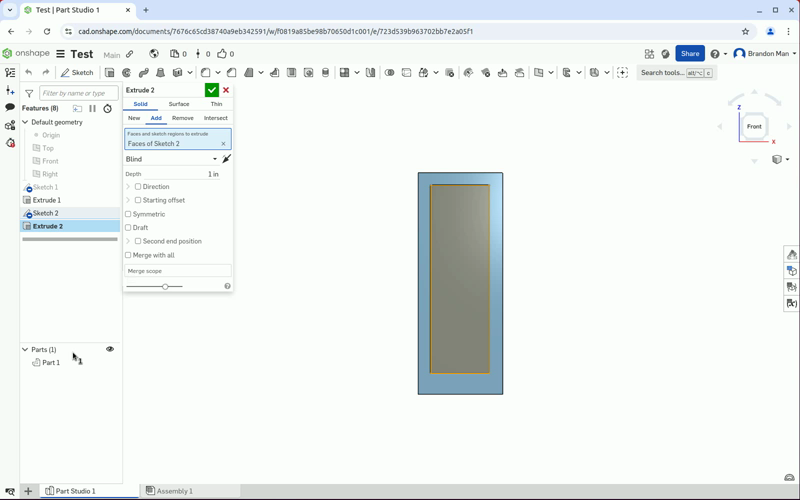
mouse_move(143, 106)
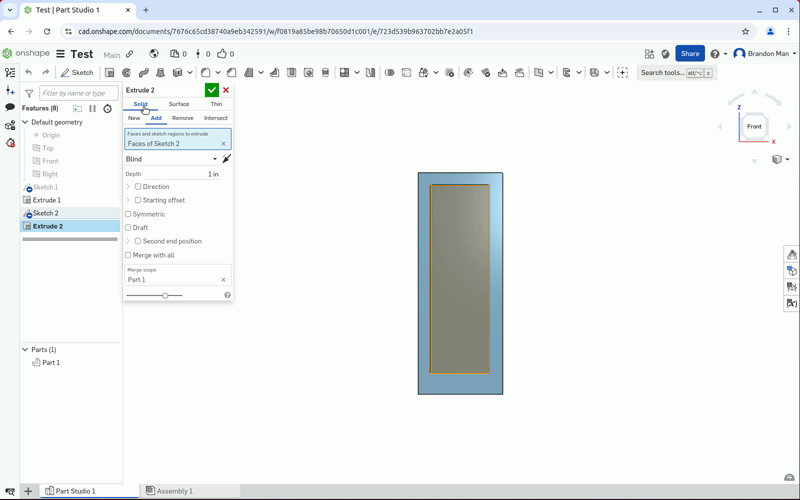
click(143, 106)
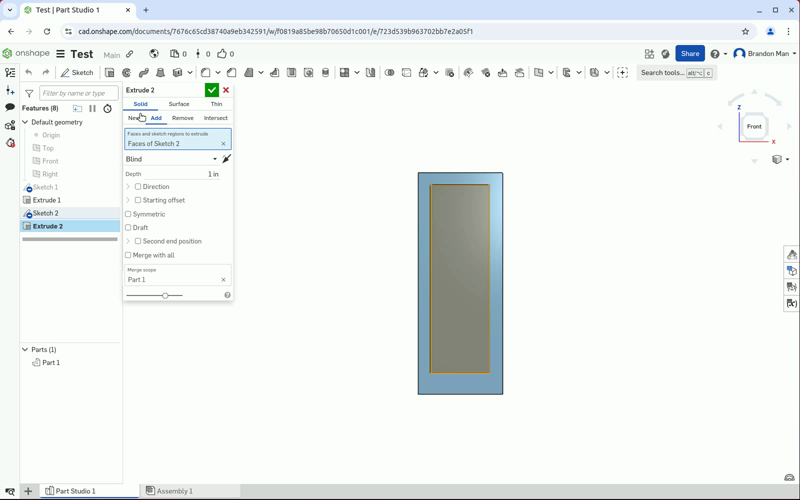
mouse_move(137, 120)
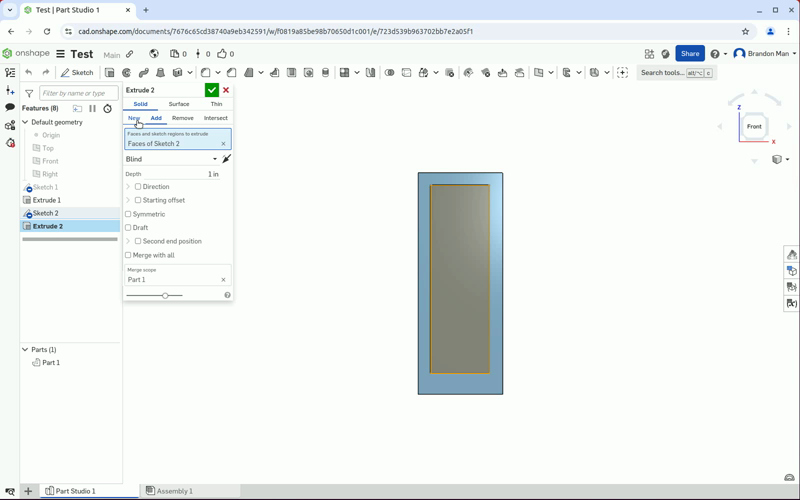
click(137, 120)
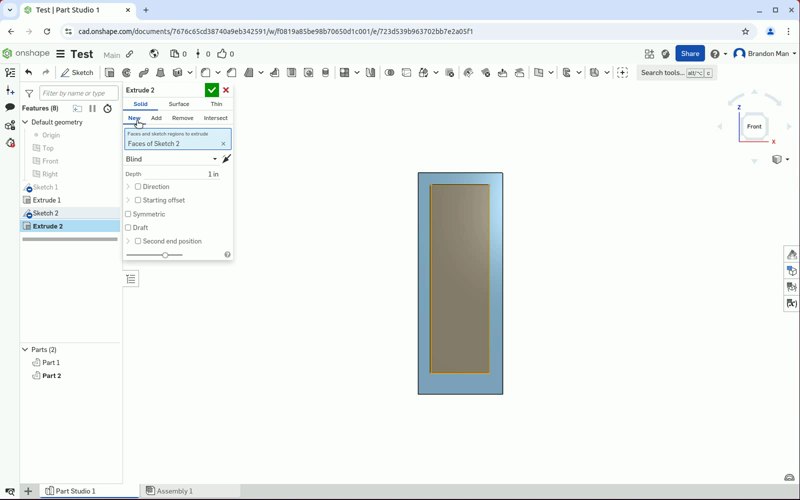
key(tab, 4)
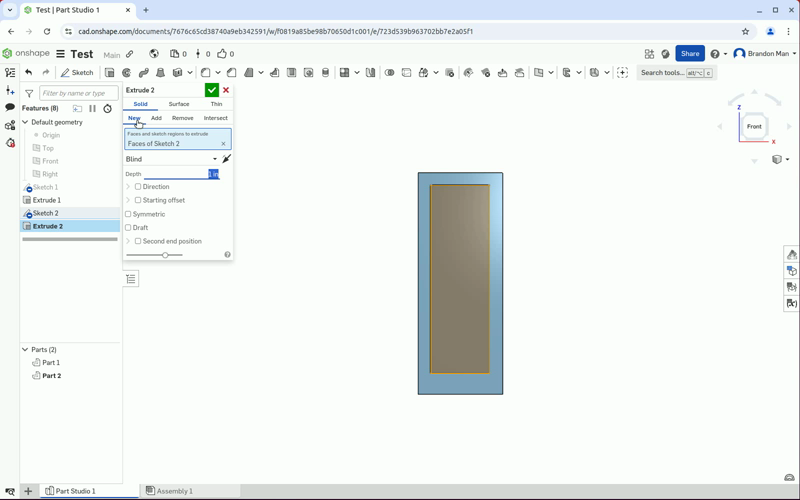
text(-0.241)
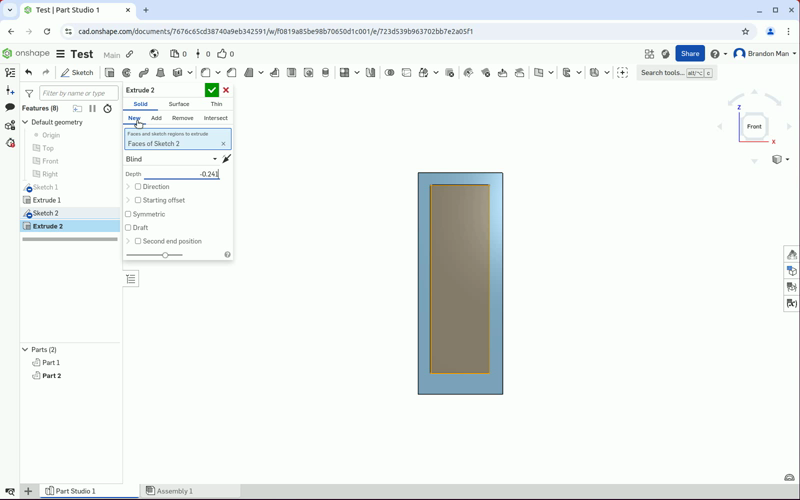
key(tab, 3)
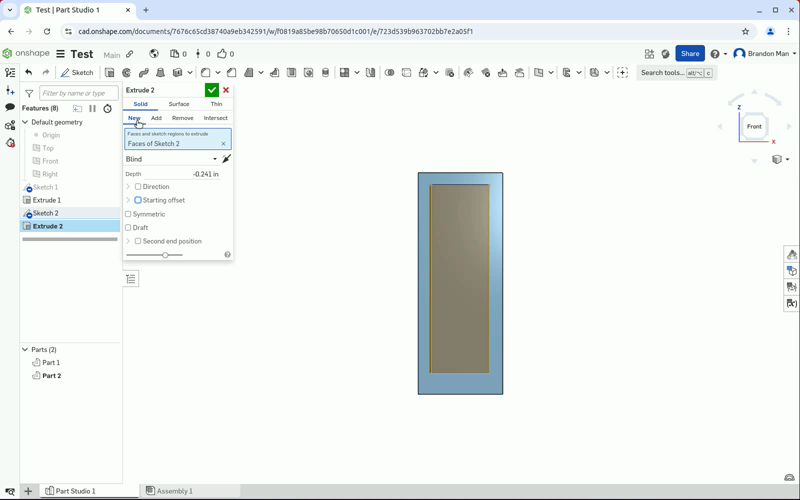
key(tab, 2)
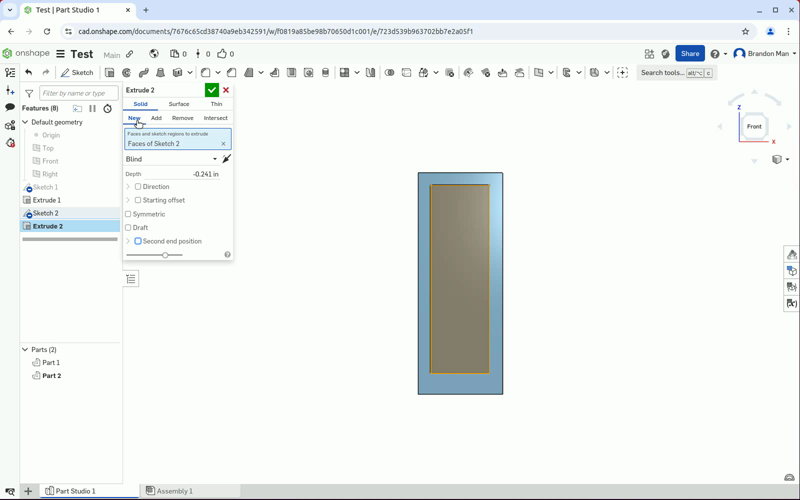
key(space)
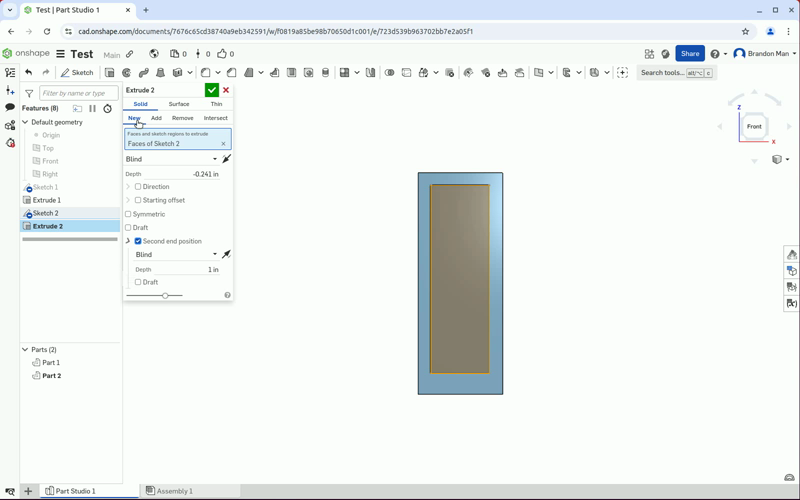
key(tab, 3)
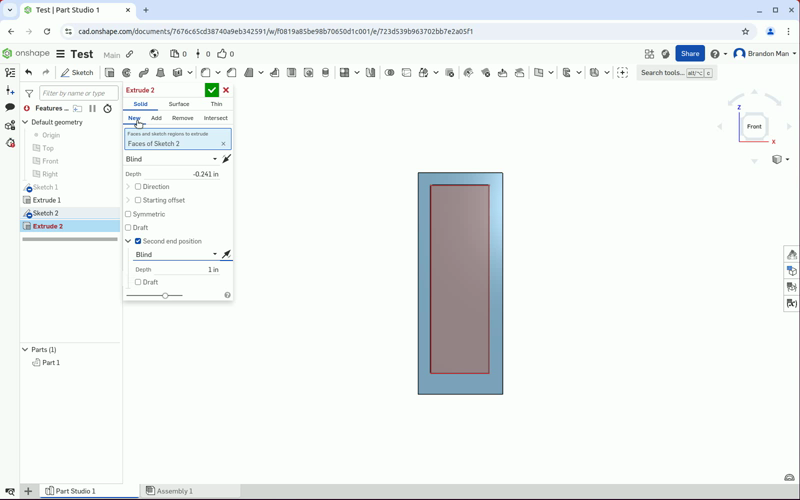
text(-0.241)
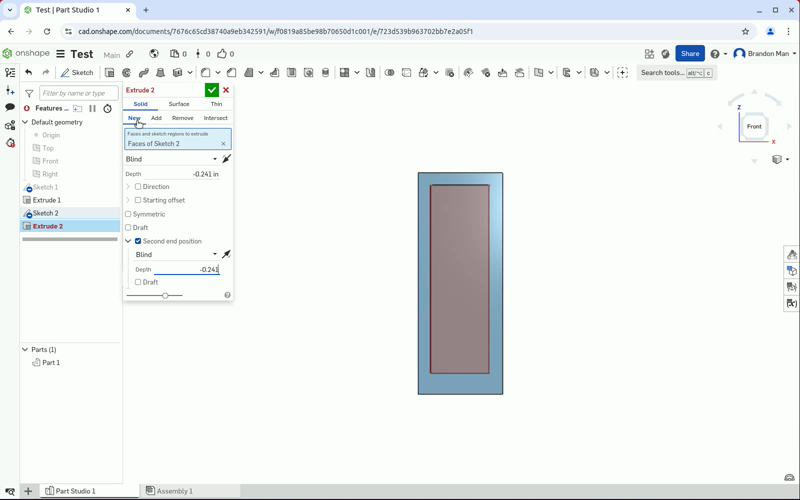
key(enter)
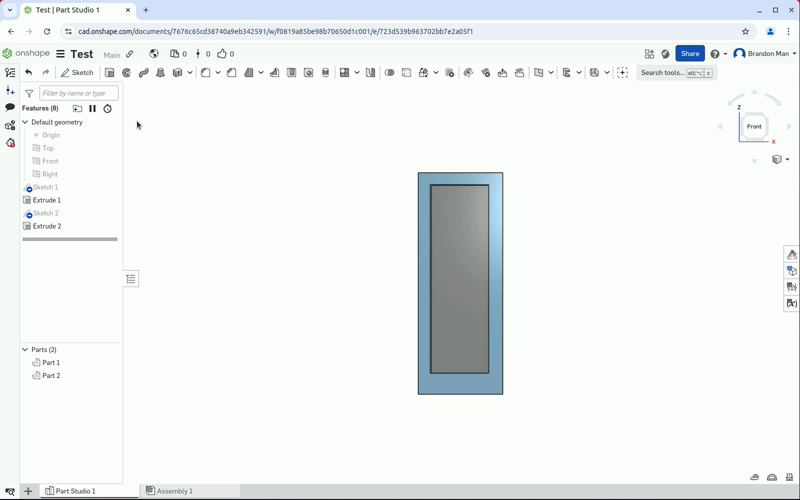
key(shift+h)
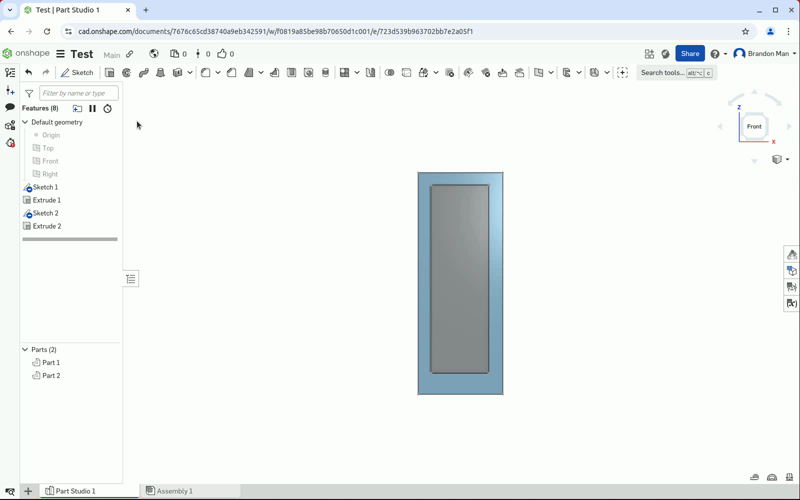
key(shift+h)
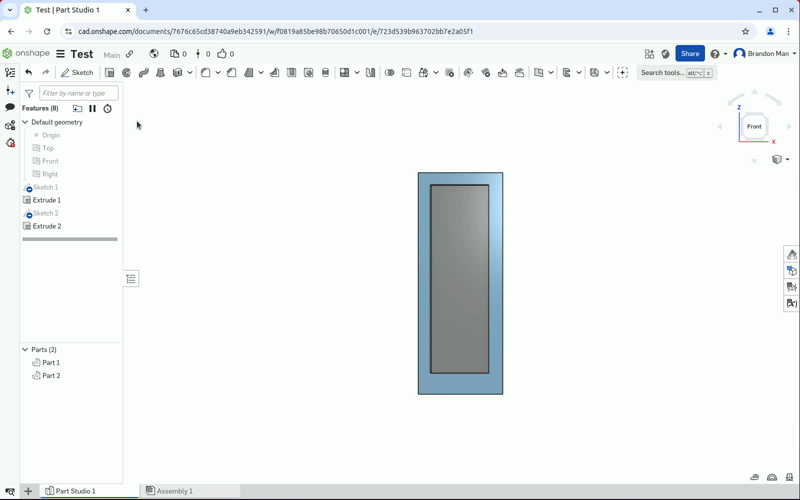
mouse_move(73, 189)
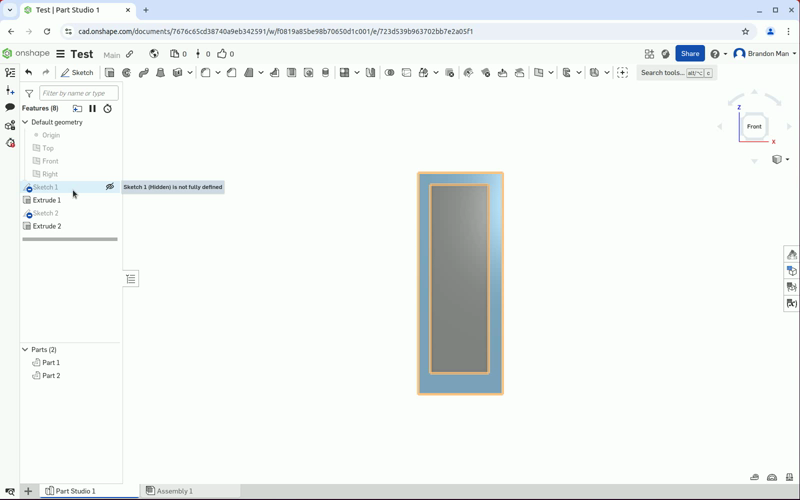
click(73, 189)
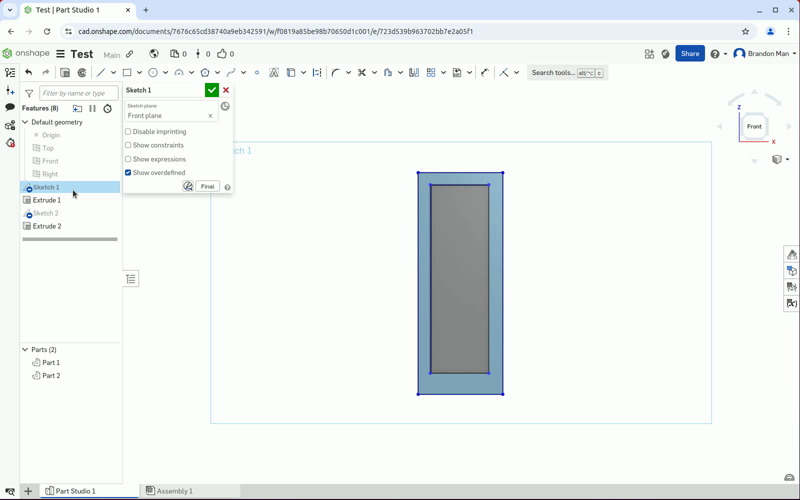
mouse_move(229, 92)
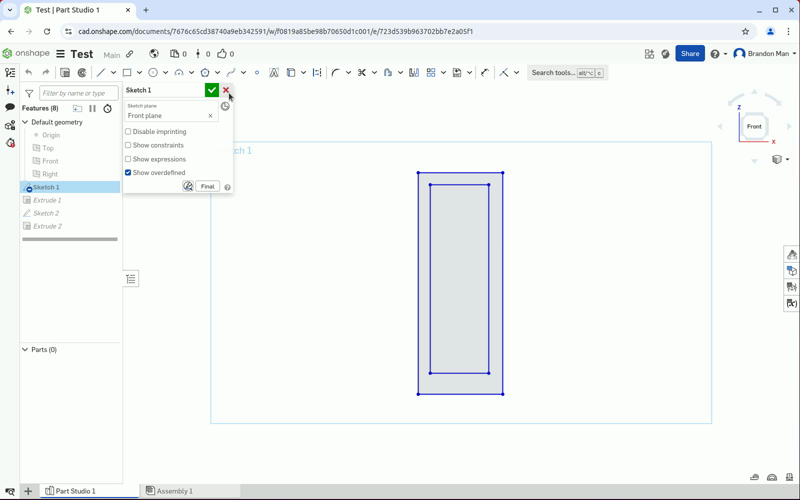
click(229, 92)
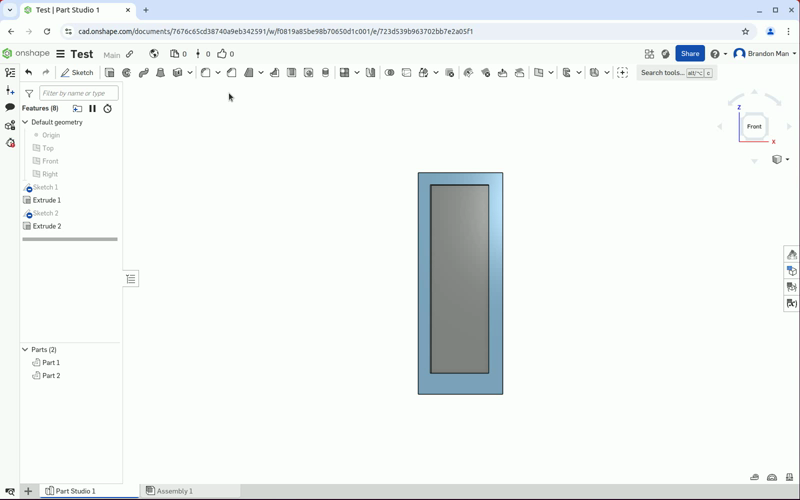
mouse_move(73, 352)
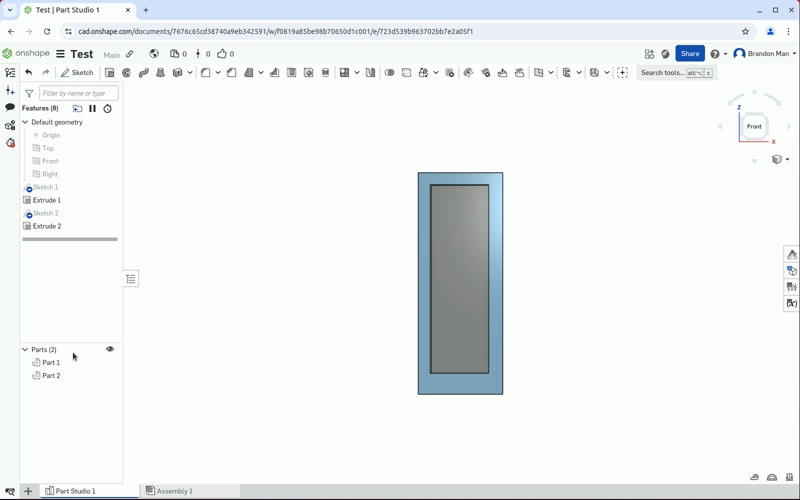
key(y)
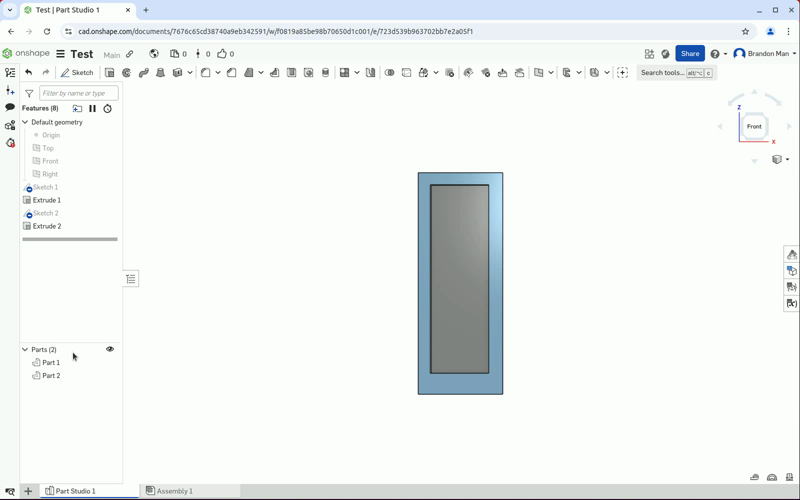
key(shift+p)
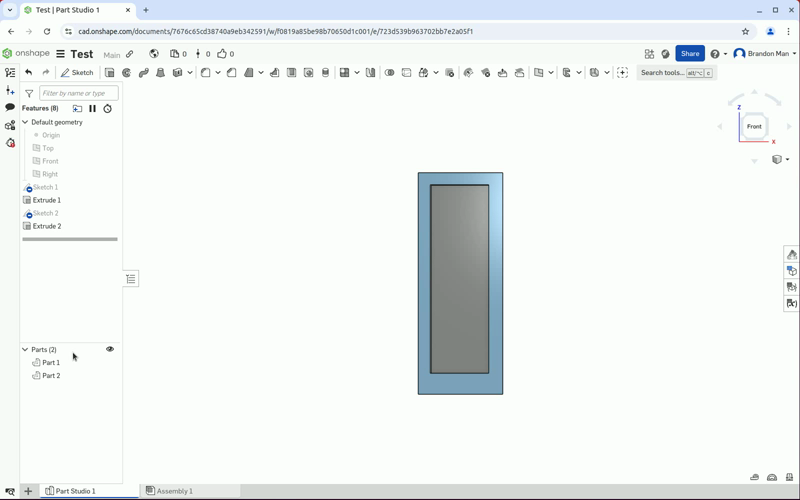
key(space)
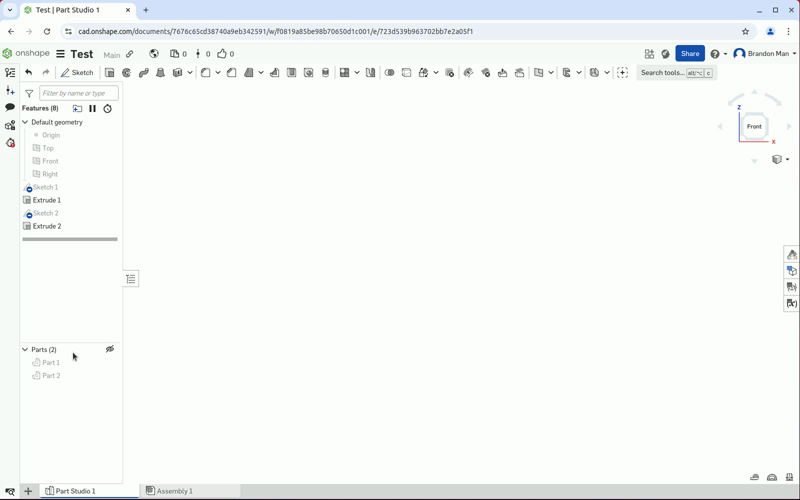
key_down(shift)
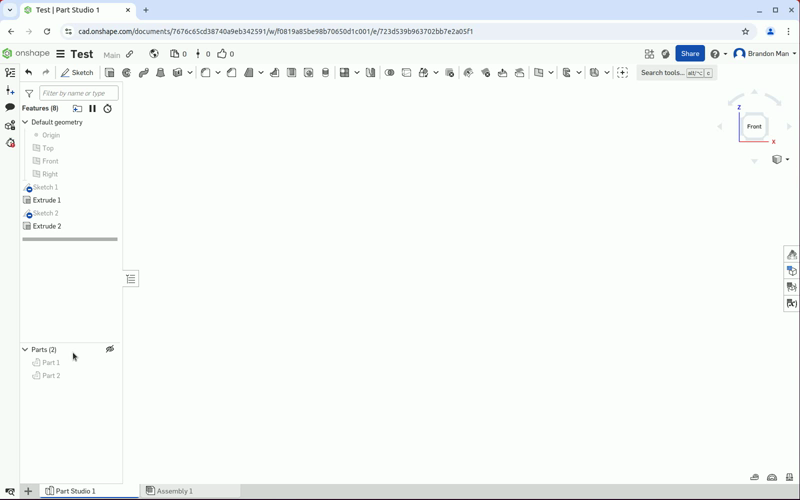
key(down)
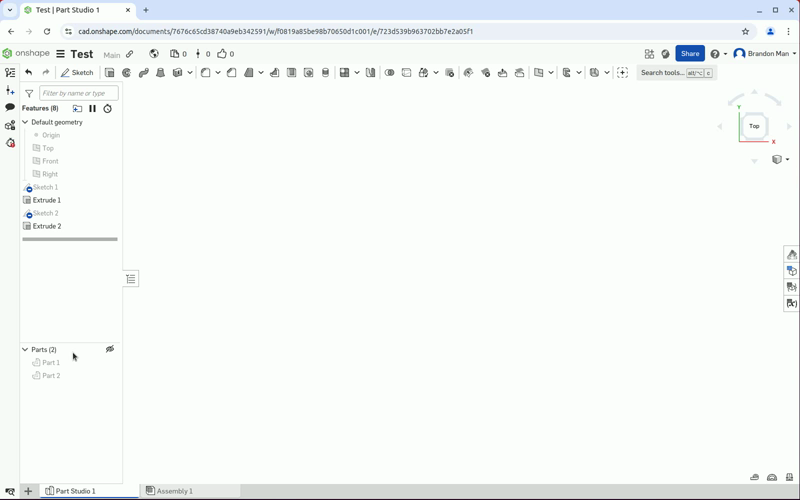
key_up(shift)
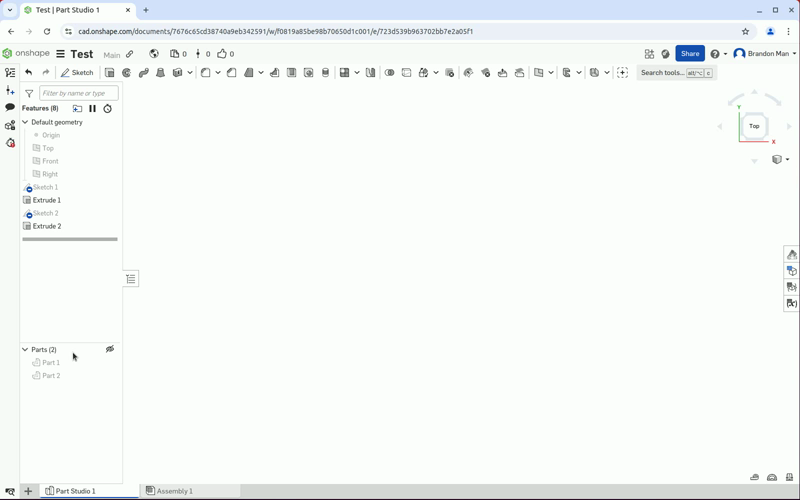
mouse_move(73, 352)
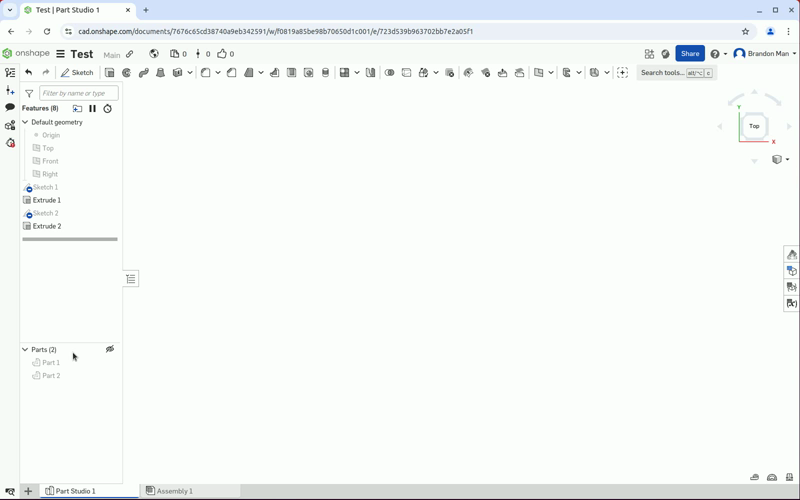
key(shift+y)
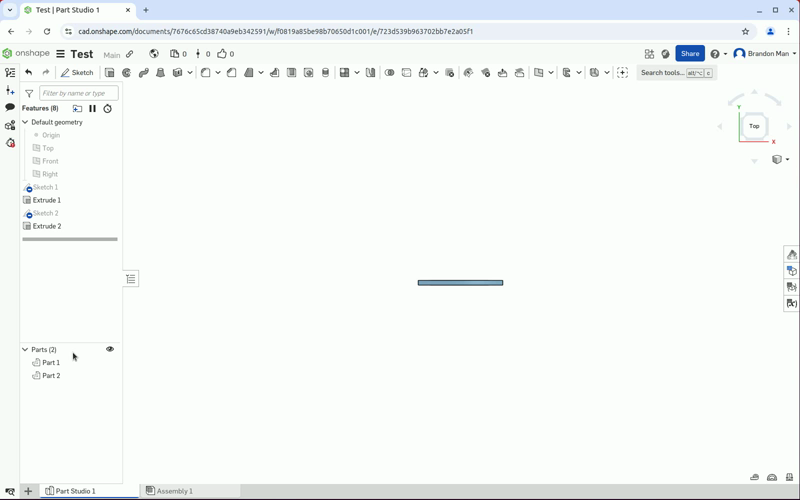
mouse_move(541, 75)
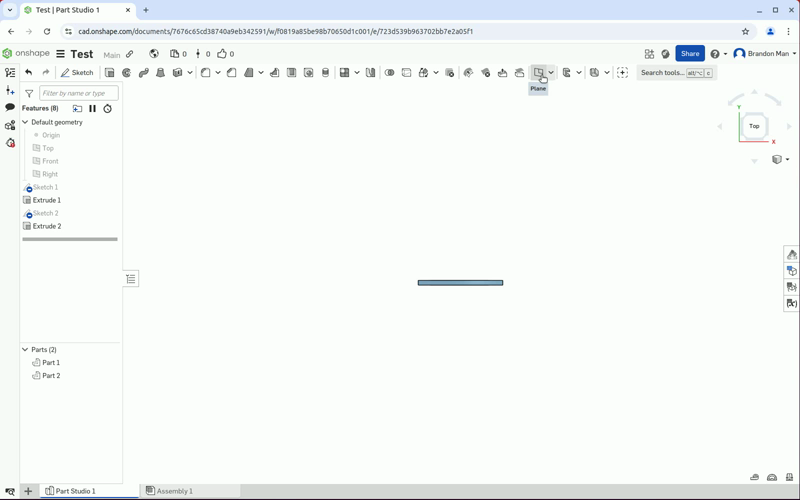
click(541, 75)
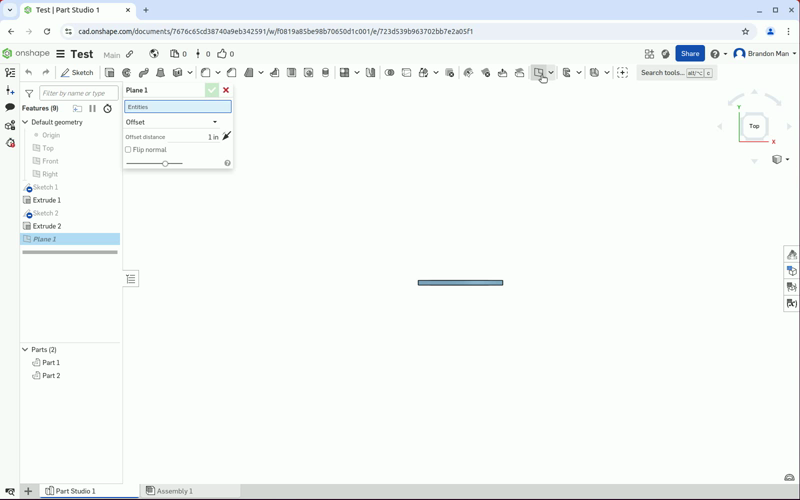
mouse_move(73, 150)
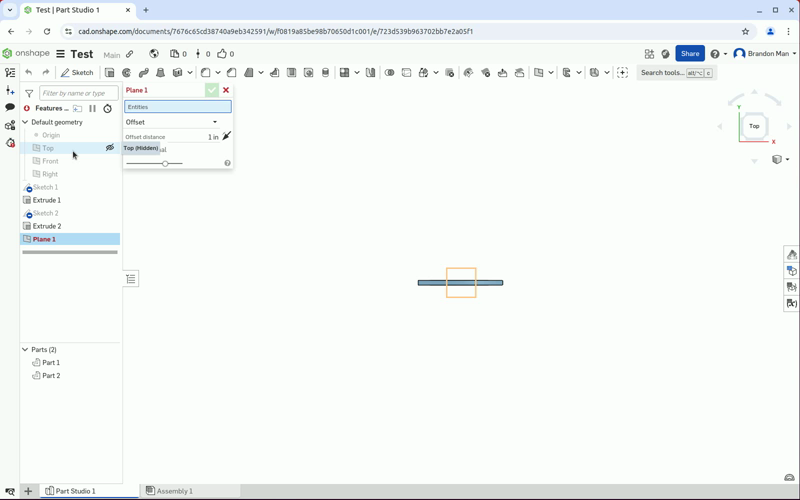
click(73, 150)
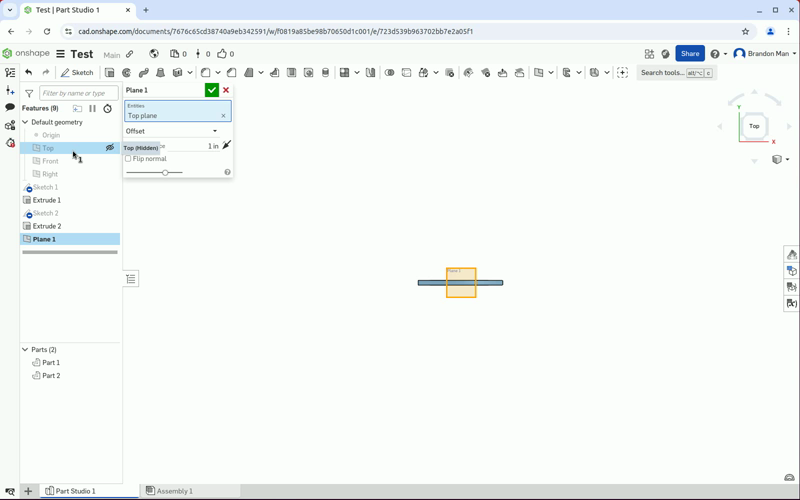
key(tab, 2)
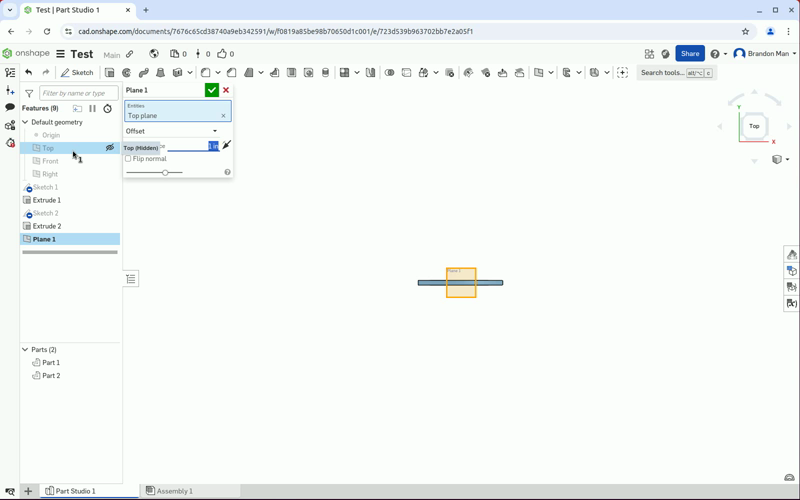
text(22.862)
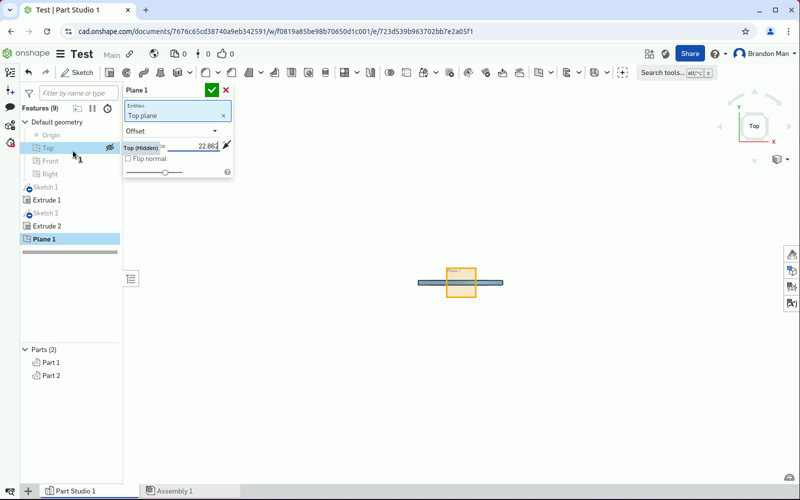
key(enter, 2)
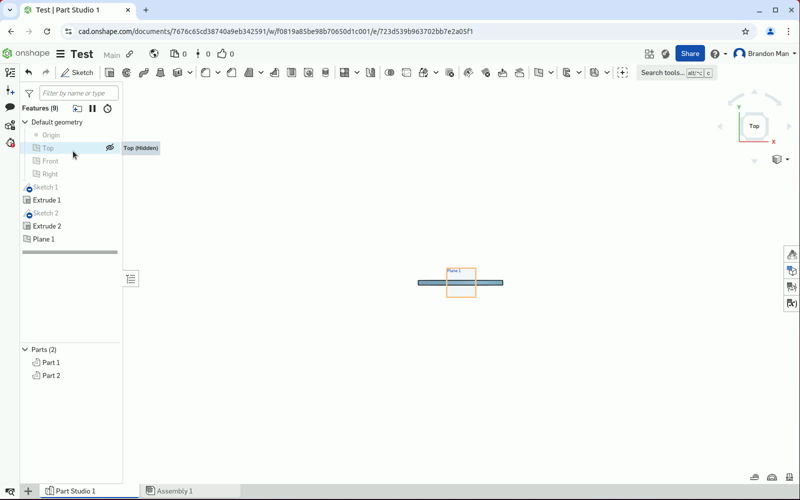
key(shift+s)
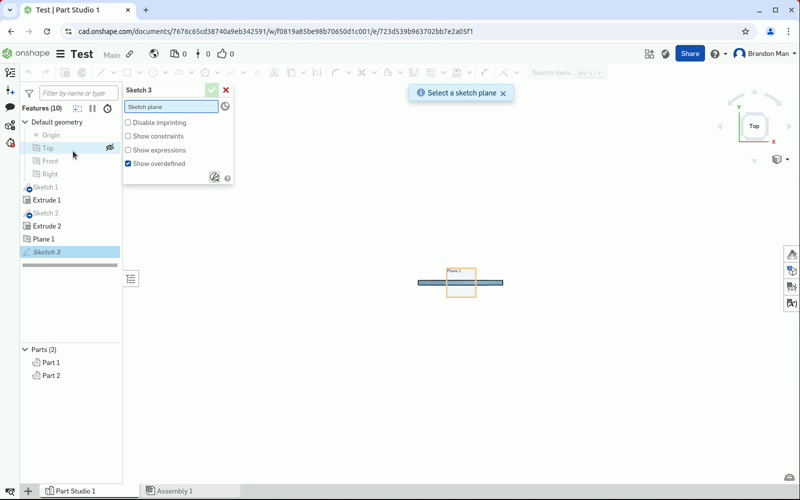
mouse_move(73, 241)
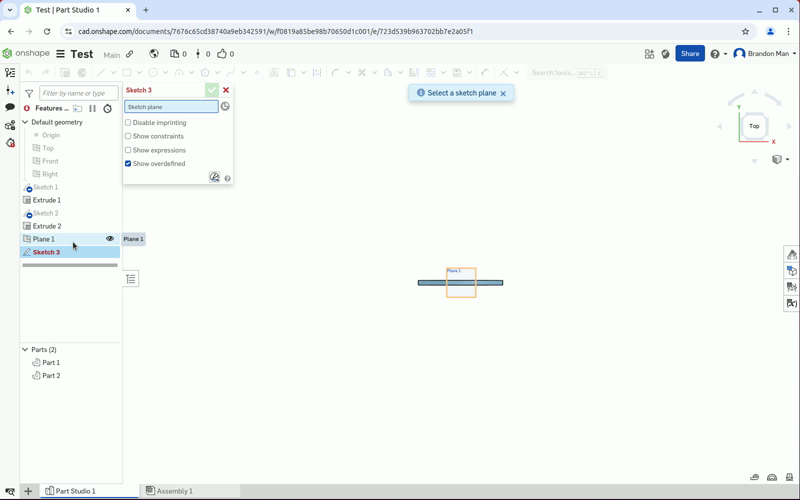
click(73, 241)
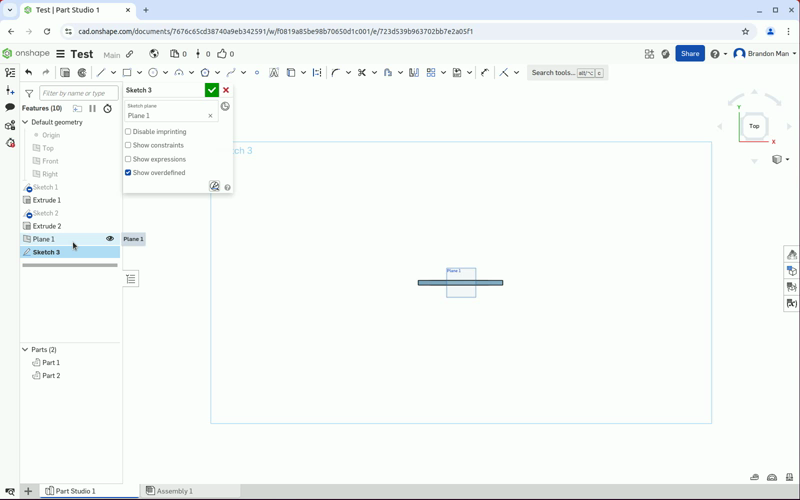
mouse_move(73, 352)
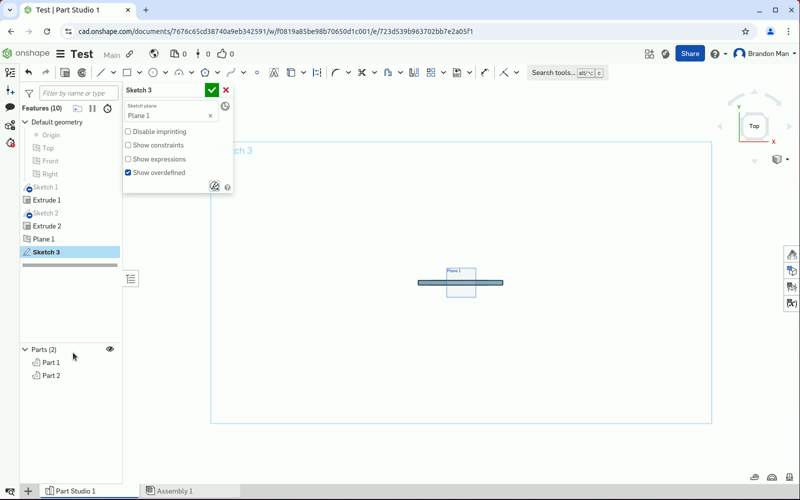
key(y)
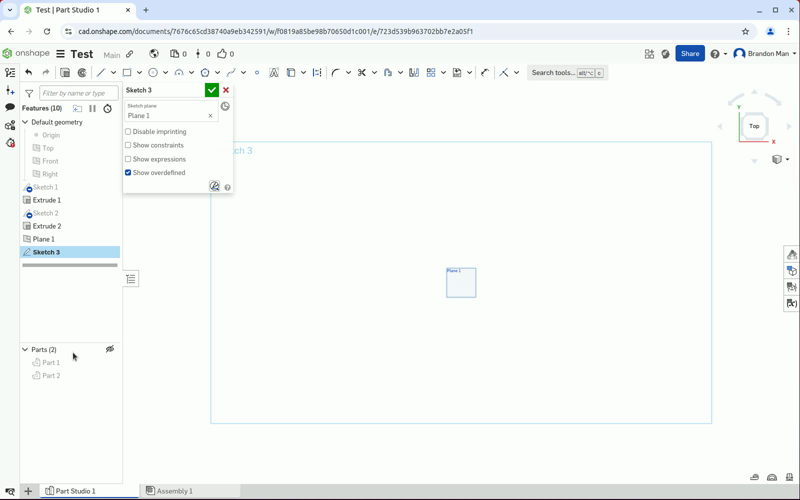
key(c)
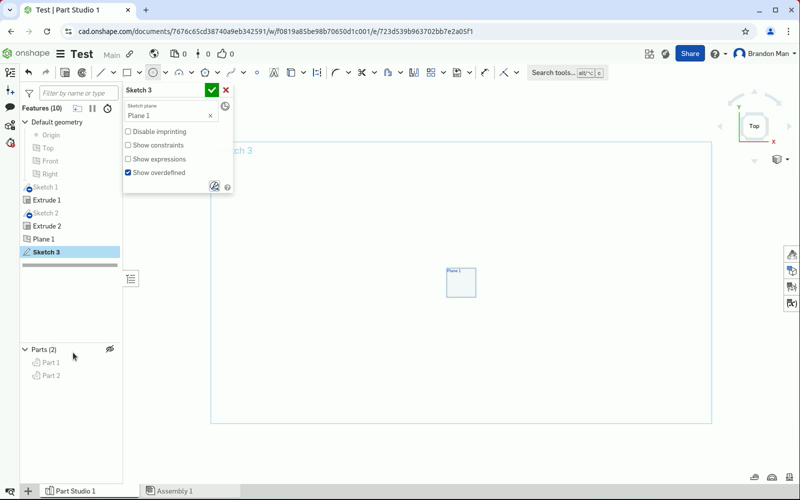
key_down(shift)
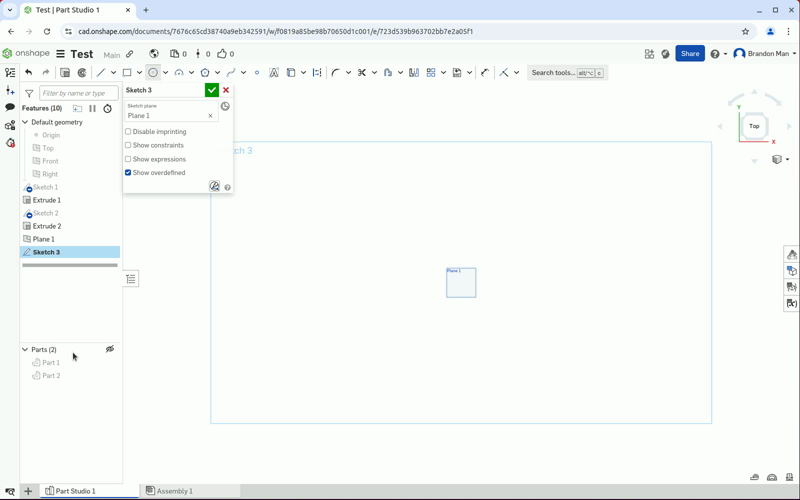
mouse_move(500, 282)
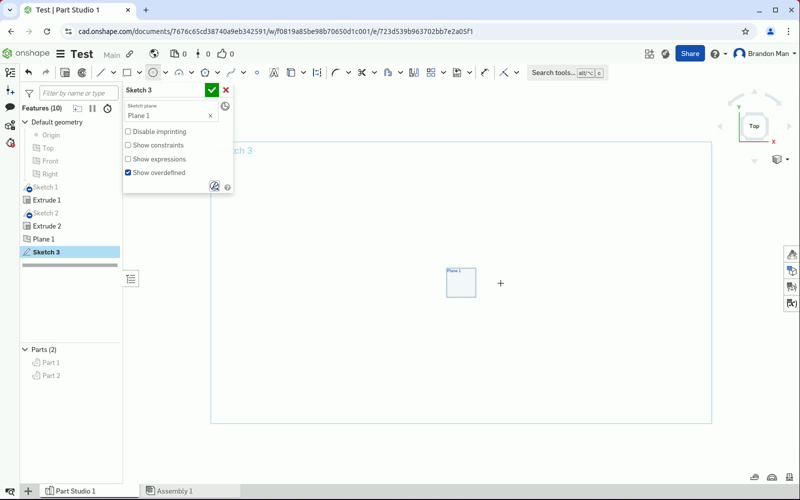
click(500, 282)
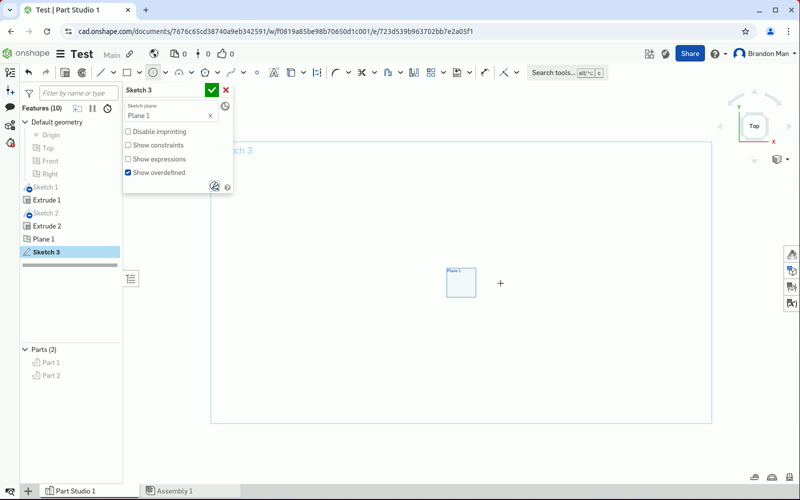
key_up(shift)
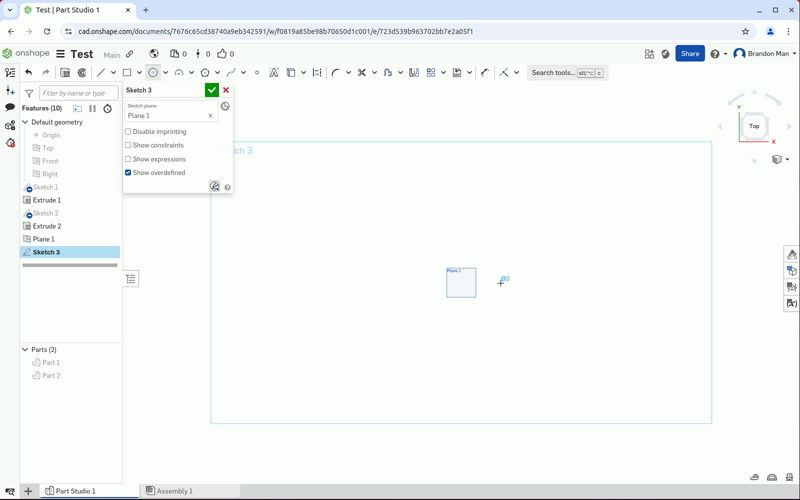
mouse_move(501, 282)
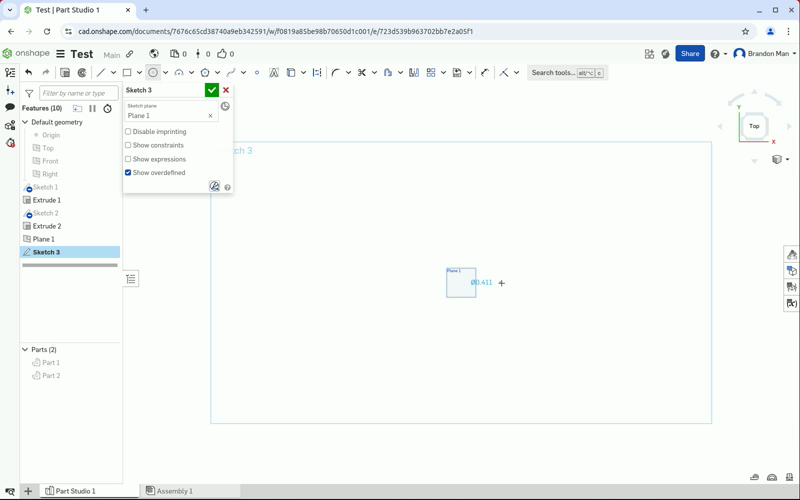
scroll(6)
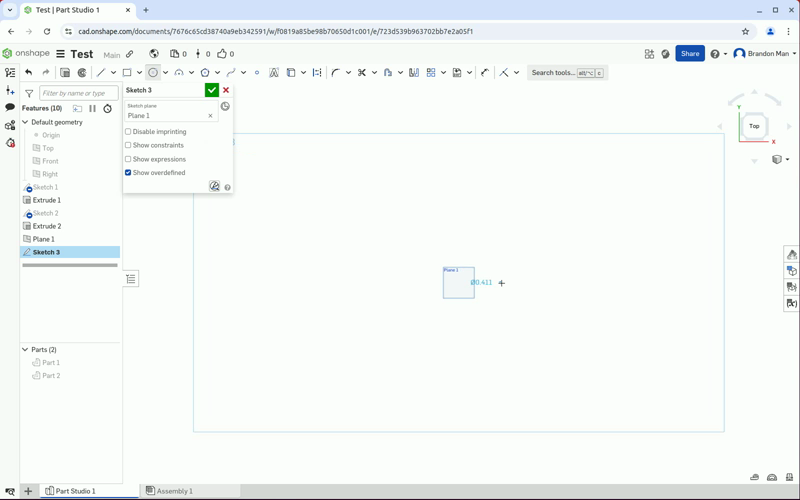
scroll(6)
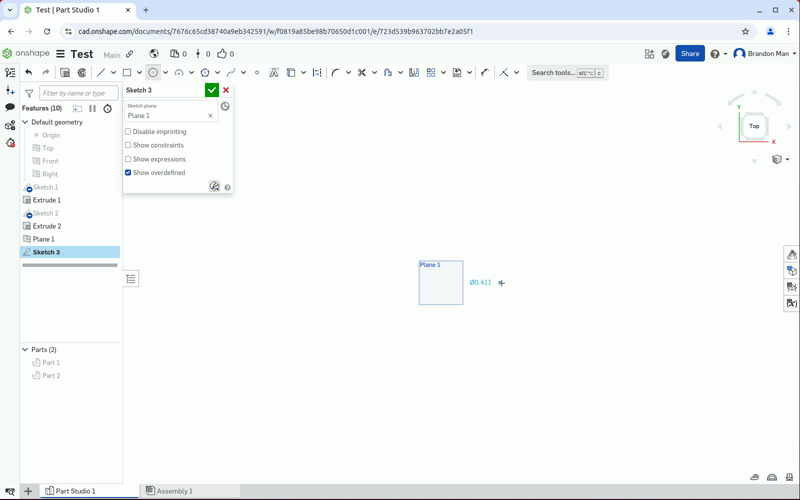
scroll(6)
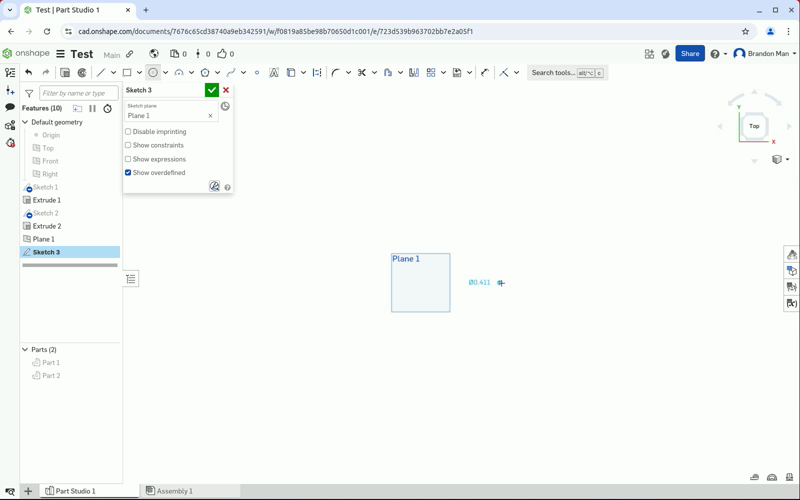
scroll(6)
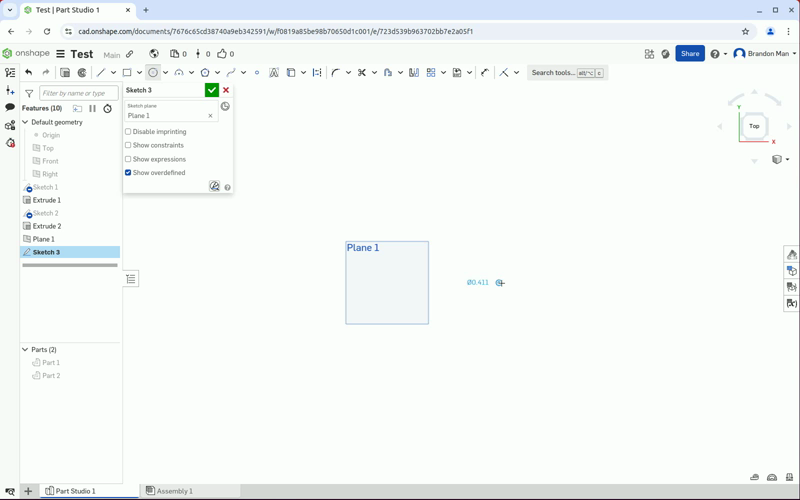
scroll(6)
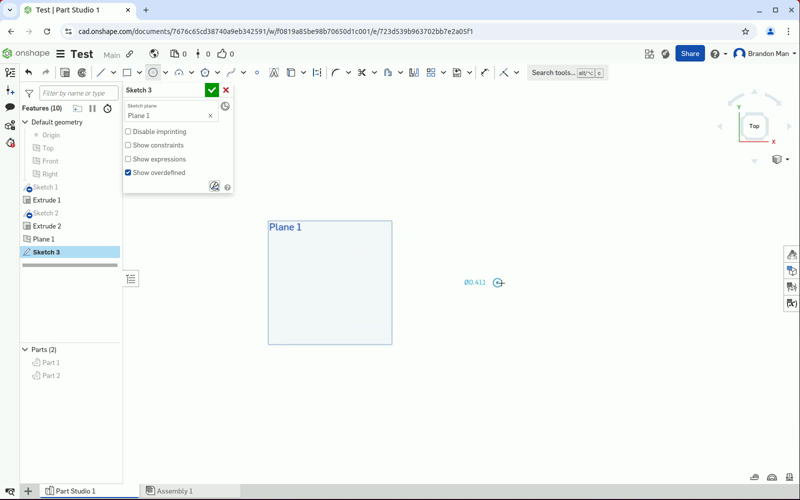
scroll(6)
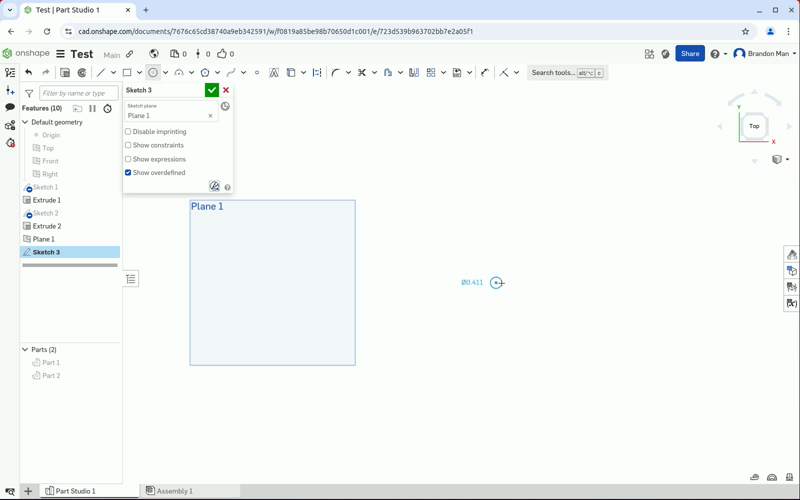
scroll(6)
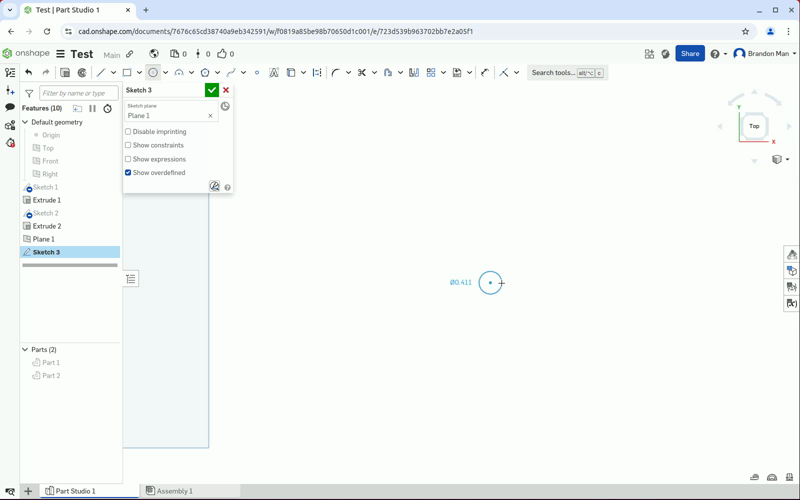
click(501, 282)
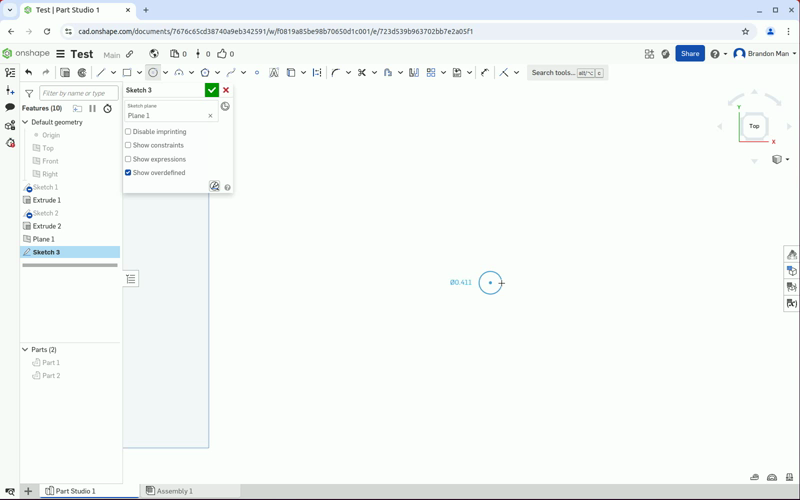
scroll(-6)
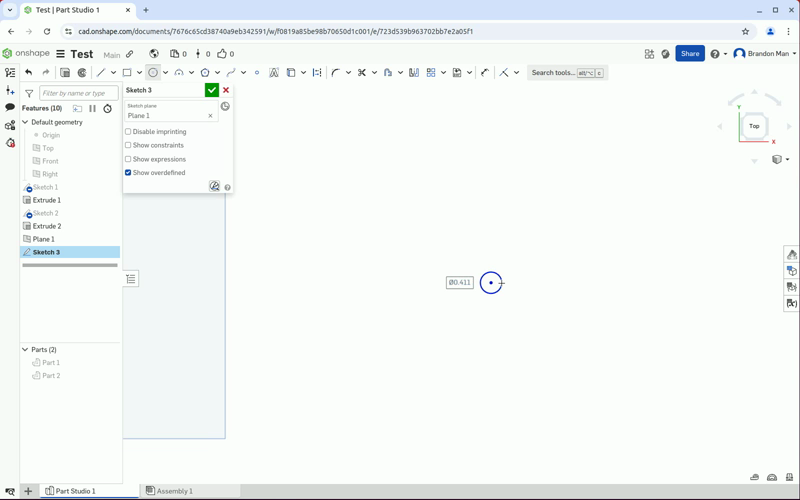
scroll(-6)
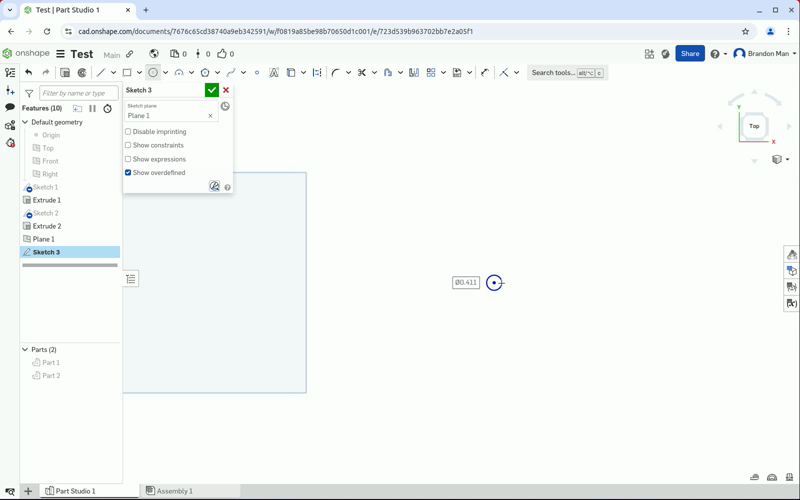
scroll(-6)
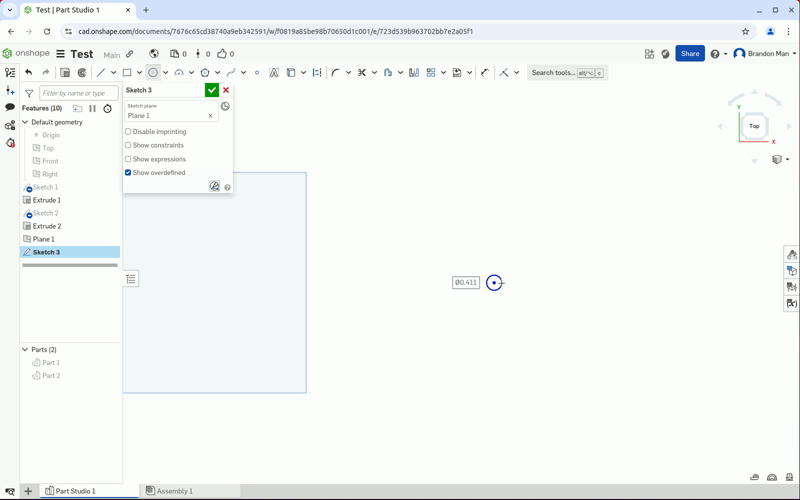
scroll(-6)
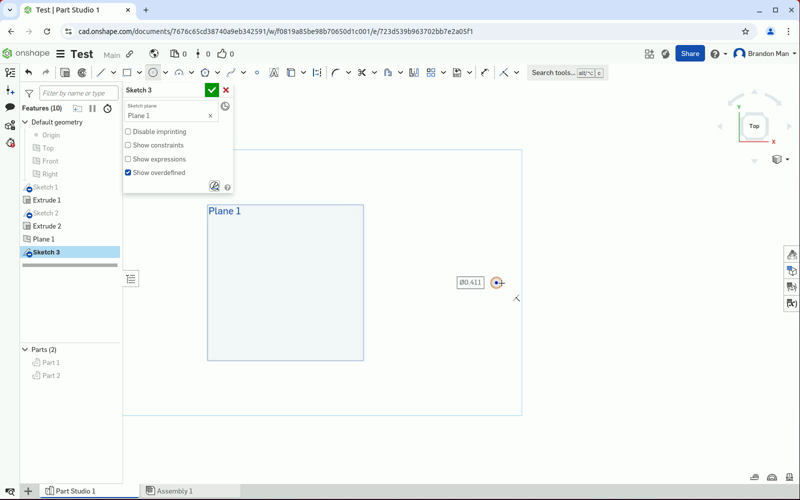
scroll(-6)
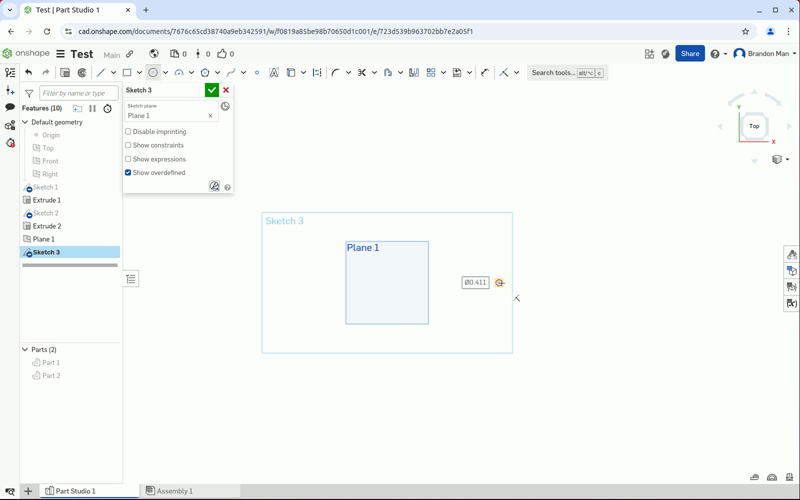
scroll(-6)
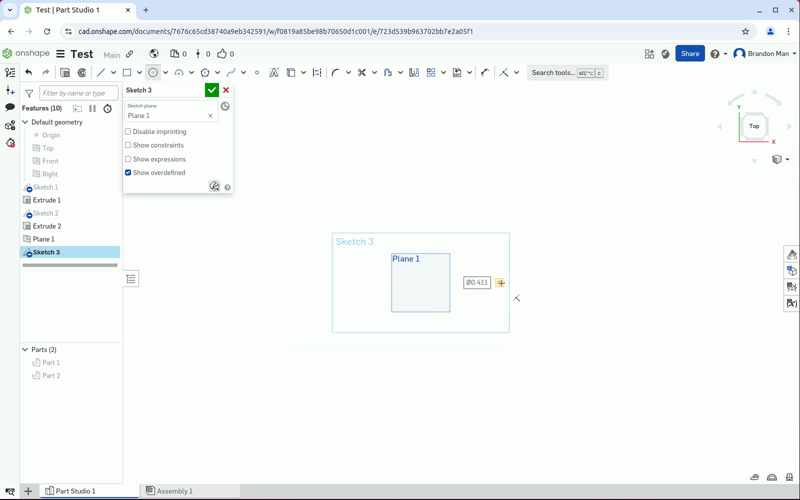
scroll(-6)
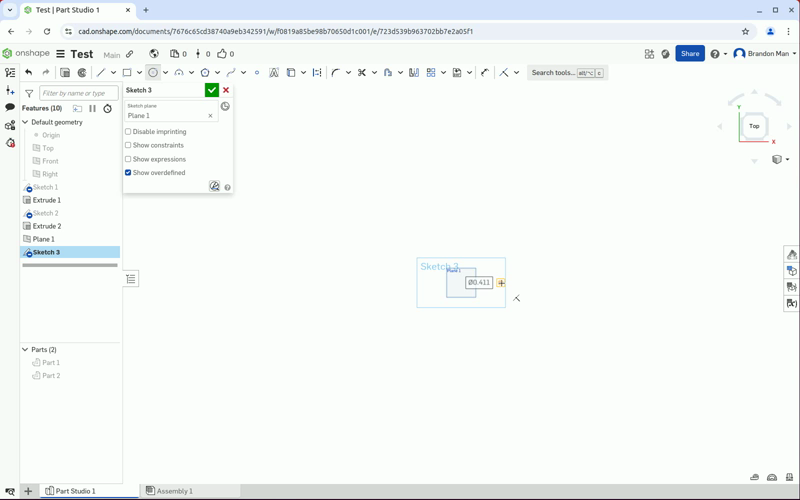
key(esc)
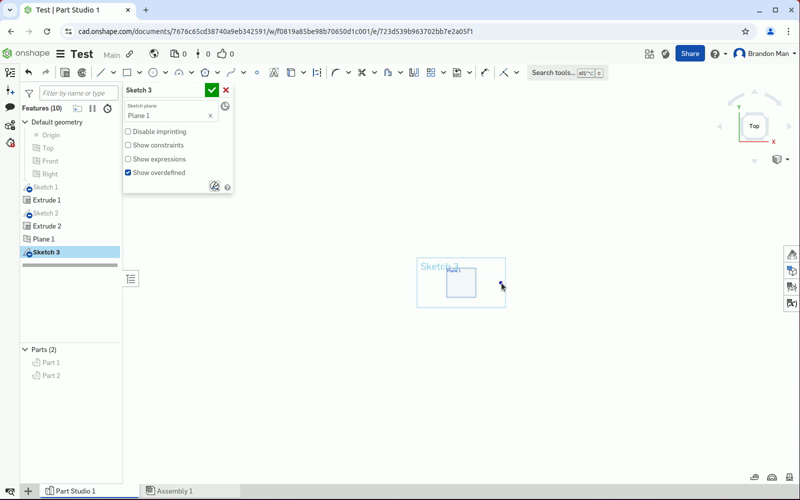
mouse_move(499, 283)
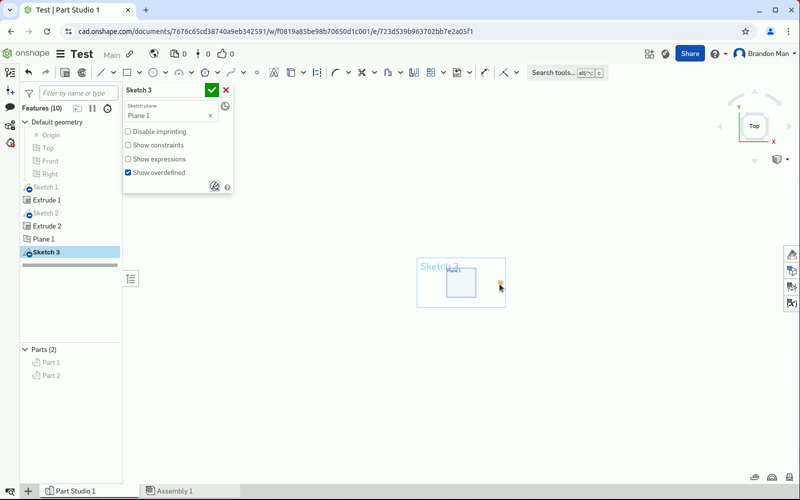
scroll(6)
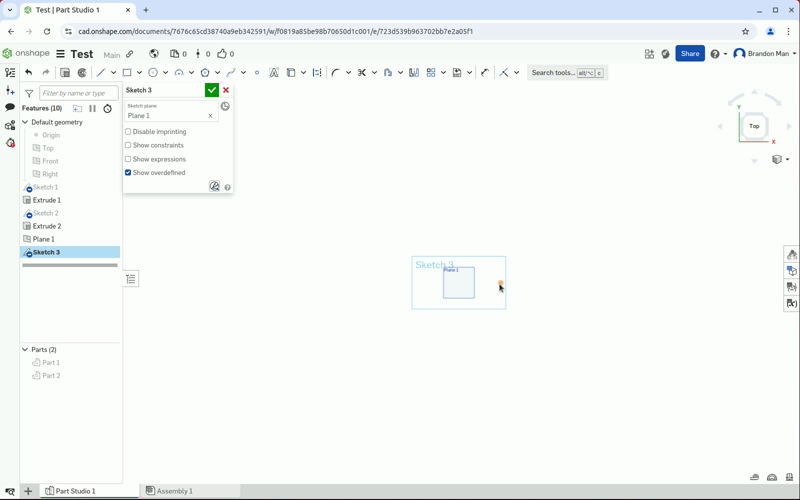
scroll(6)
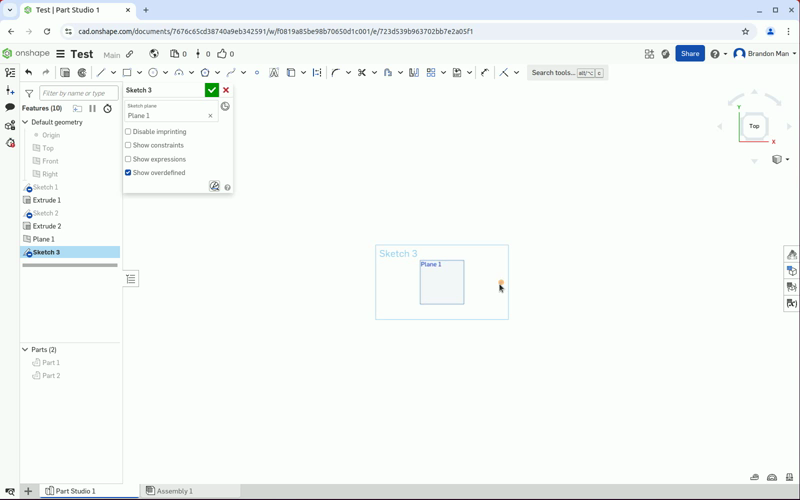
scroll(6)
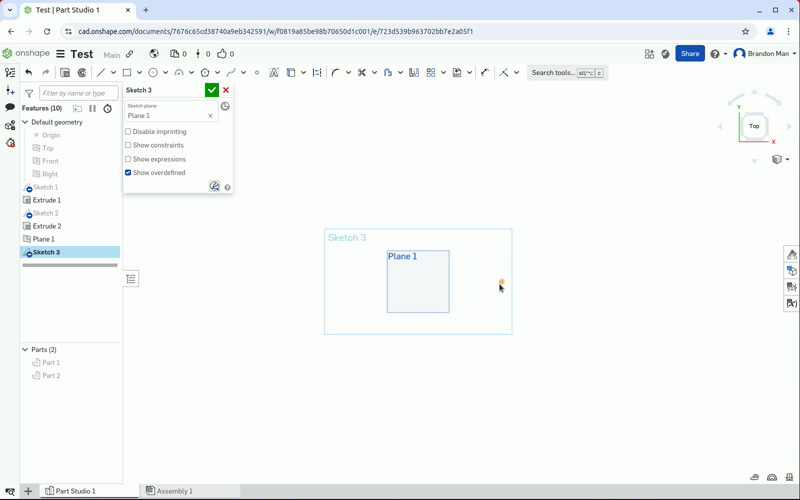
scroll(6)
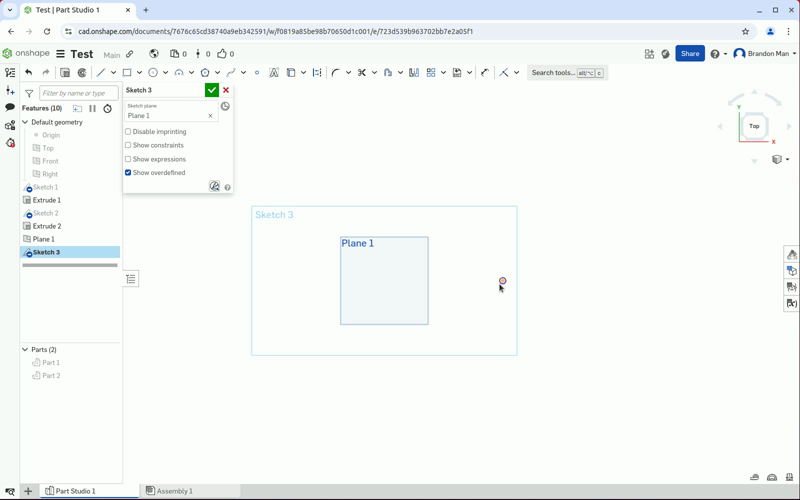
scroll(6)
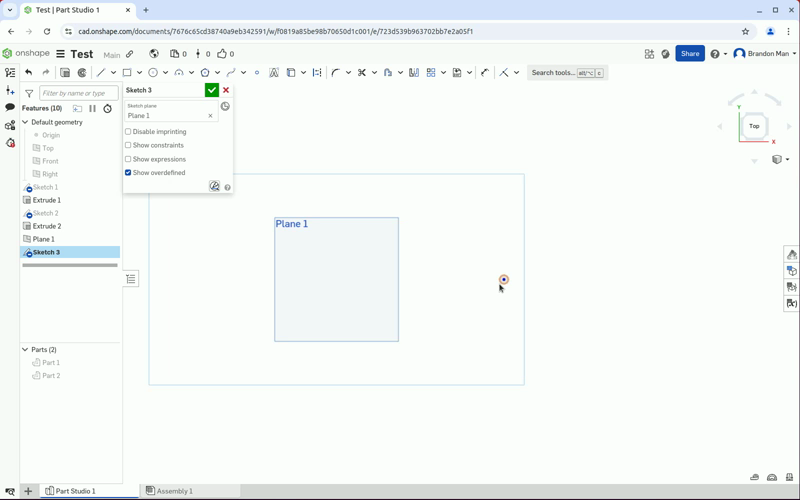
scroll(6)
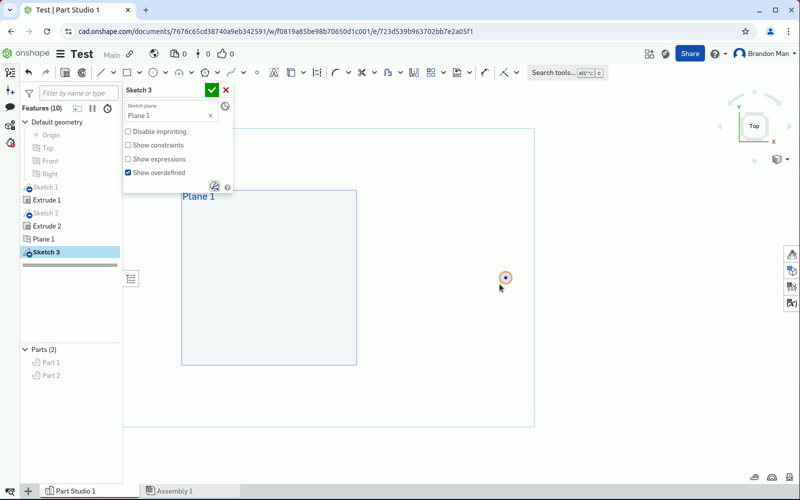
scroll(6)
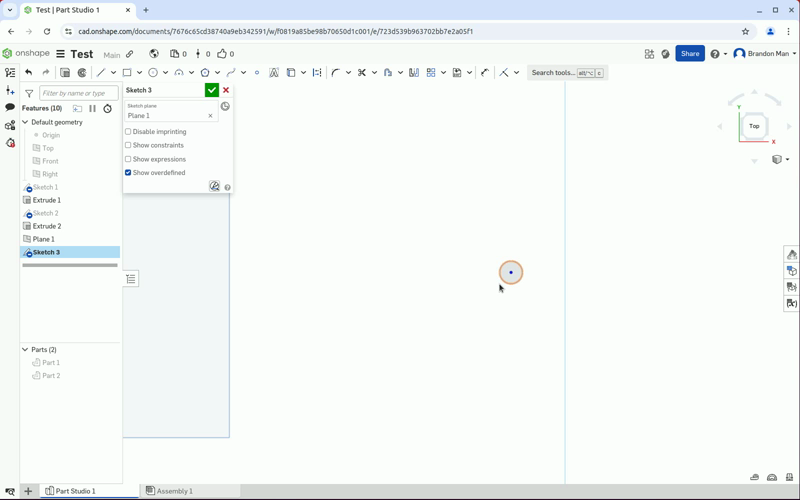
click(499, 283)
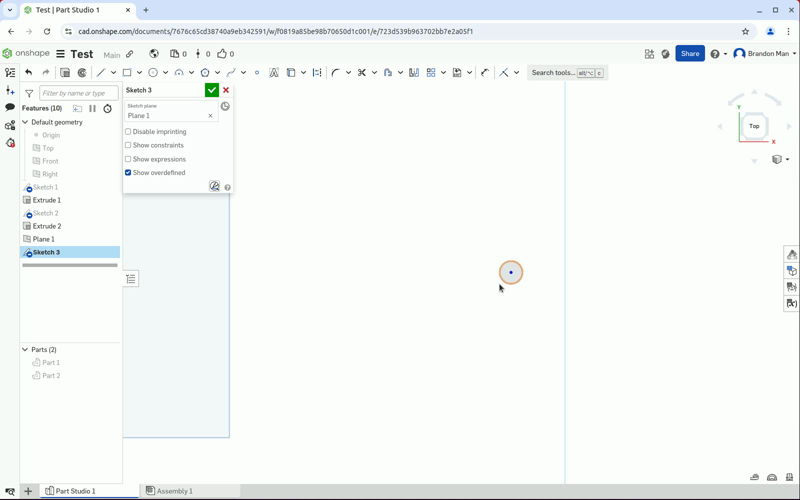
scroll(-6)
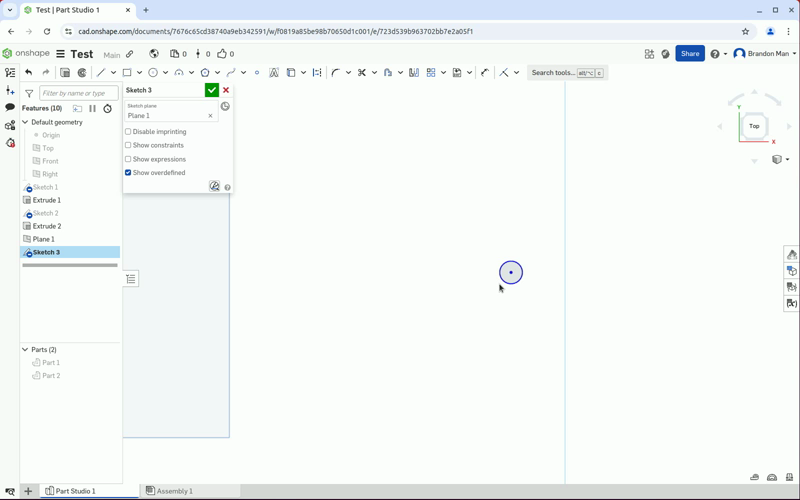
scroll(-6)
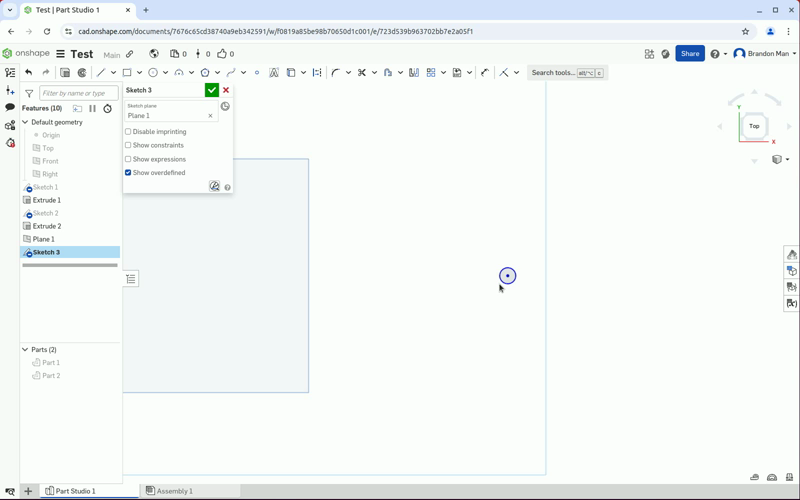
scroll(-6)
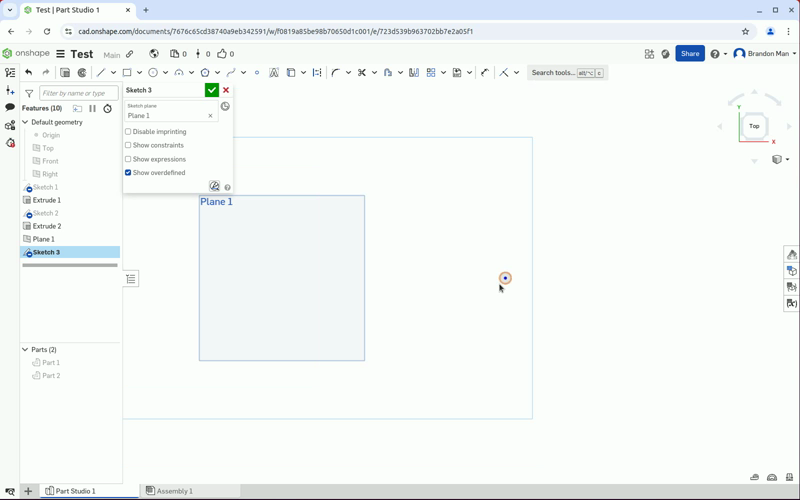
scroll(-6)
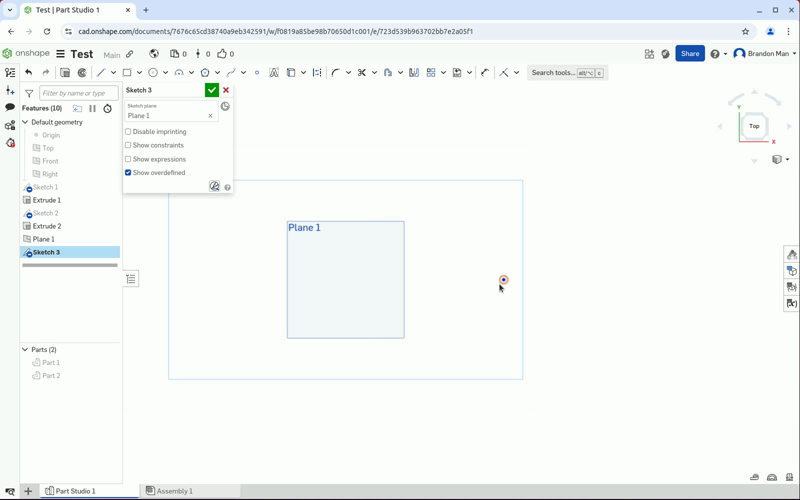
scroll(-6)
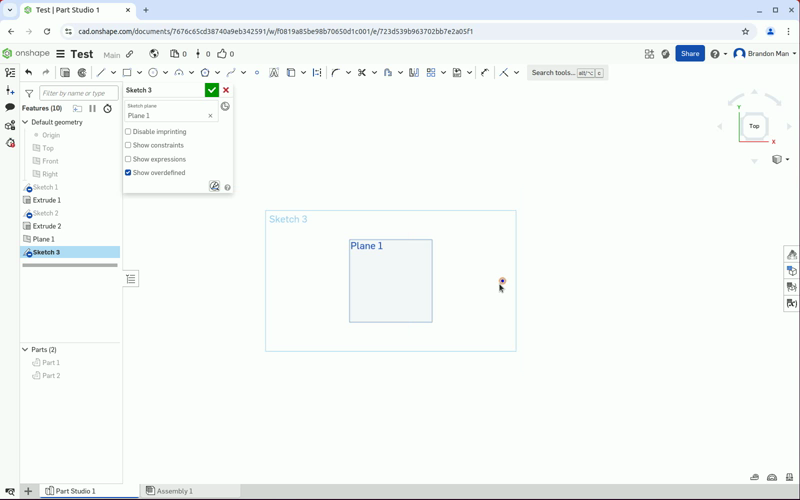
scroll(-6)
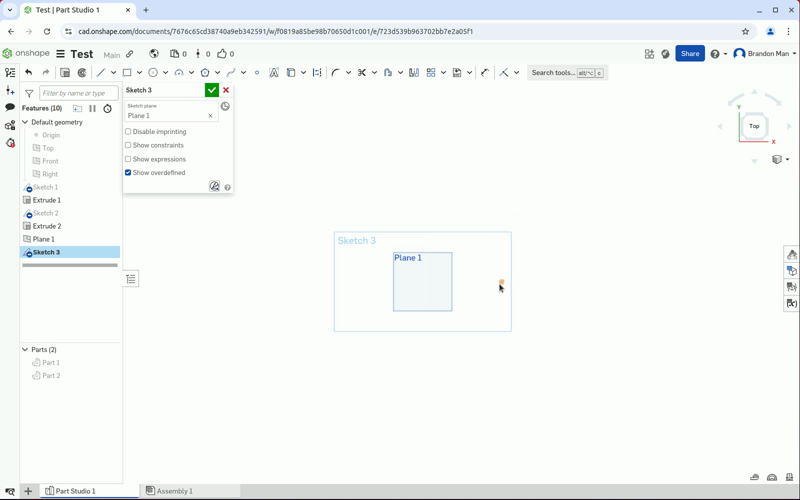
scroll(-6)
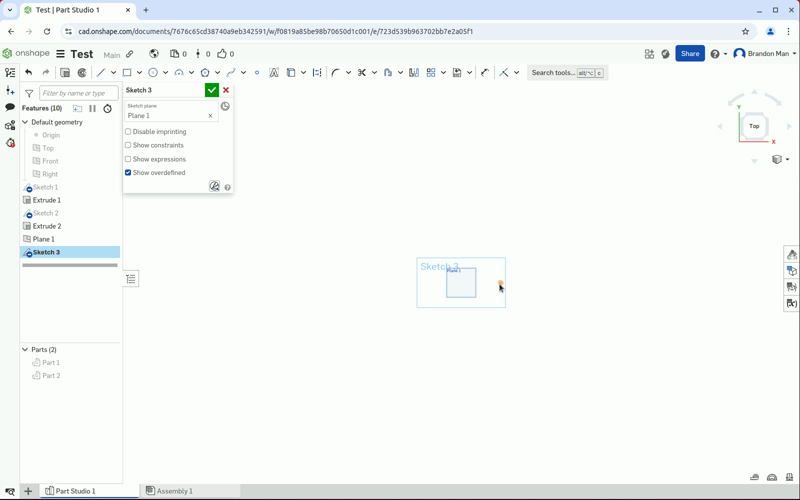
mouse_move(73, 352)
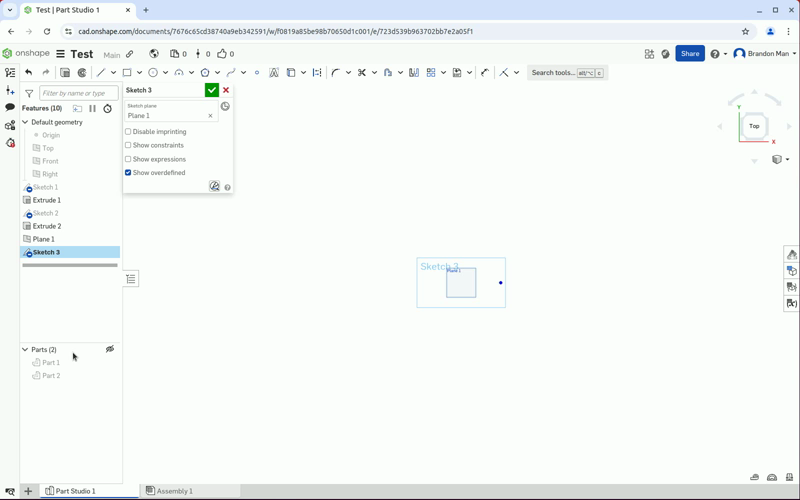
key(shift+y)
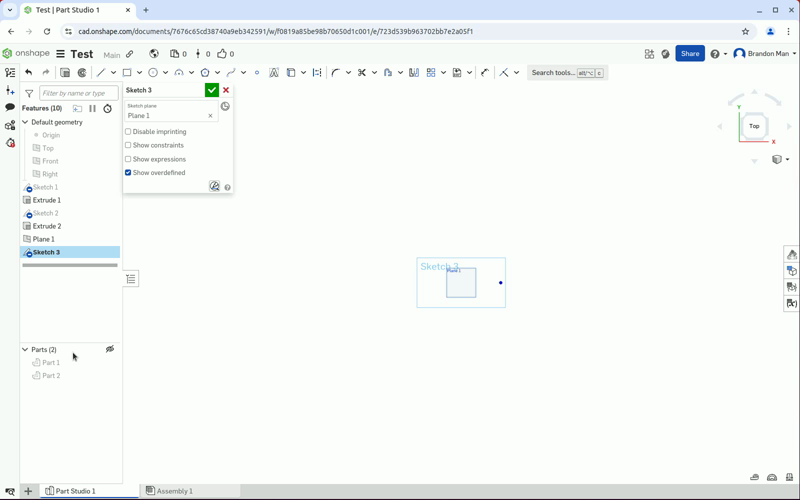
key(shift+e)
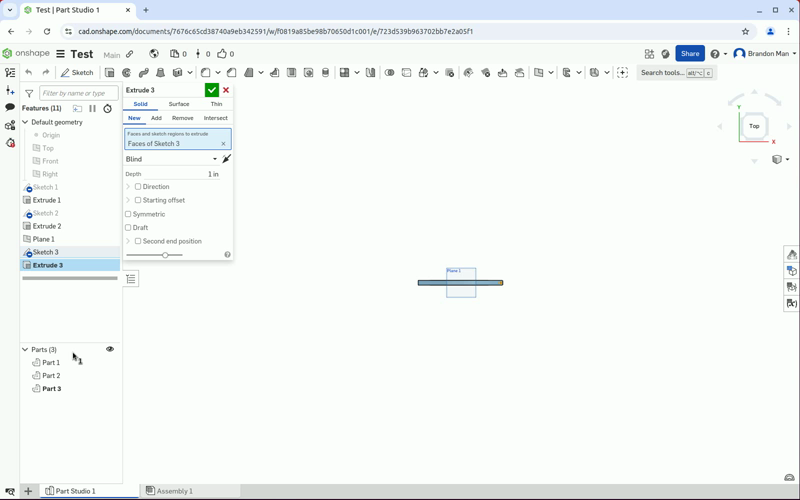
mouse_move(143, 106)
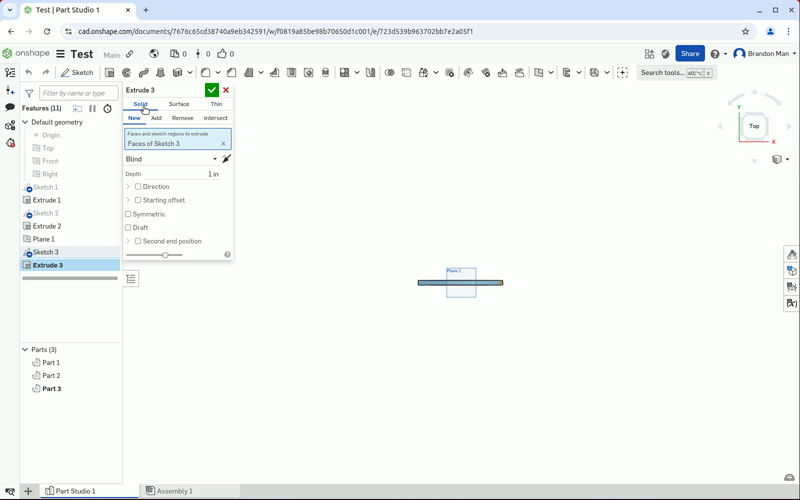
click(143, 106)
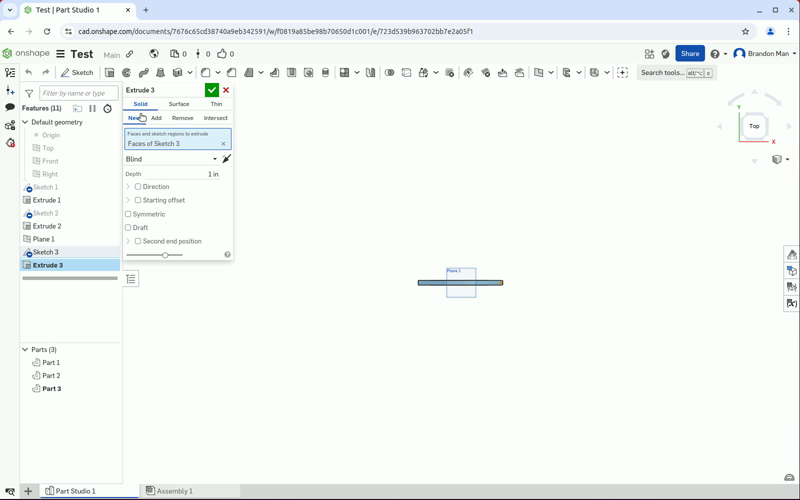
mouse_move(137, 120)
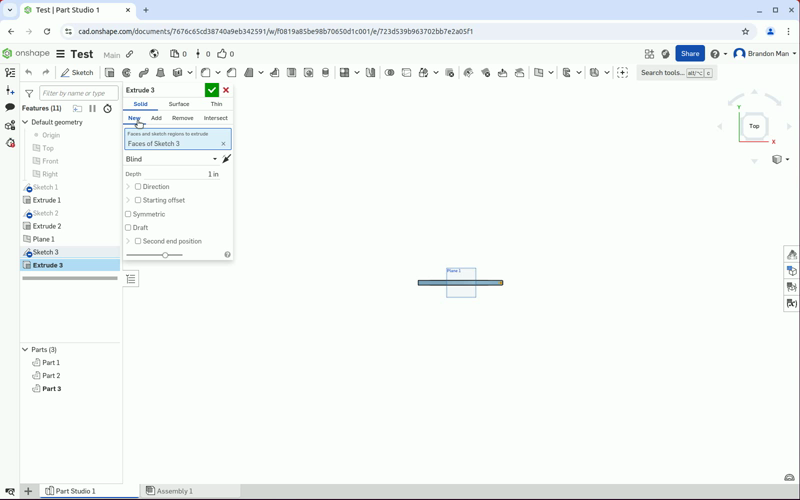
click(137, 120)
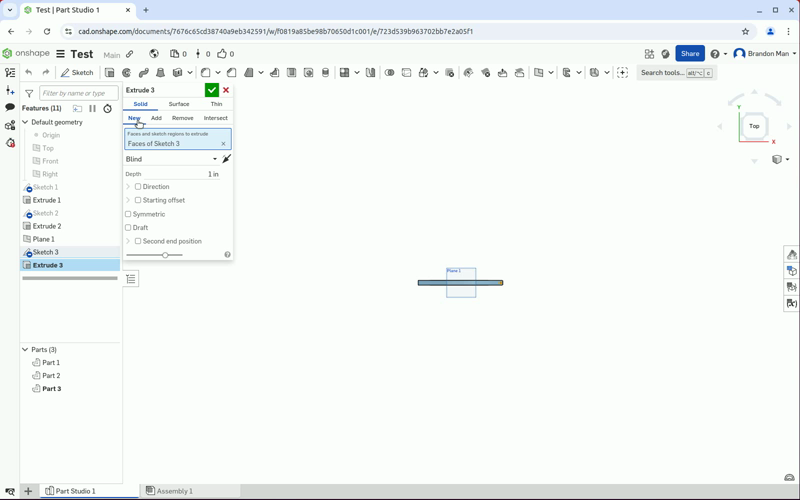
key(tab, 4)
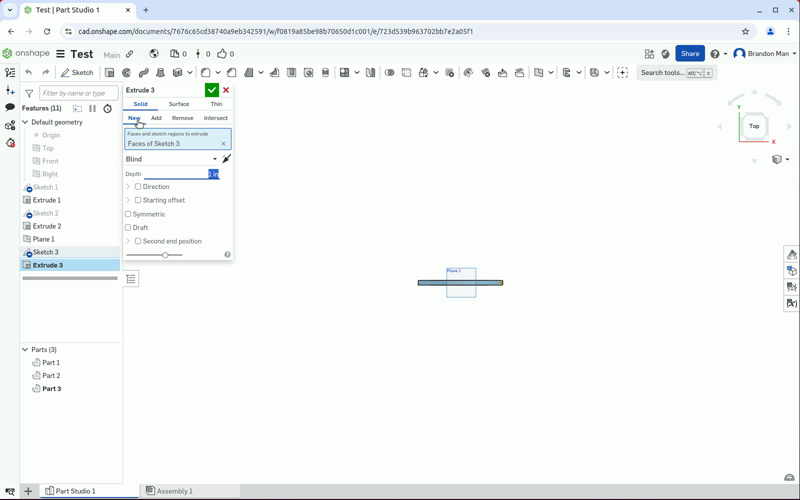
text(0.241)
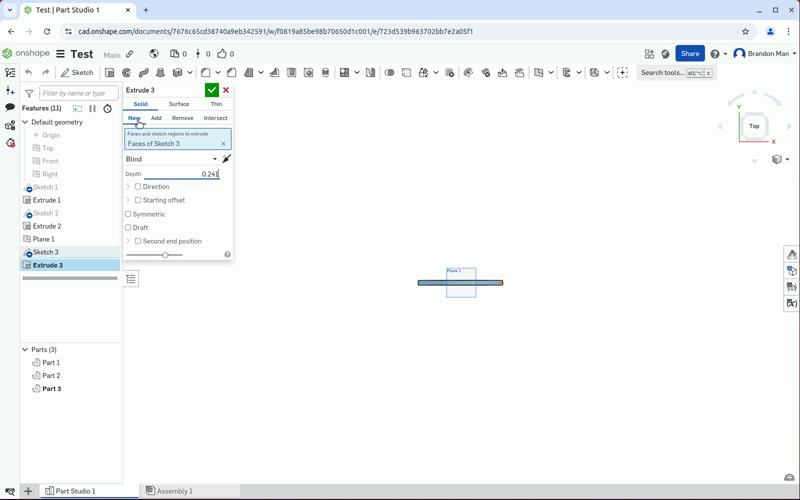
key(tab, 3)
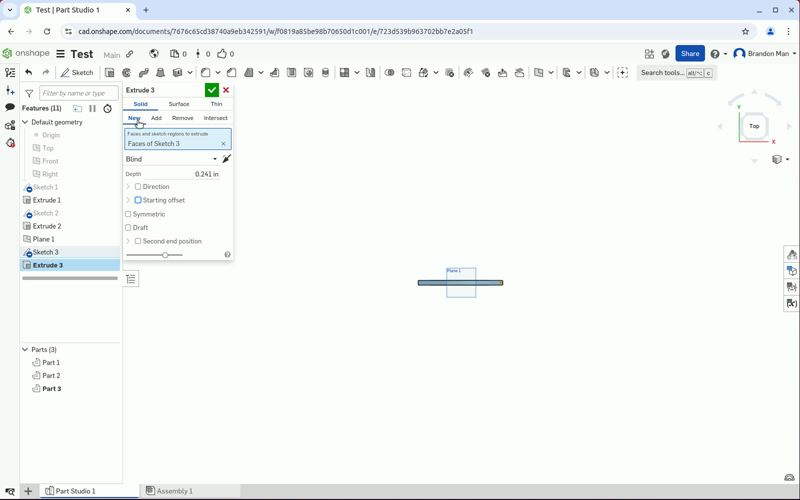
key(tab, 2)
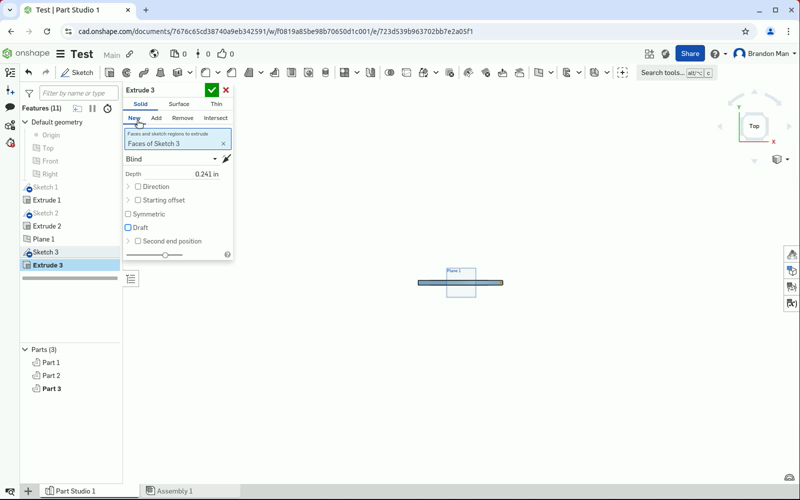
key(space)
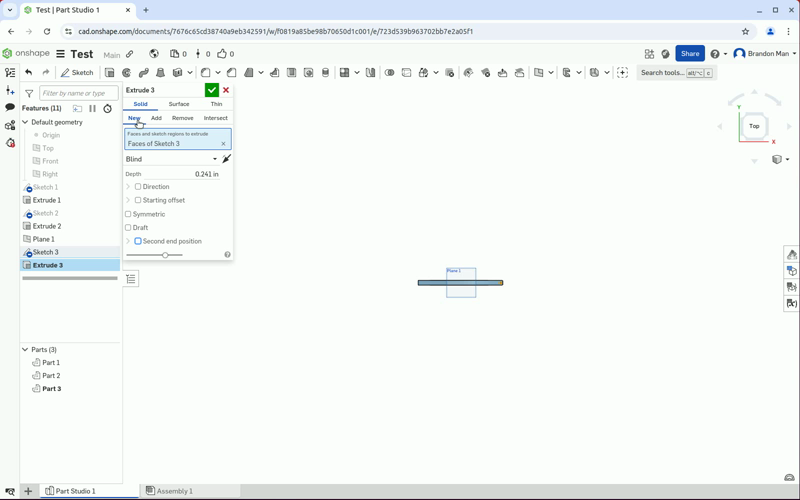
key(tab, 3)
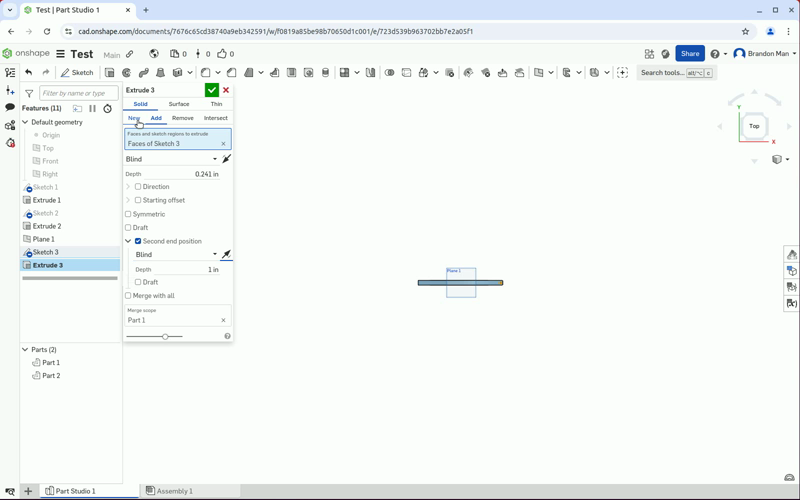
text(30.57)
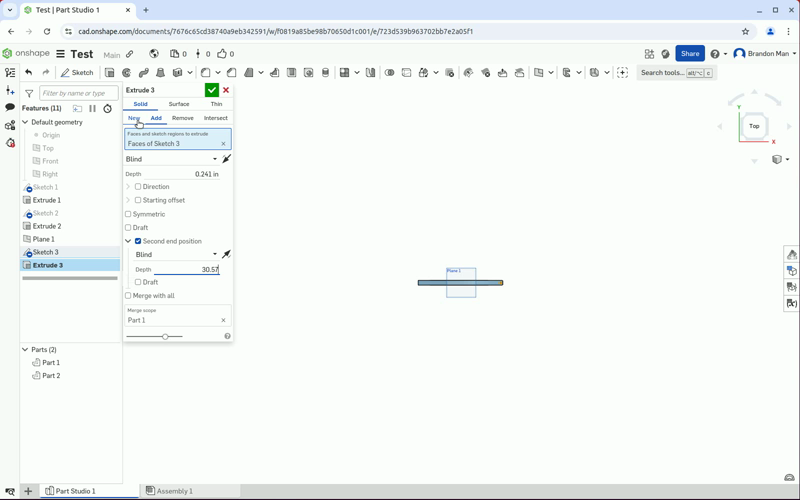
key(enter)
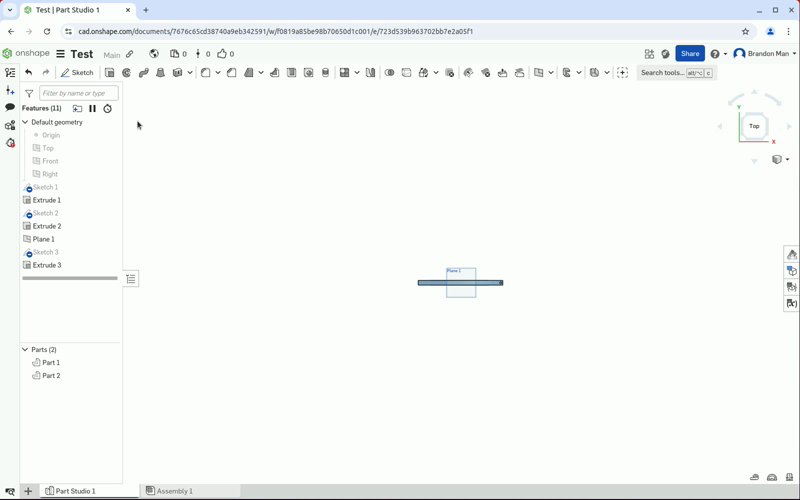
key(shift+h)
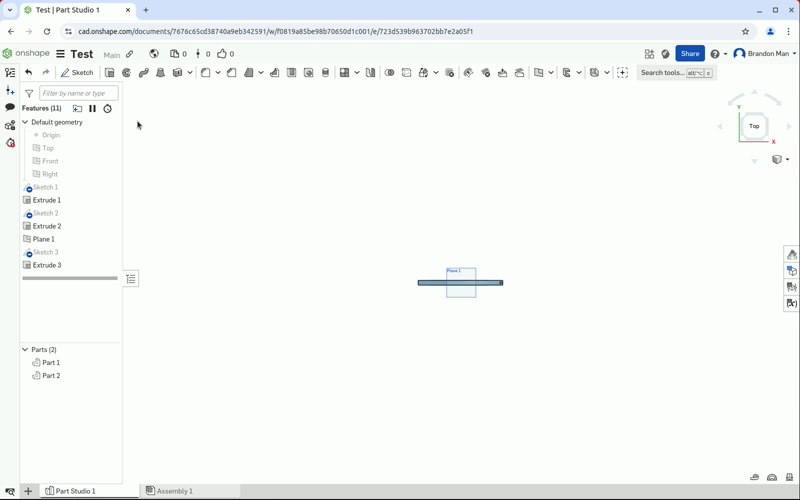
key(shift+h)
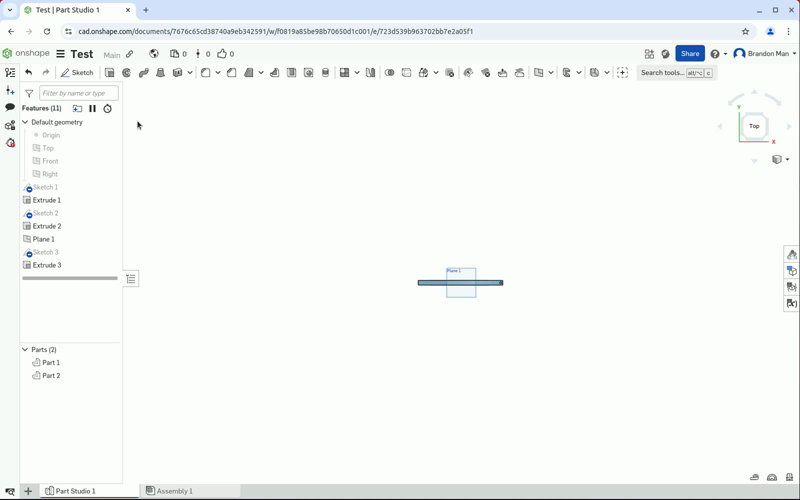
key(shift+7)
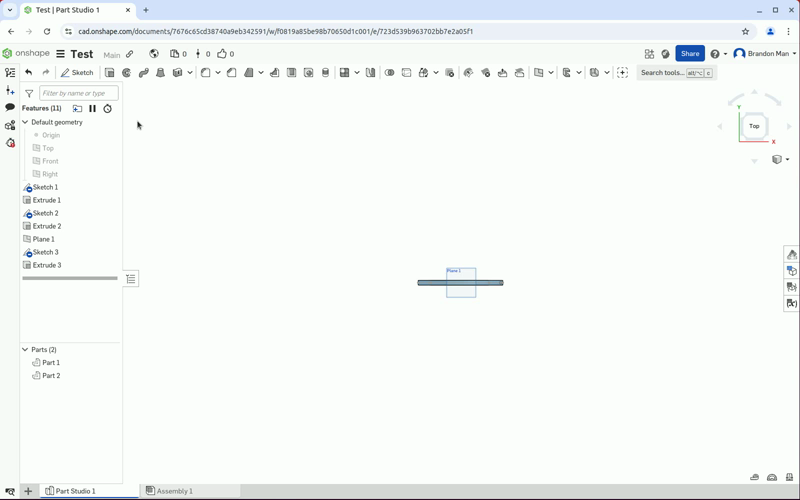
key(up, 3)
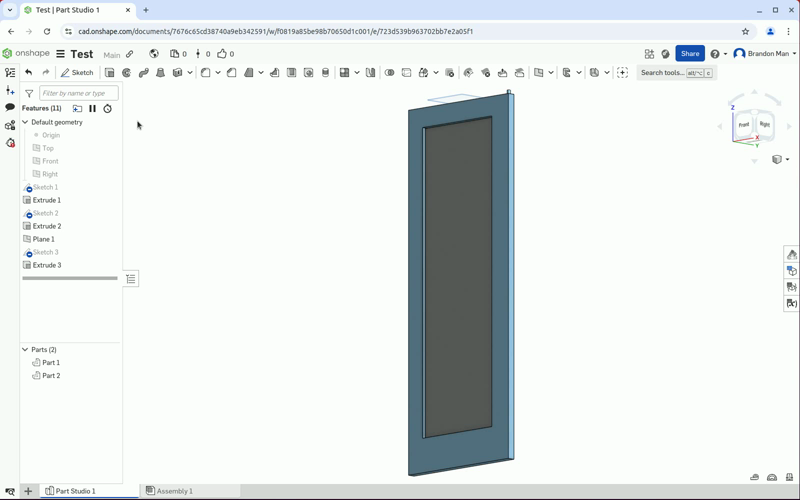
key(left, 3)
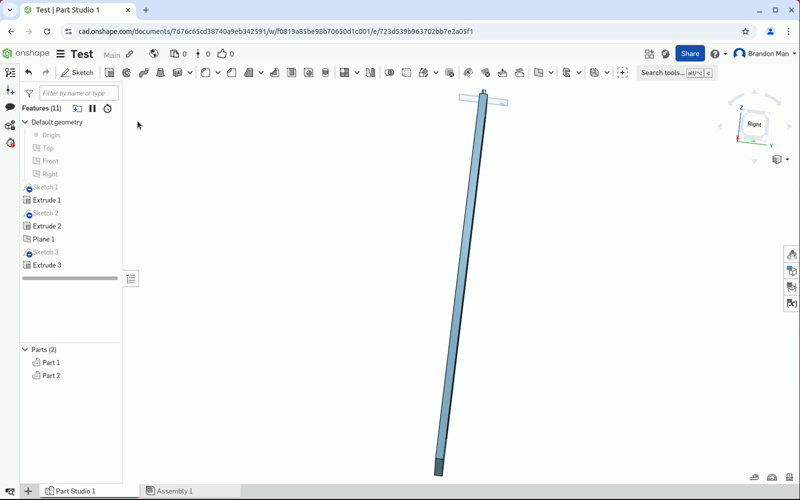
key(right, 3)
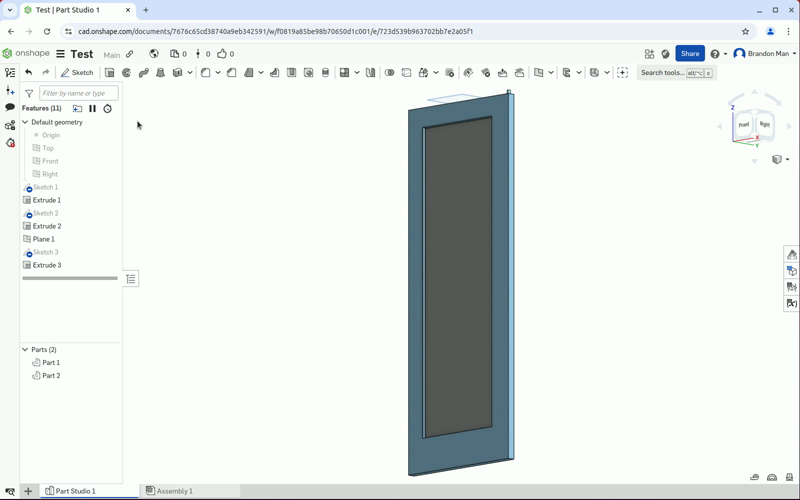
key(down, 3)
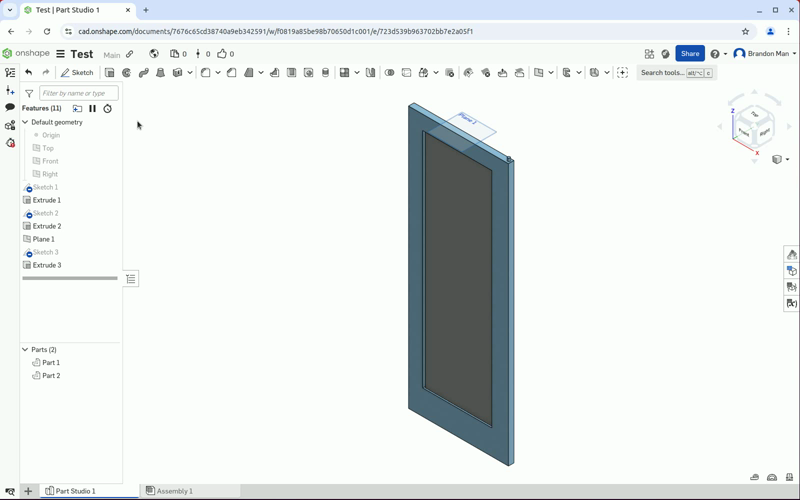
mouse_move(73, 189)
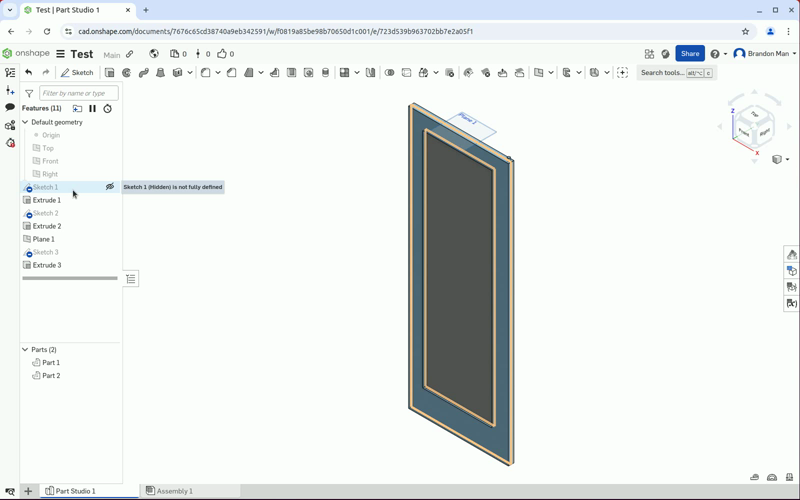
click(73, 189)